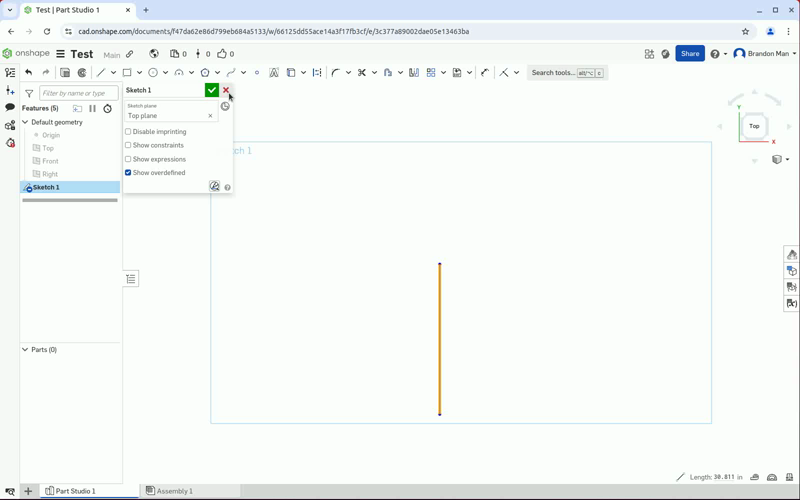
key(shift+h)
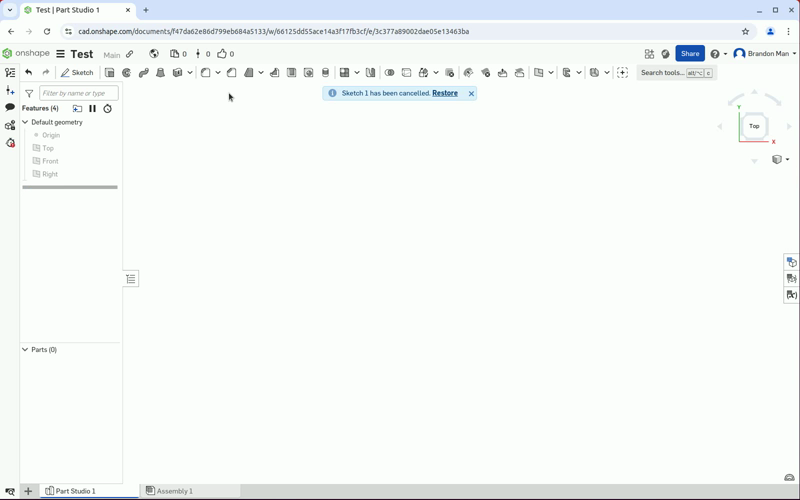
mouse_move(73, 352)
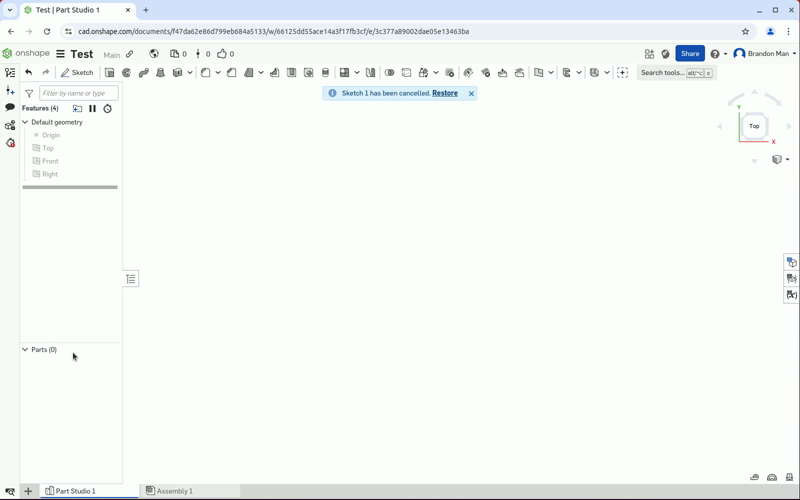
key(y)
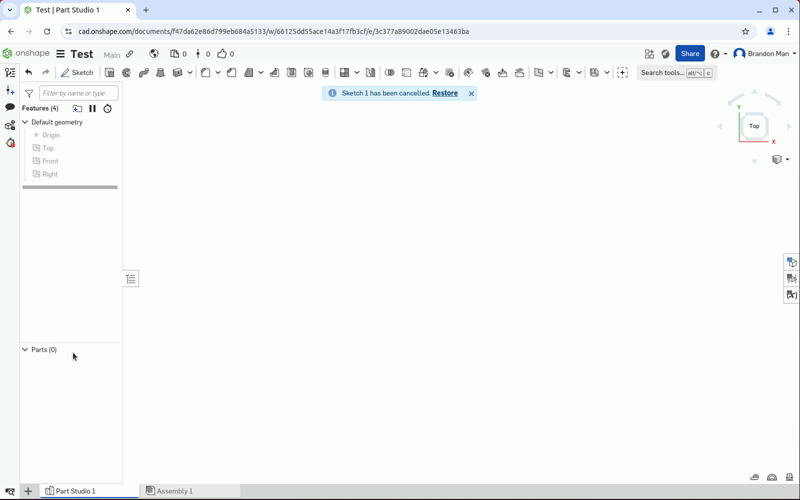
key(shift+p)
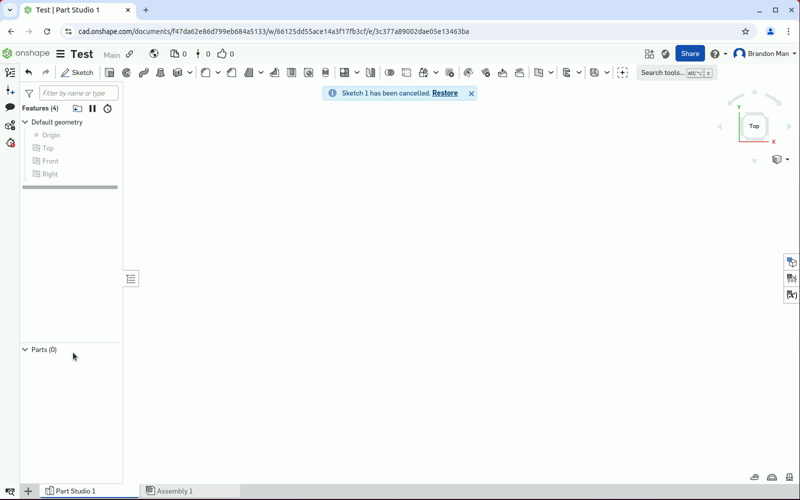
key(space)
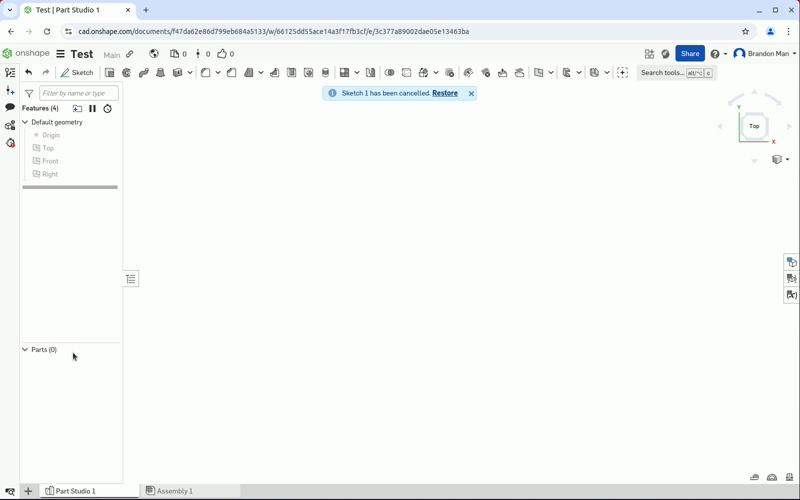
key_down(shift)
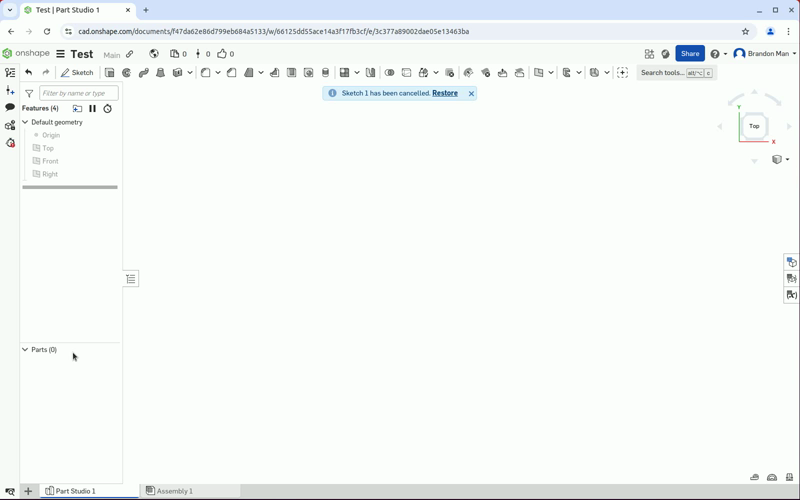
key(up)
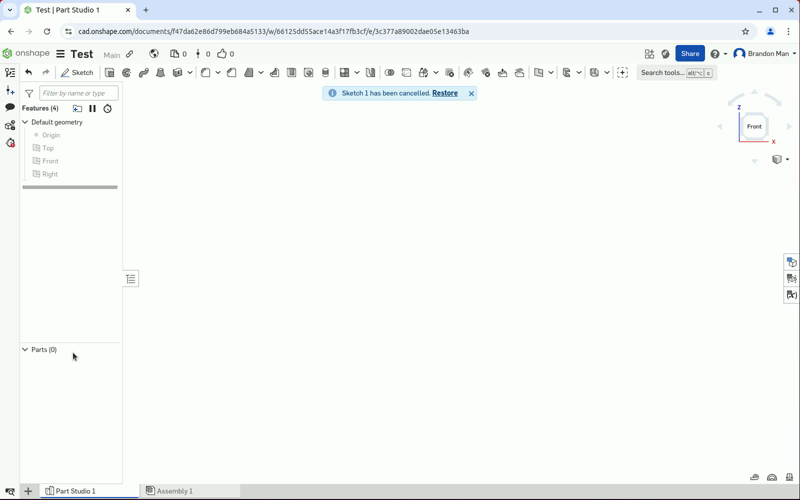
key_up(shift)
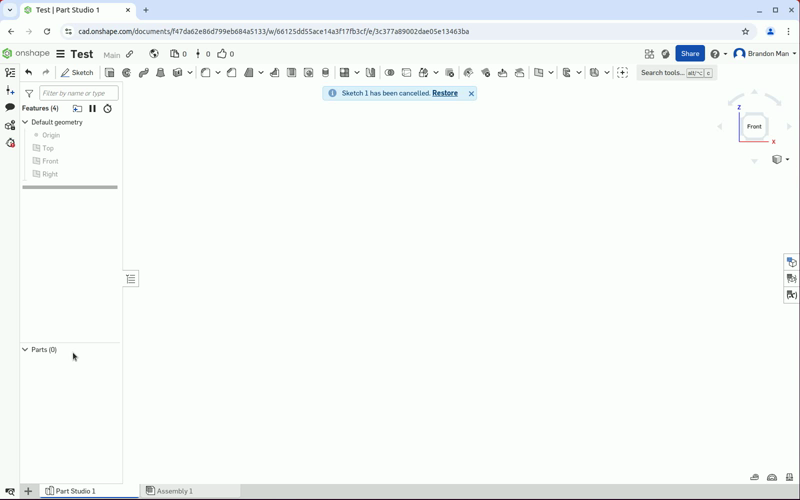
mouse_move(73, 352)
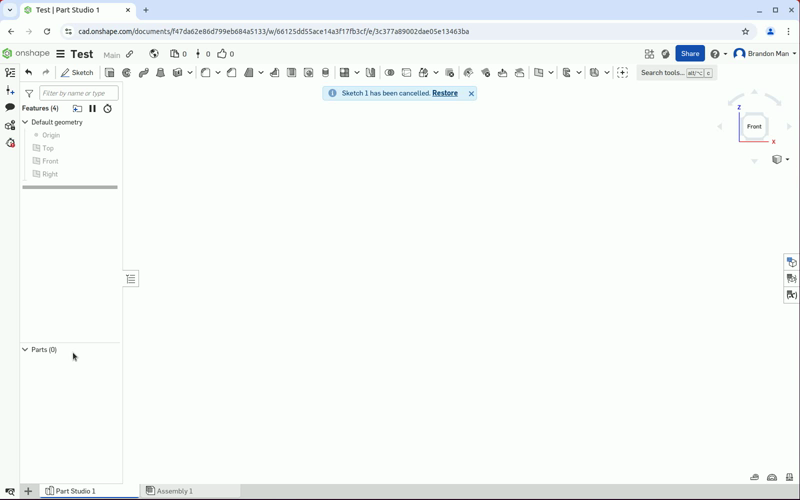
key(shift+y)
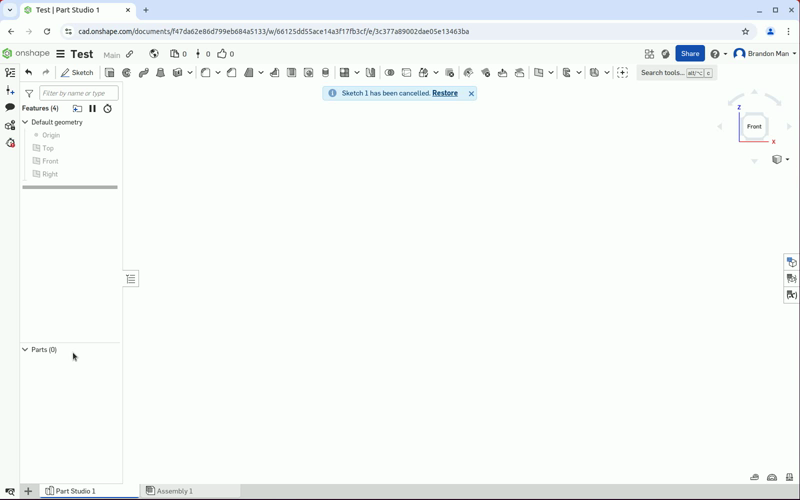
key(shift+s)
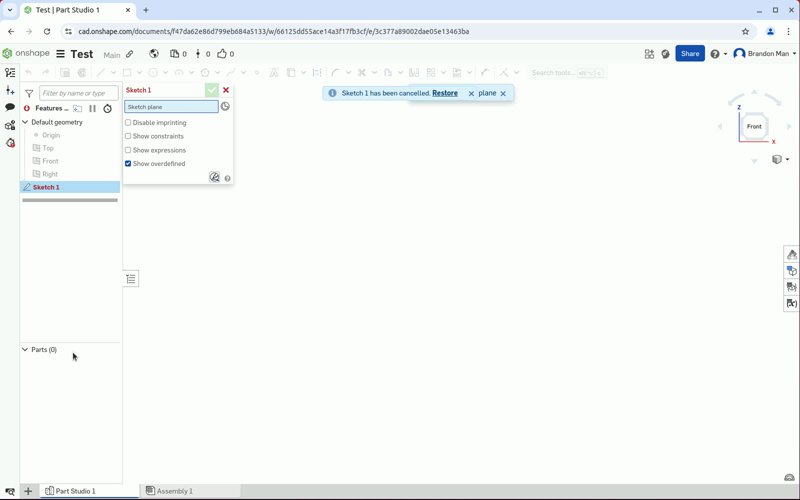
mouse_move(73, 163)
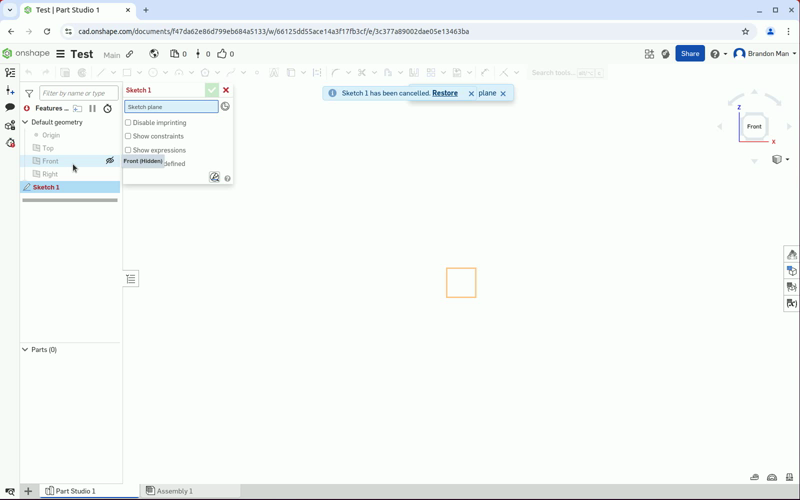
click(73, 163)
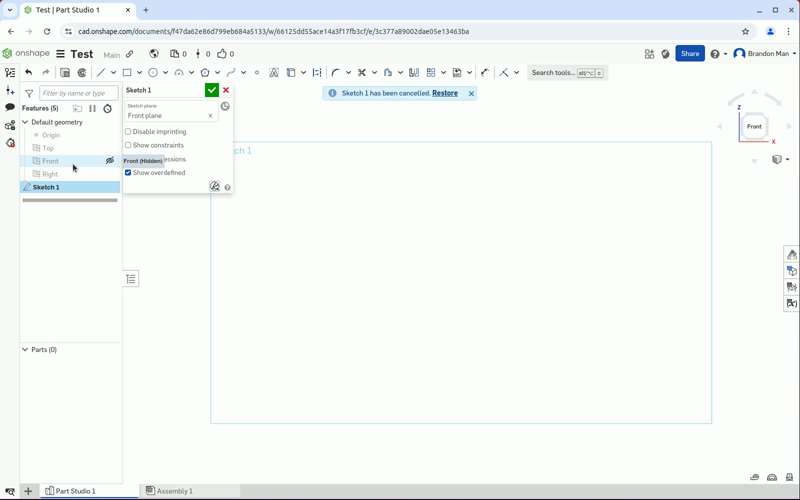
mouse_move(73, 352)
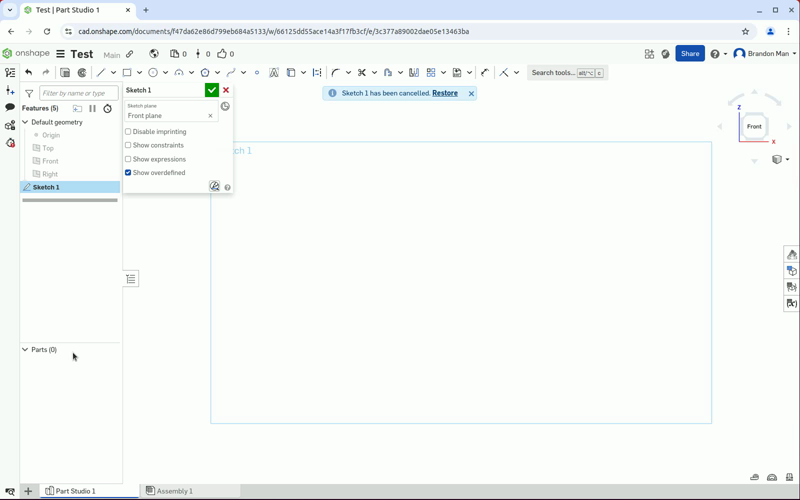
key(y)
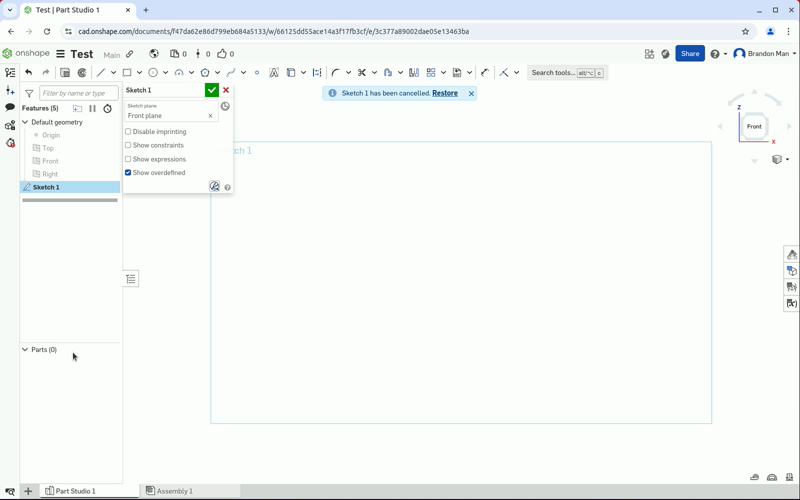
key(l)
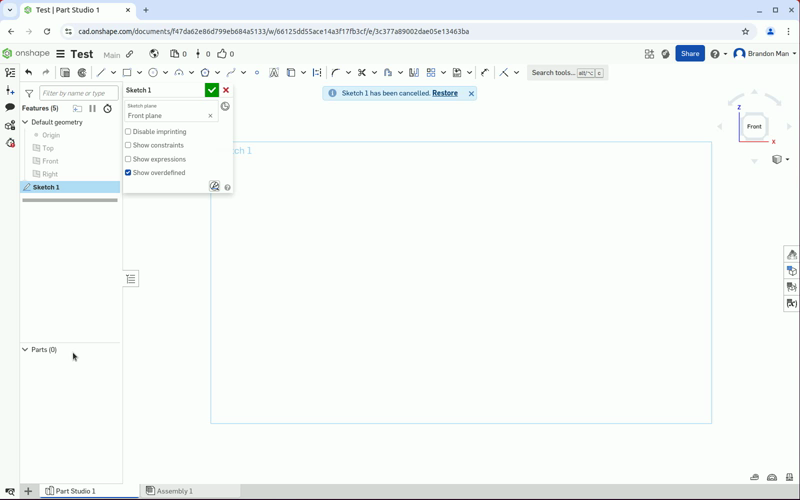
key_down(shift)
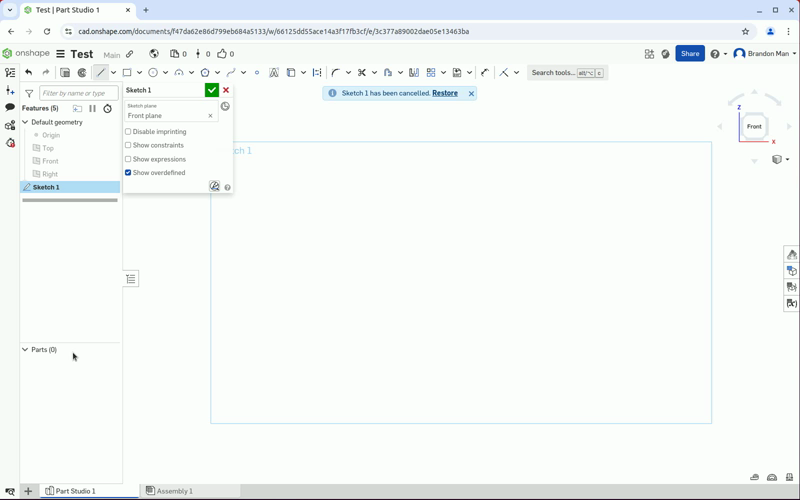
mouse_move(460, 293)
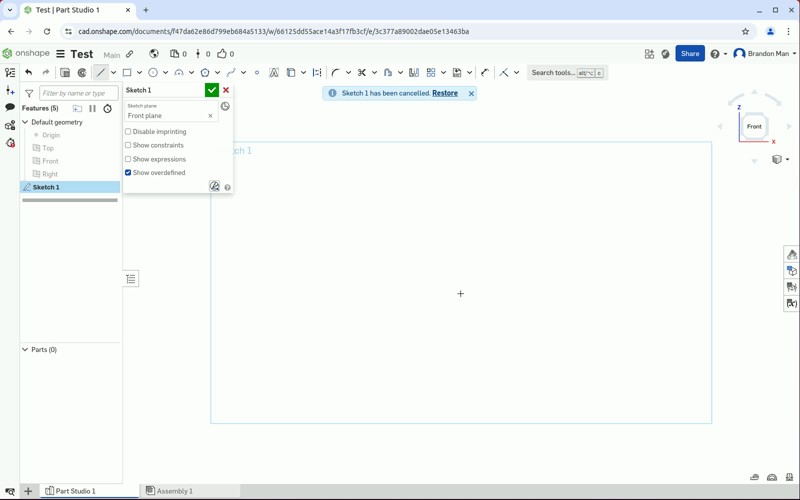
click(460, 293)
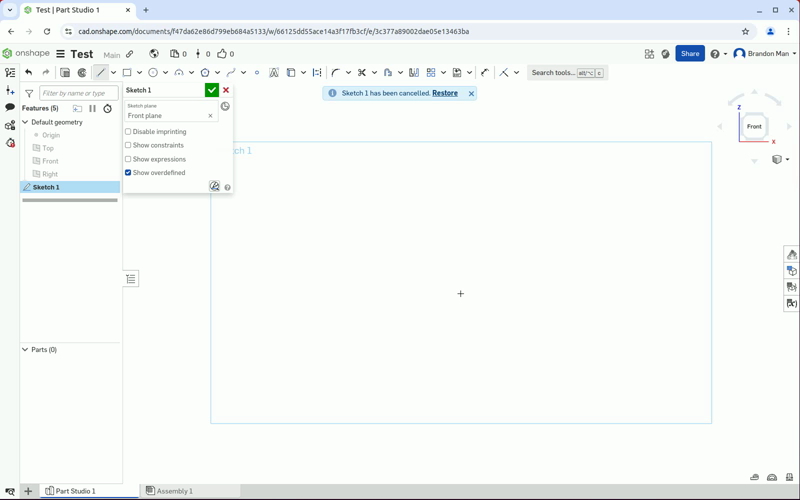
key_up(shift)
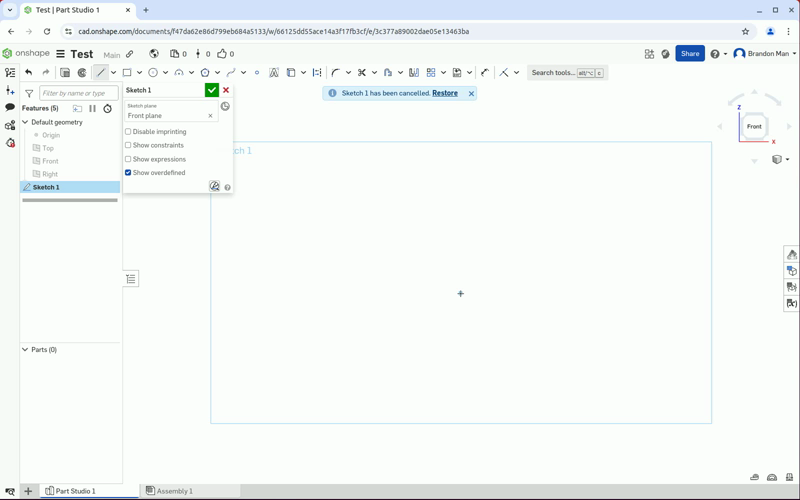
key_down(shift)
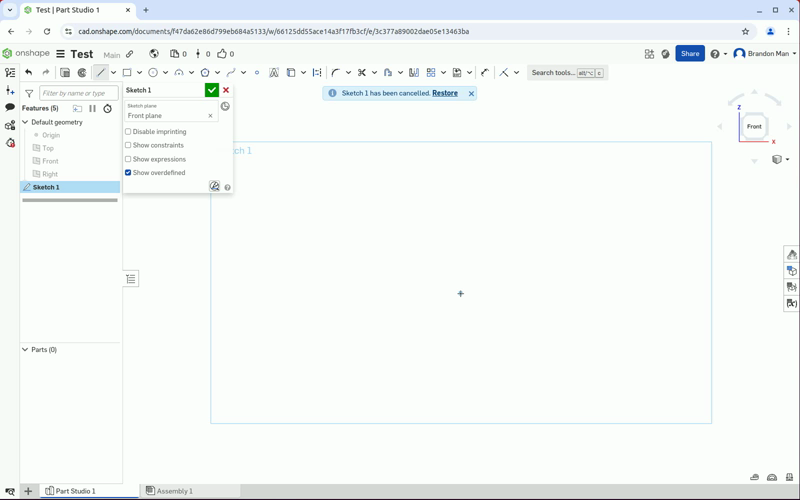
mouse_move(490, 293)
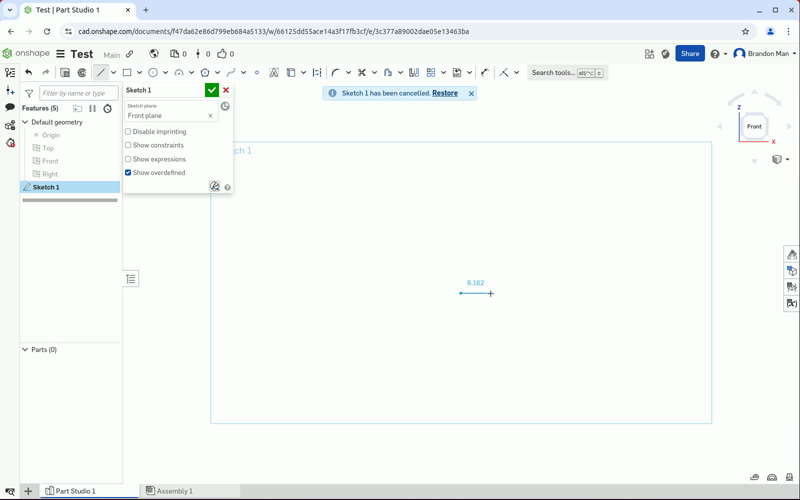
mouse_move(468, 293)
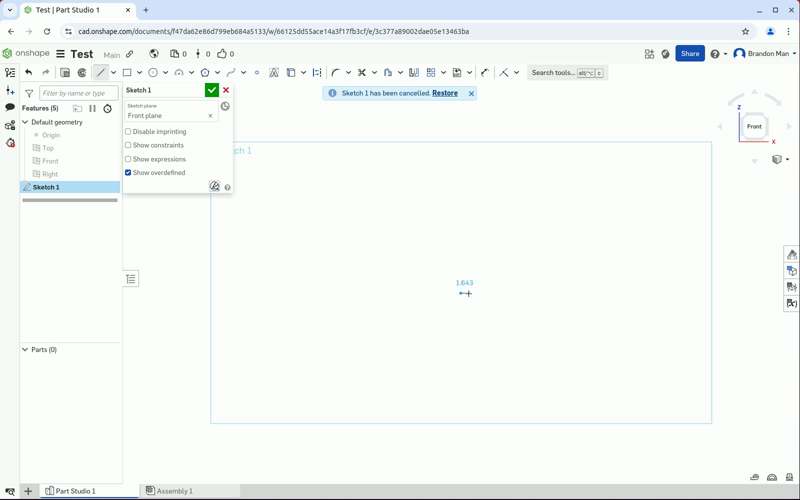
click(468, 293)
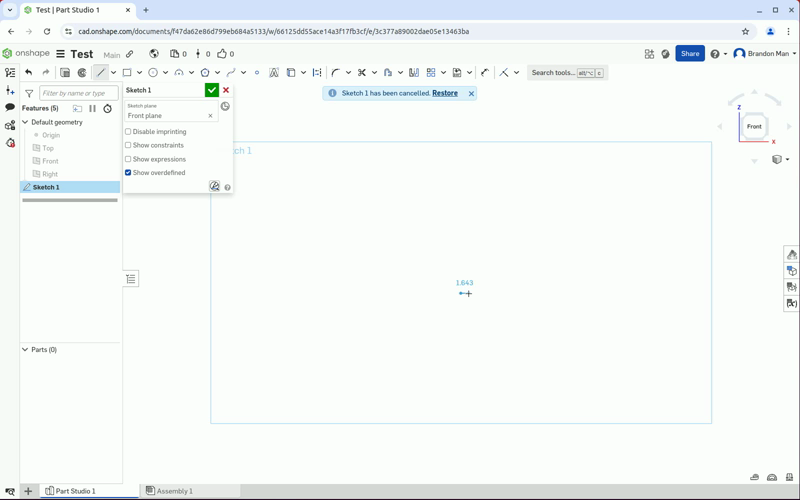
key_up(shift)
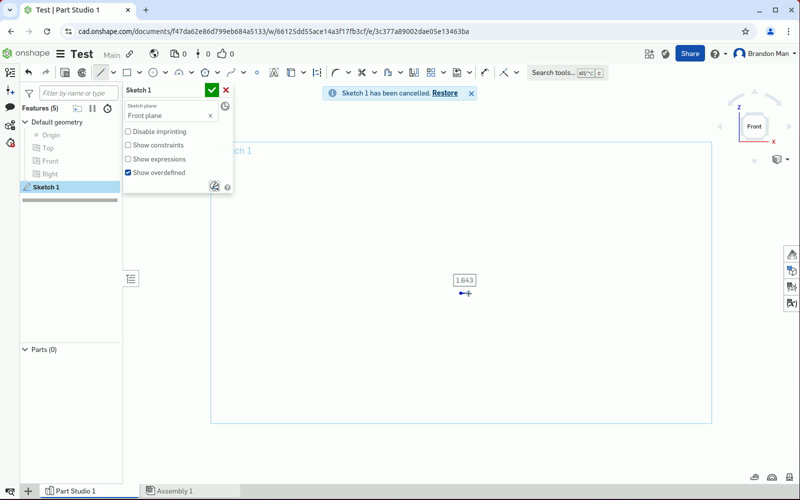
key_down(shift)
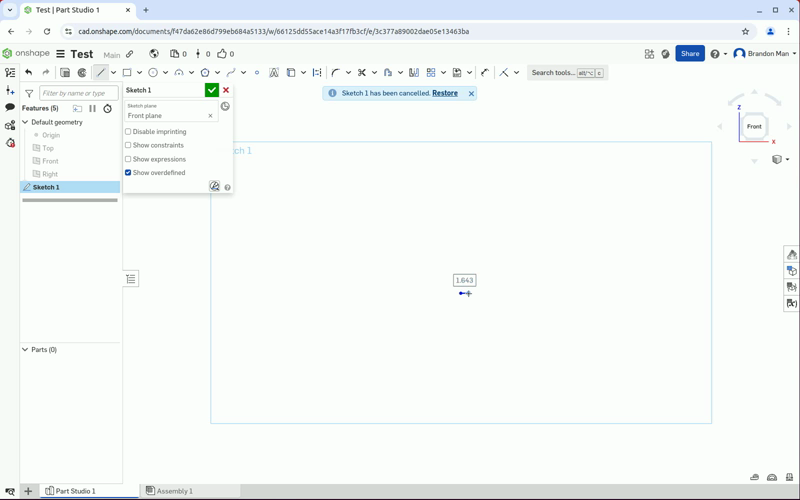
mouse_move(498, 293)
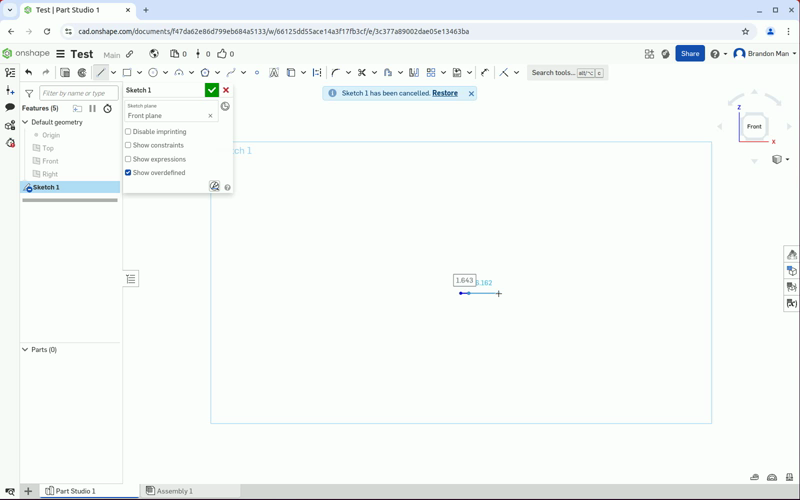
mouse_move(468, 303)
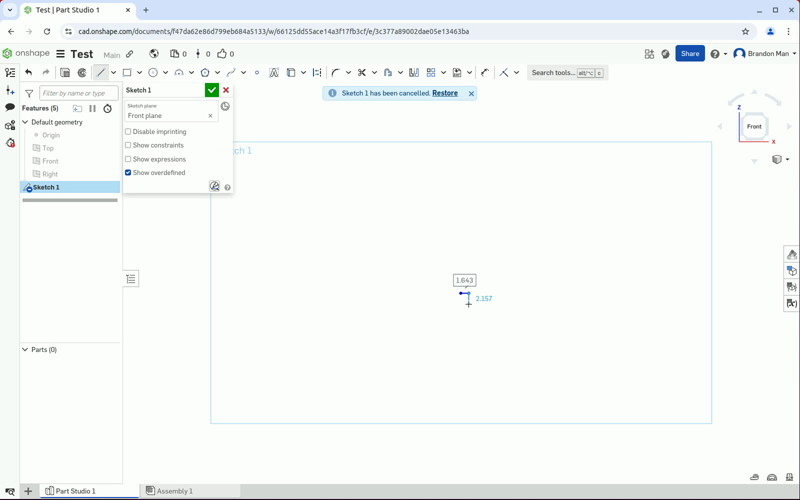
click(468, 303)
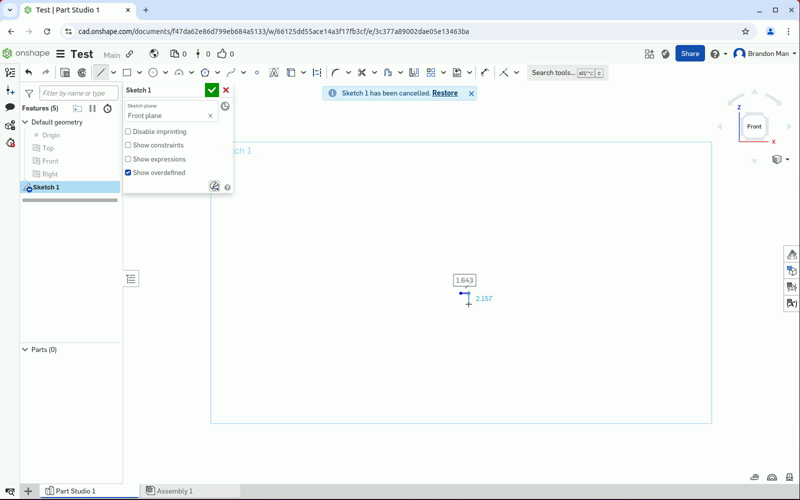
key_up(shift)
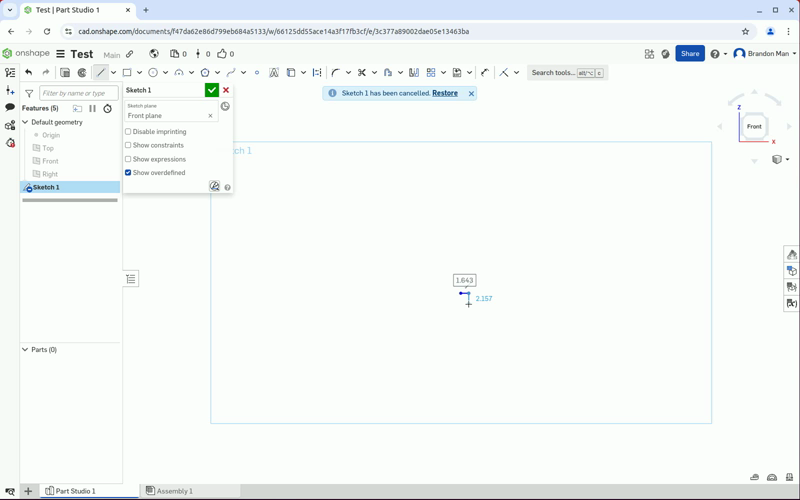
key_down(shift)
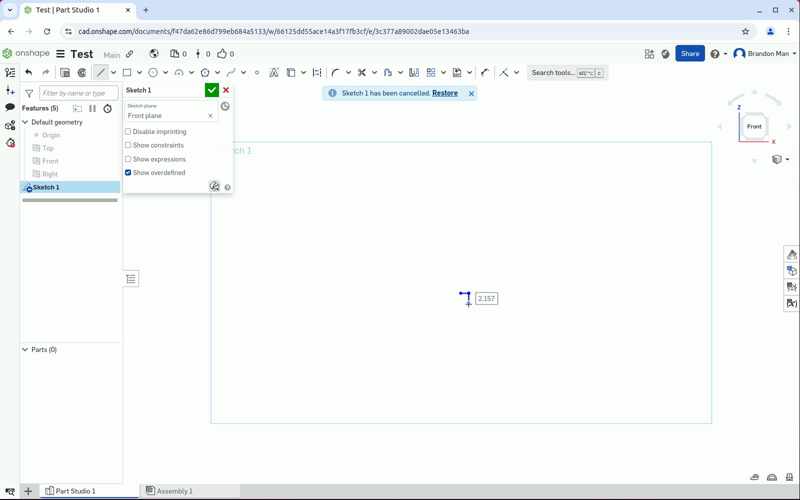
mouse_move(559, 303)
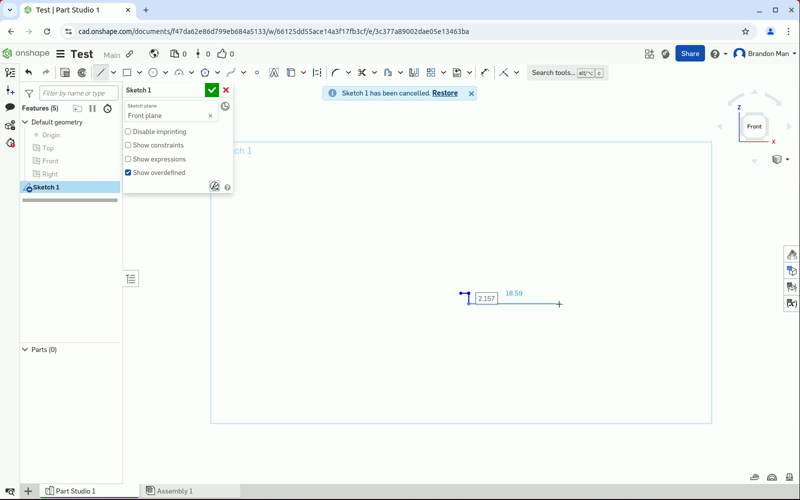
click(559, 303)
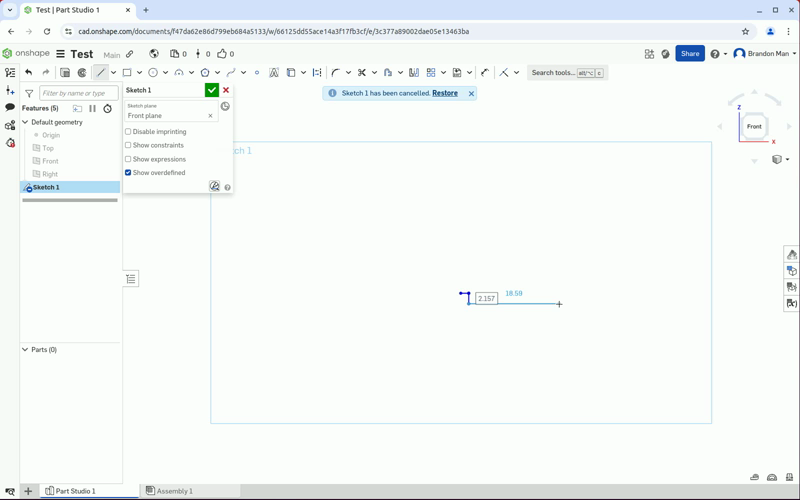
key_up(shift)
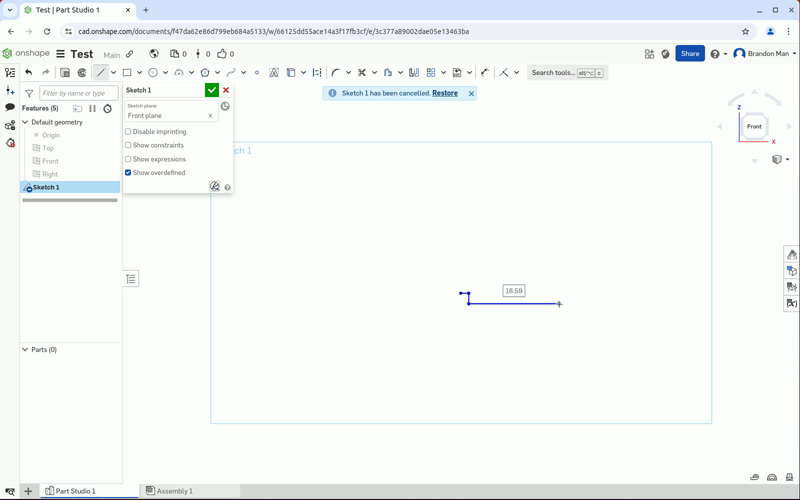
key_down(shift)
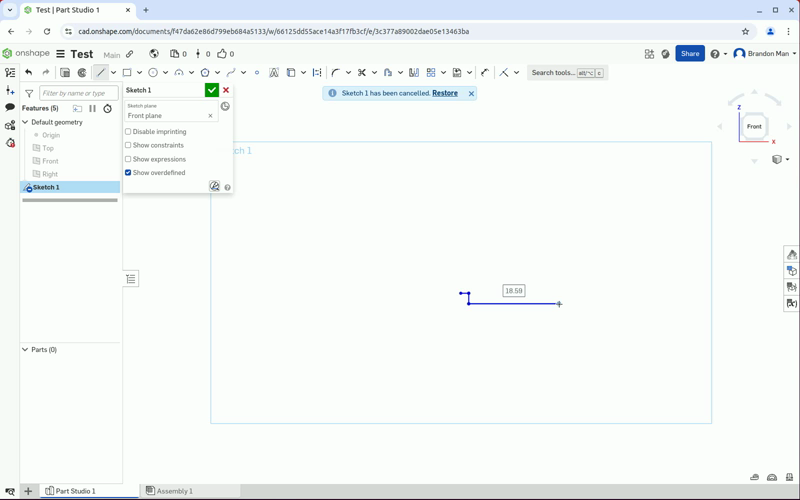
mouse_move(589, 303)
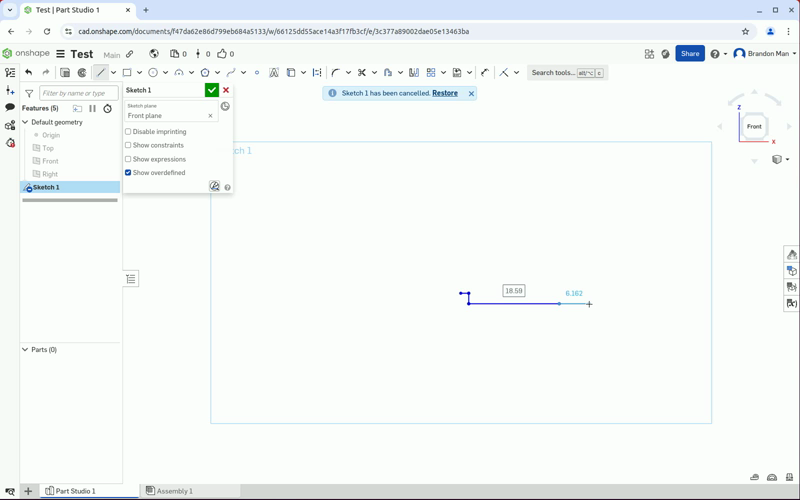
mouse_move(559, 293)
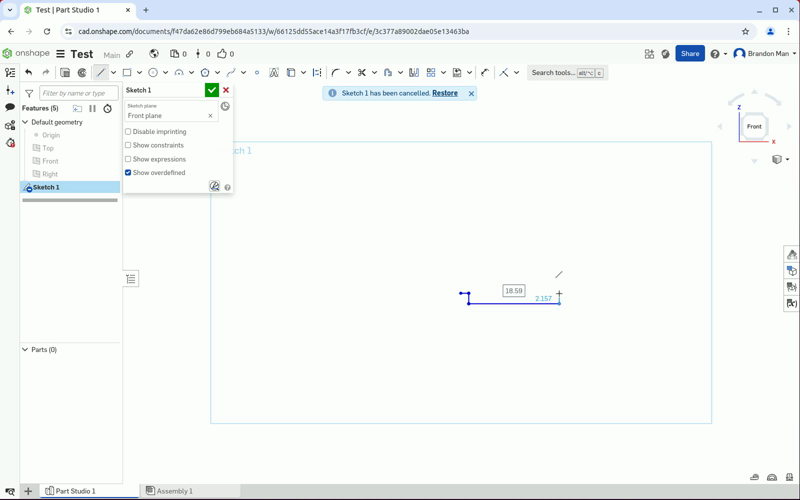
click(559, 293)
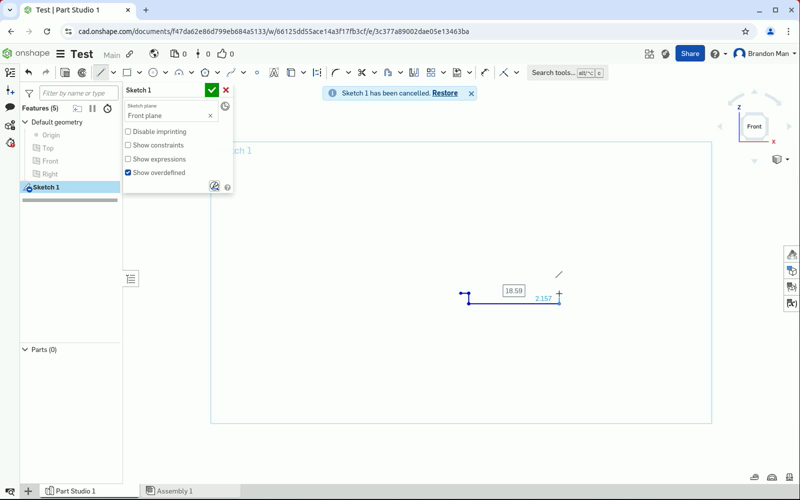
key_up(shift)
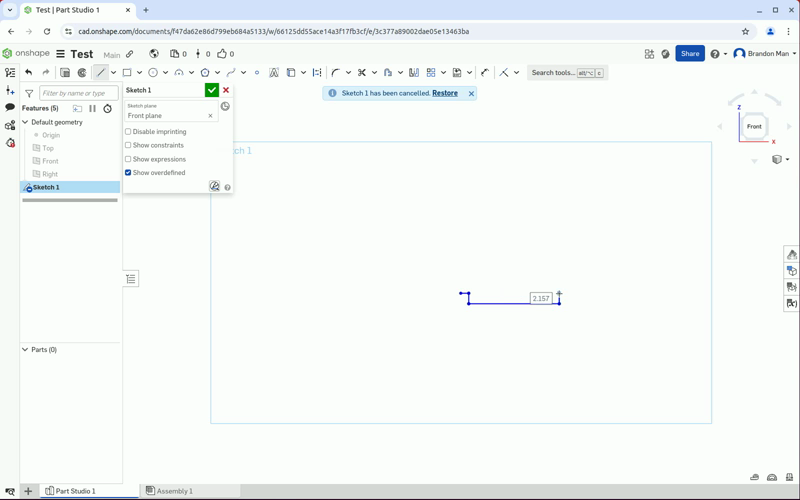
key_down(shift)
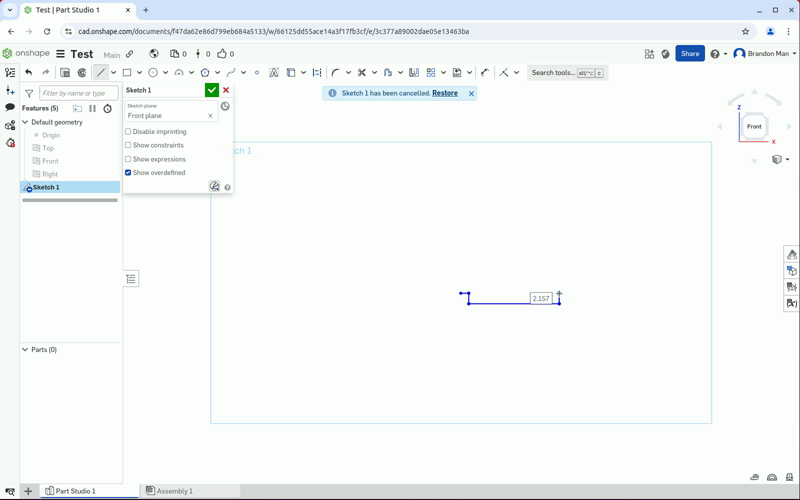
mouse_move(589, 293)
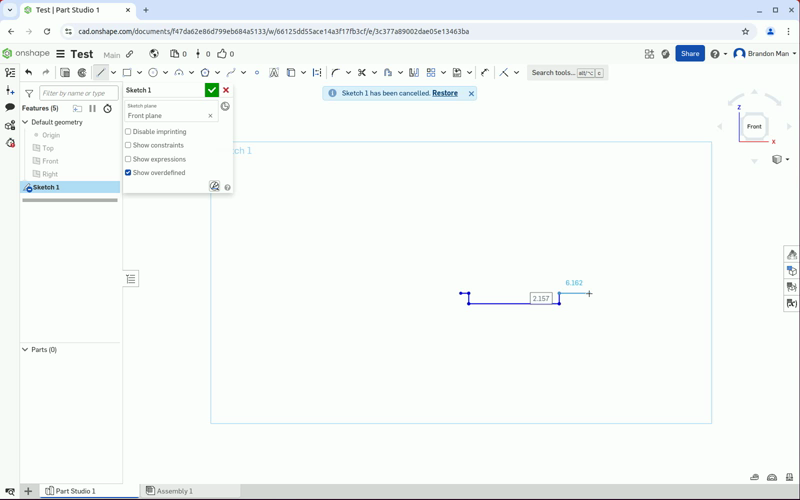
mouse_move(572, 293)
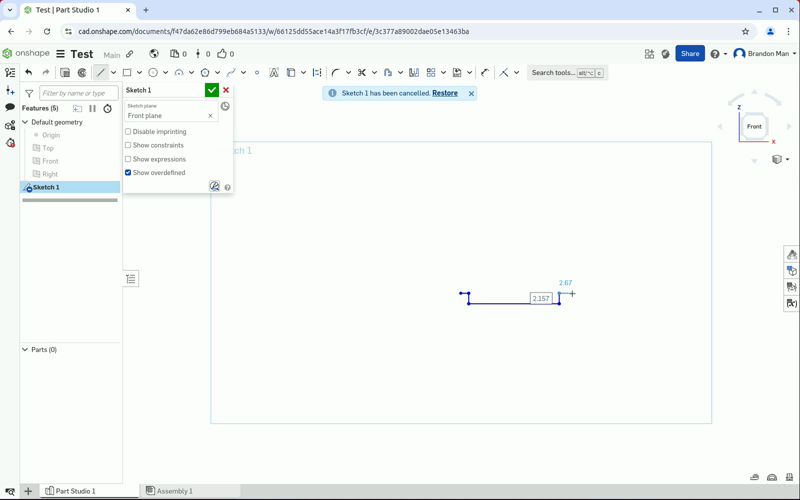
click(572, 293)
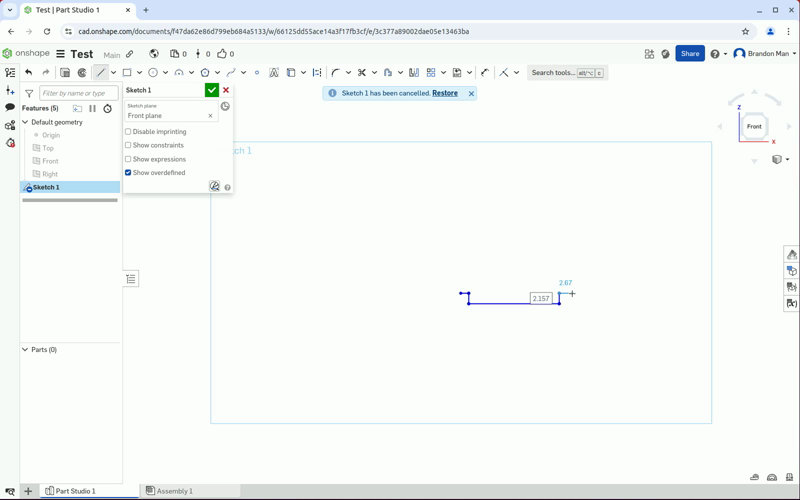
key_up(shift)
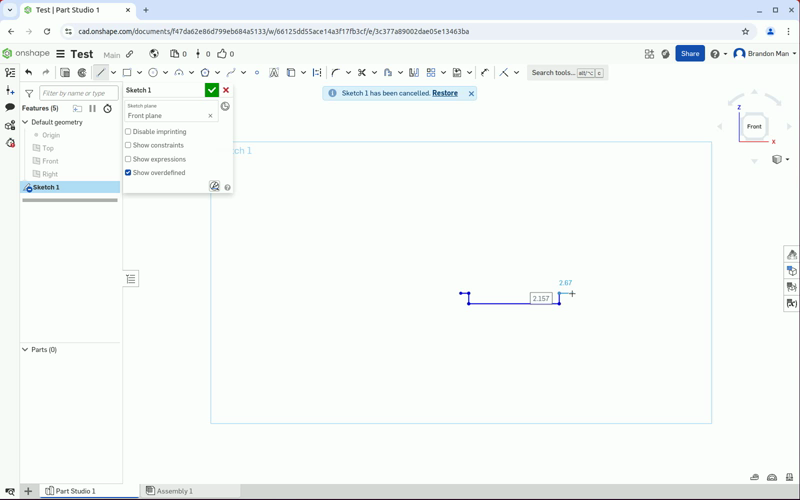
key_down(shift)
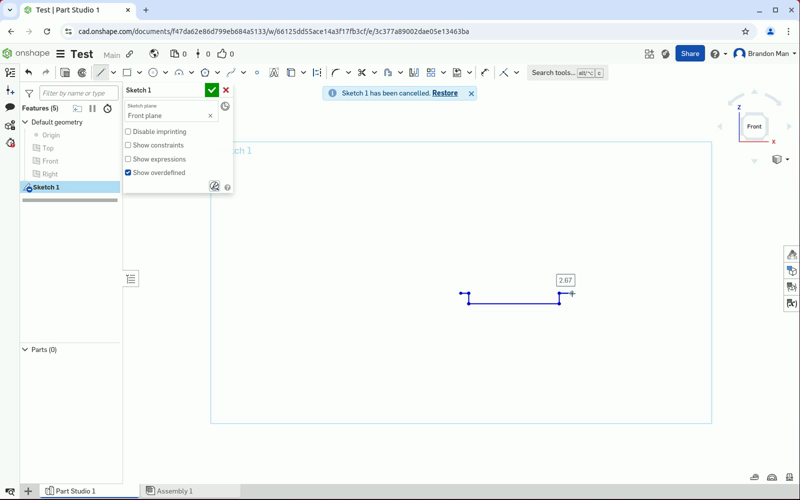
mouse_move(589, 293)
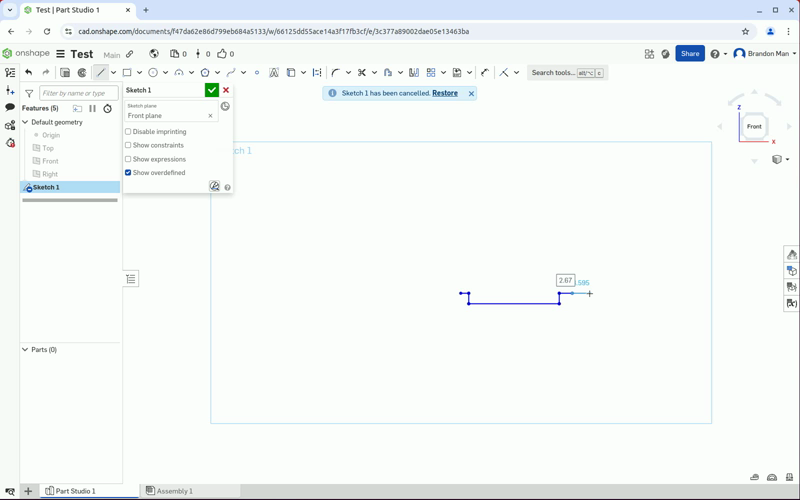
mouse_move(572, 282)
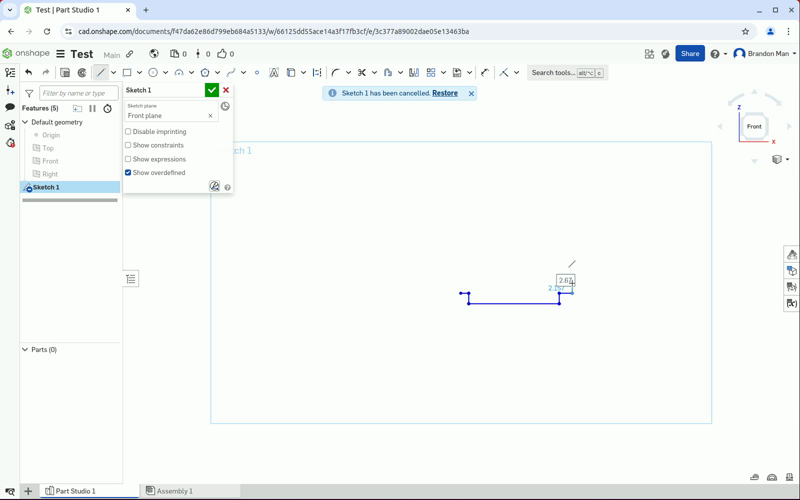
click(572, 282)
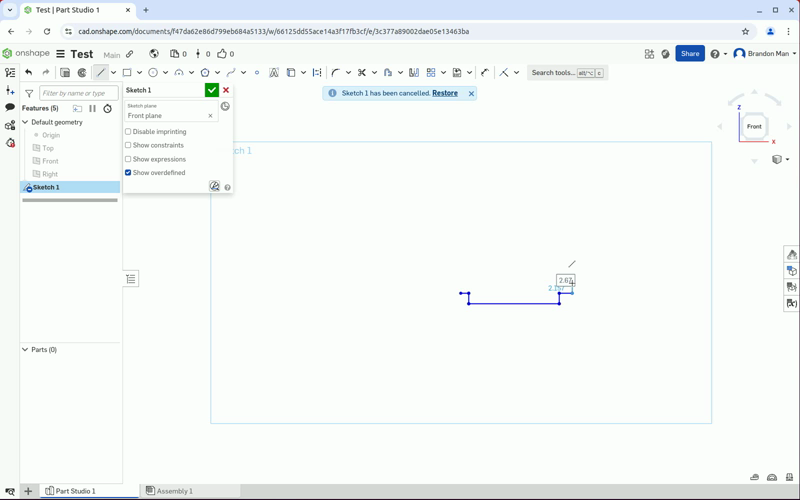
key_up(shift)
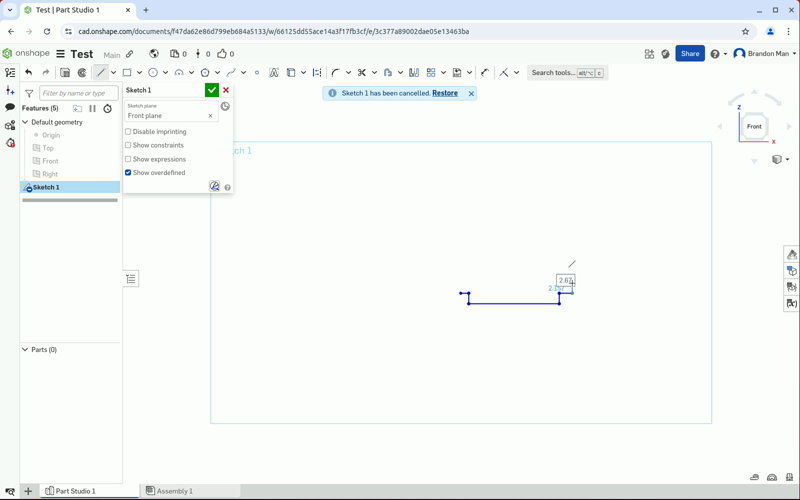
key_down(shift)
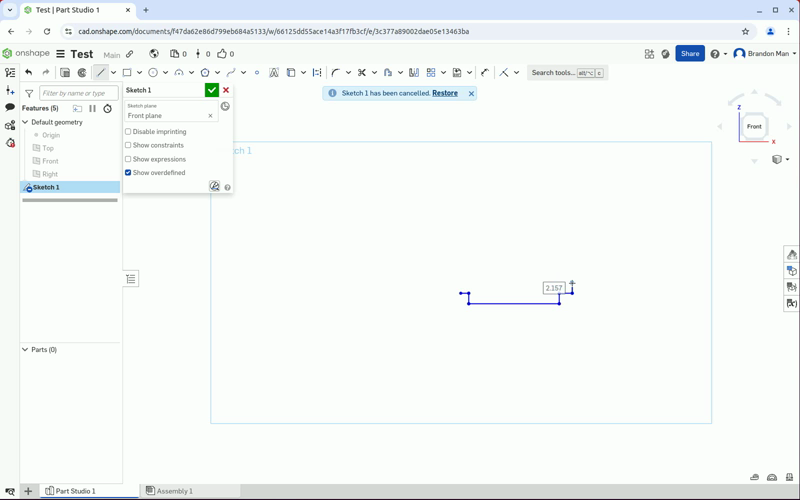
mouse_move(460, 282)
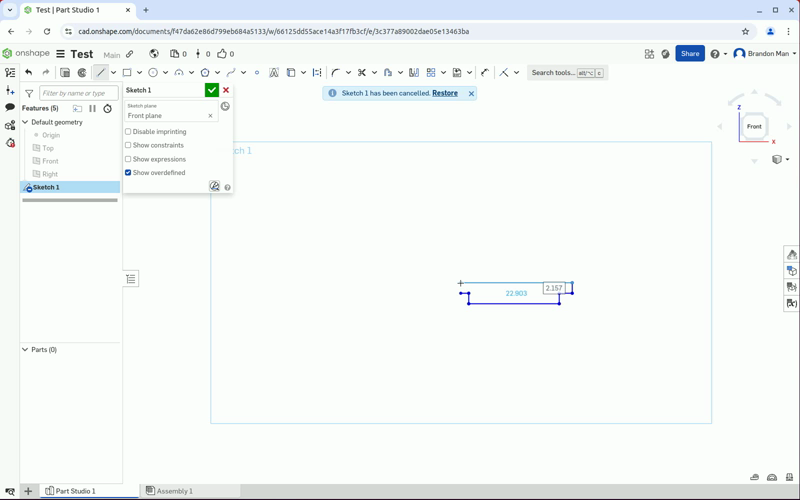
click(460, 282)
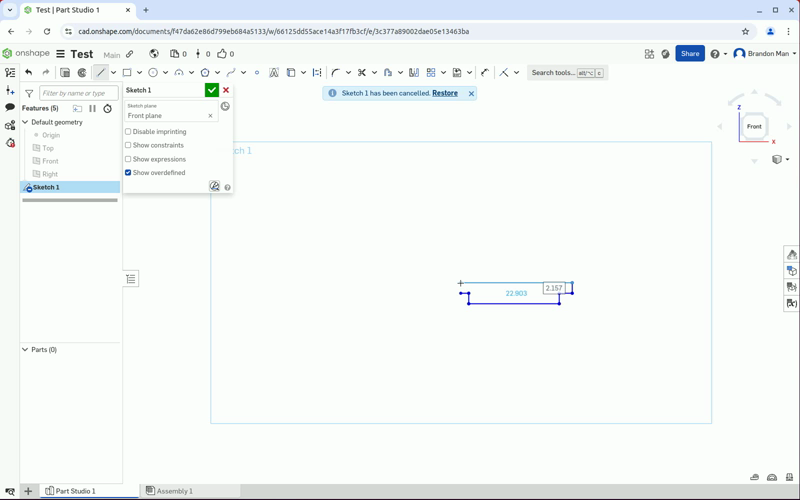
key_up(shift)
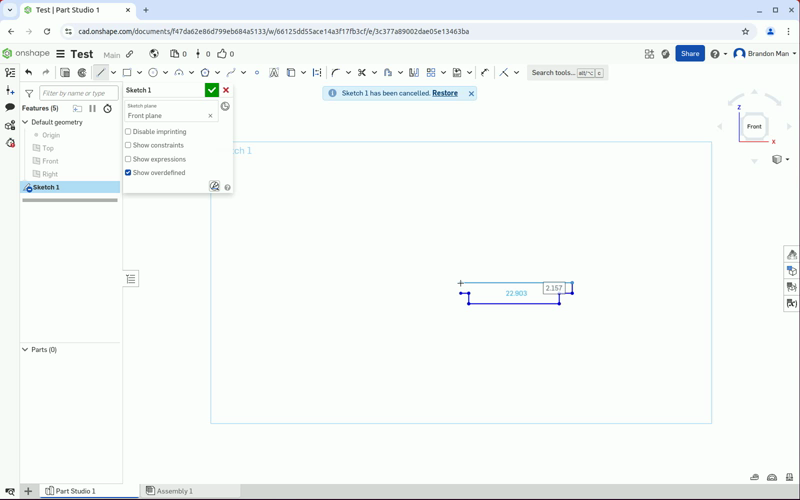
mouse_move(490, 282)
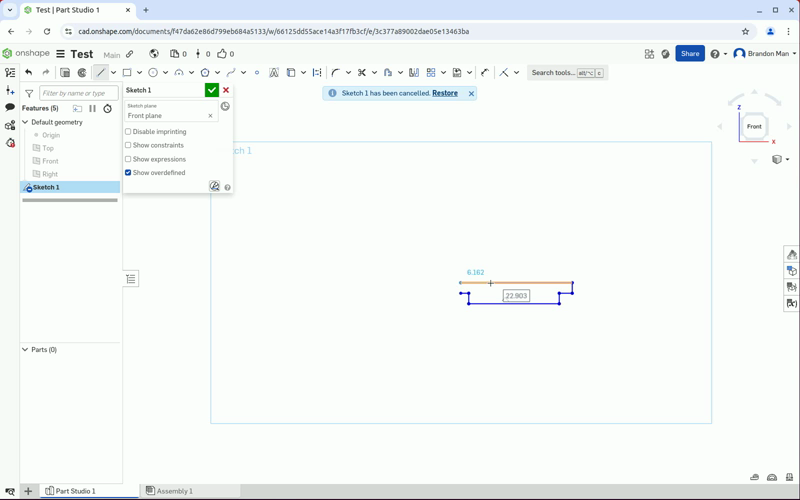
key_down(shift)
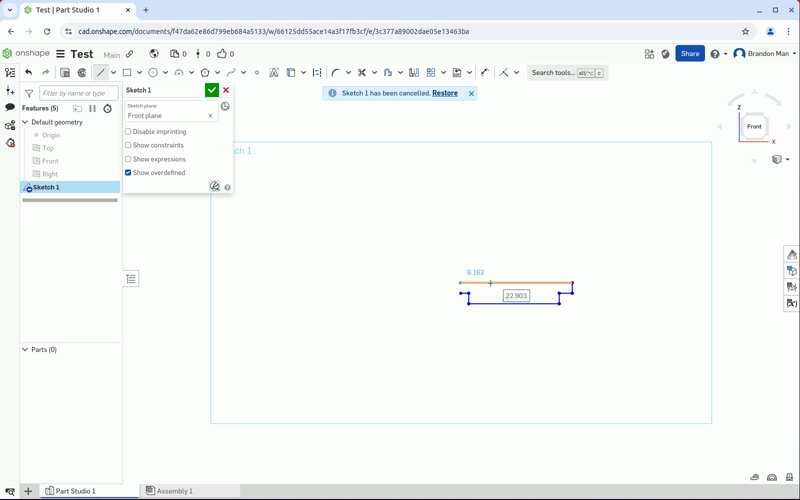
mouse_move(460, 293)
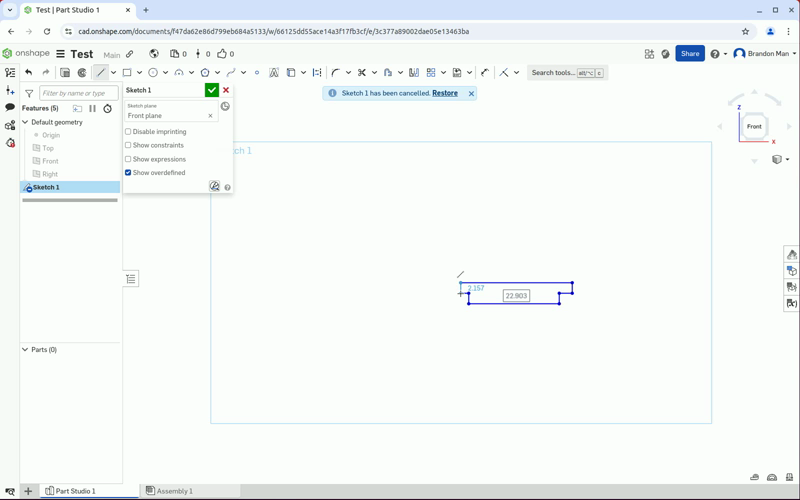
key_up(shift)
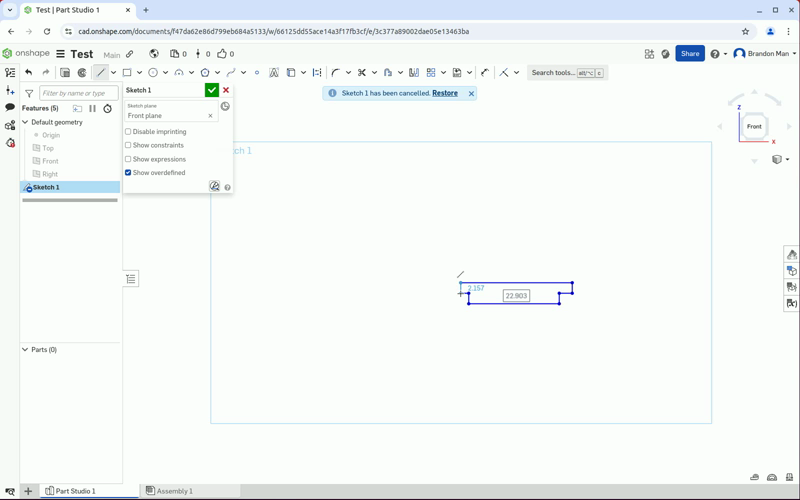
click(460, 293)
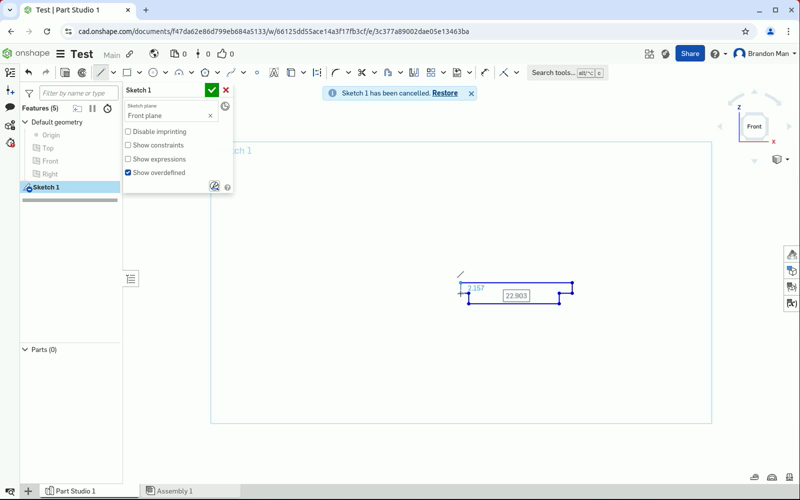
key(esc)
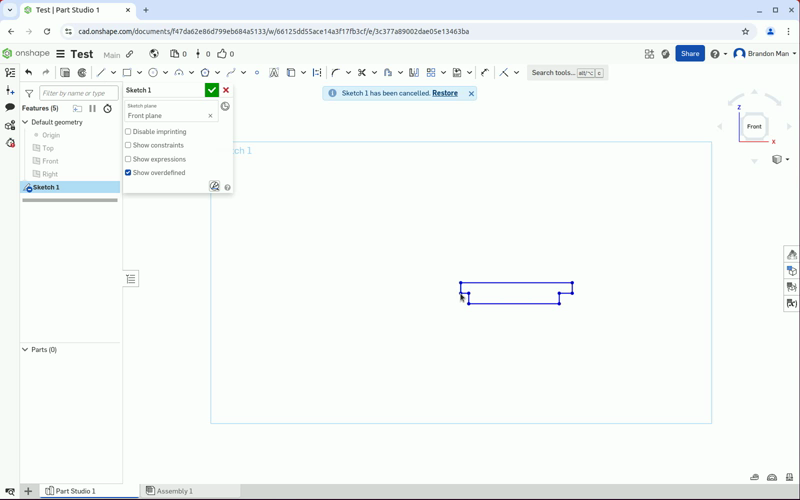
mouse_move(539, 286)
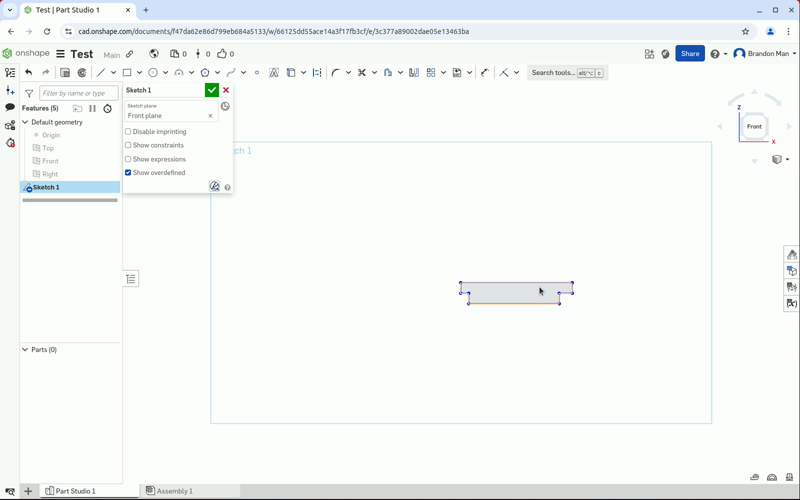
click(539, 286)
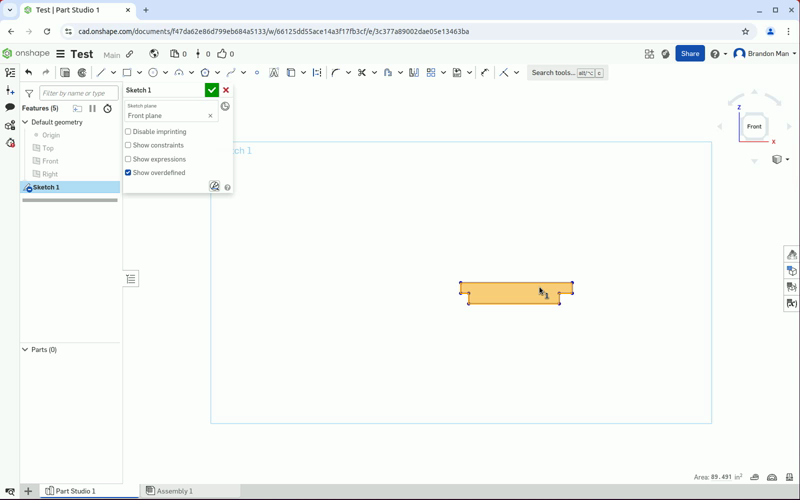
mouse_move(73, 352)
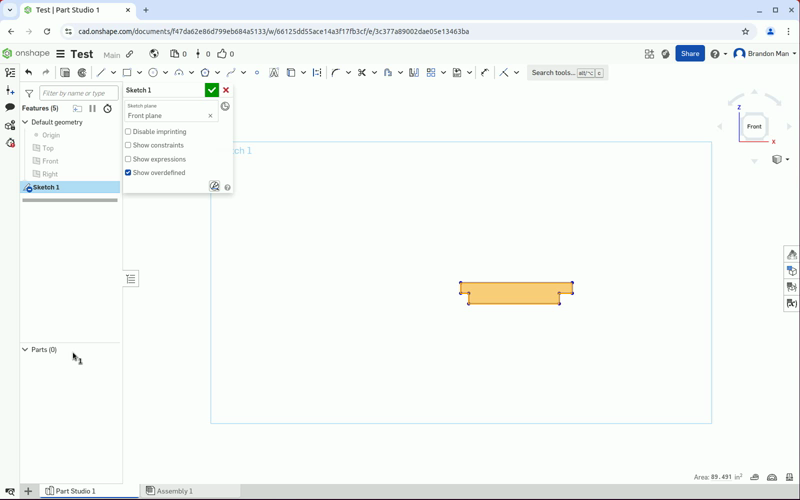
key(shift+y)
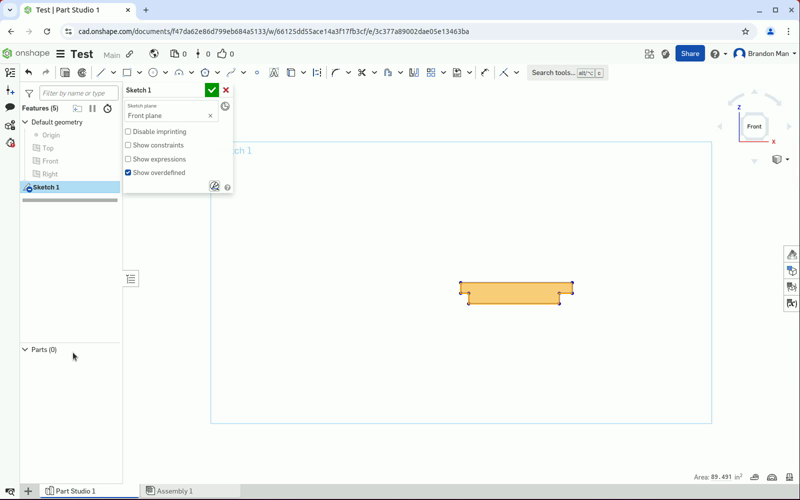
key(shift+e)
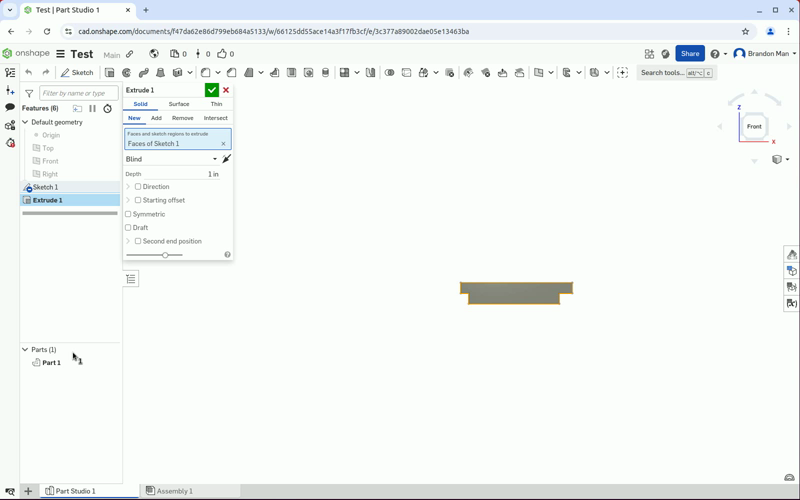
mouse_move(143, 106)
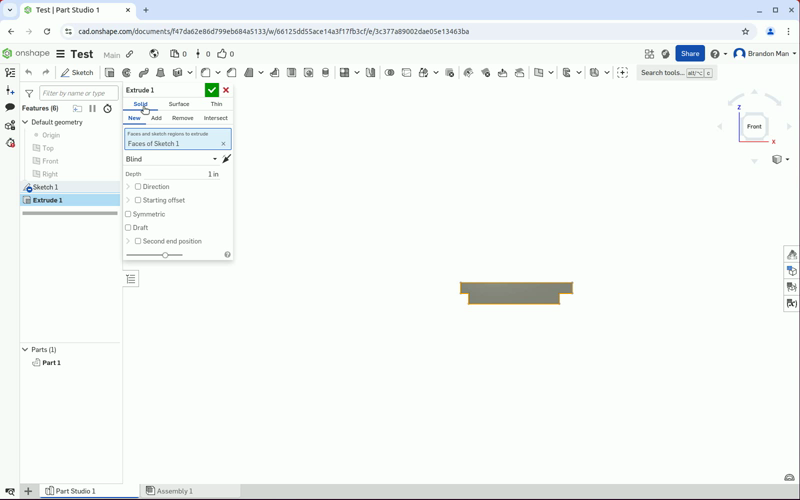
click(143, 106)
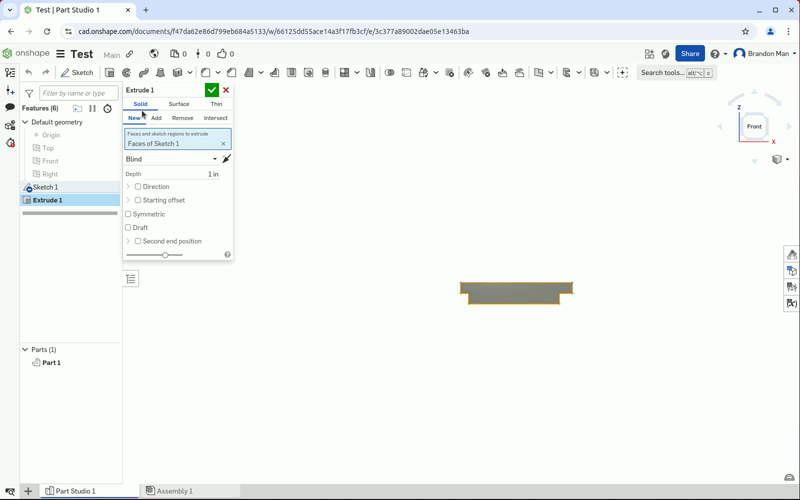
mouse_move(137, 120)
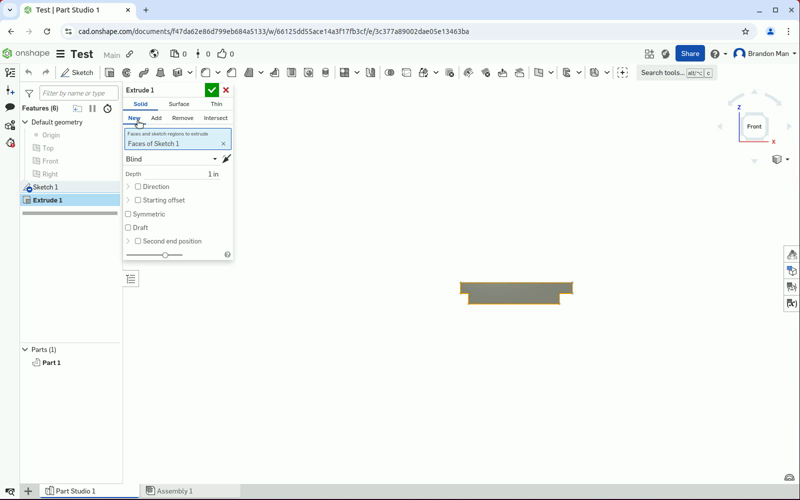
click(137, 120)
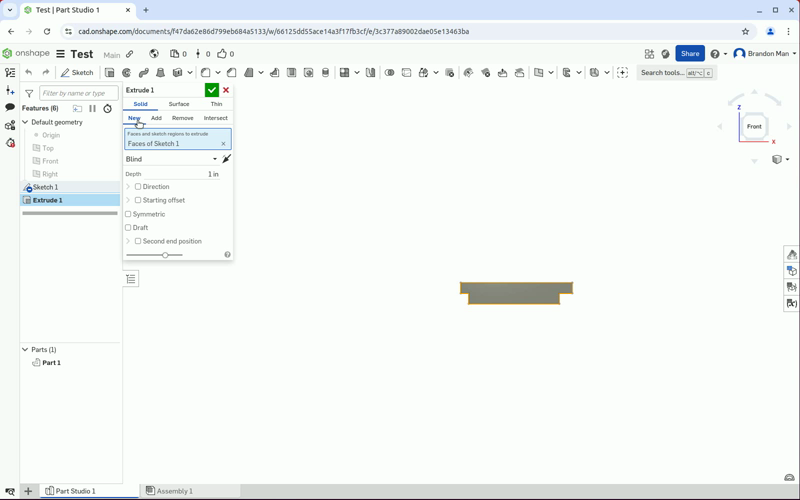
key(tab, 4)
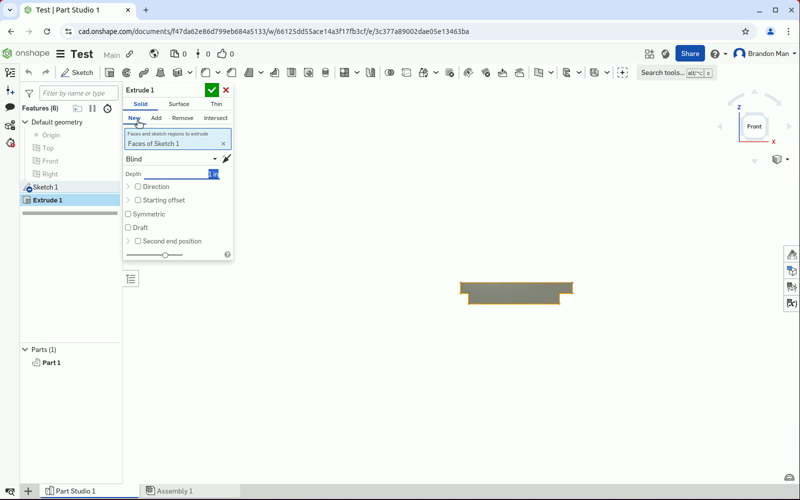
text(4.333)
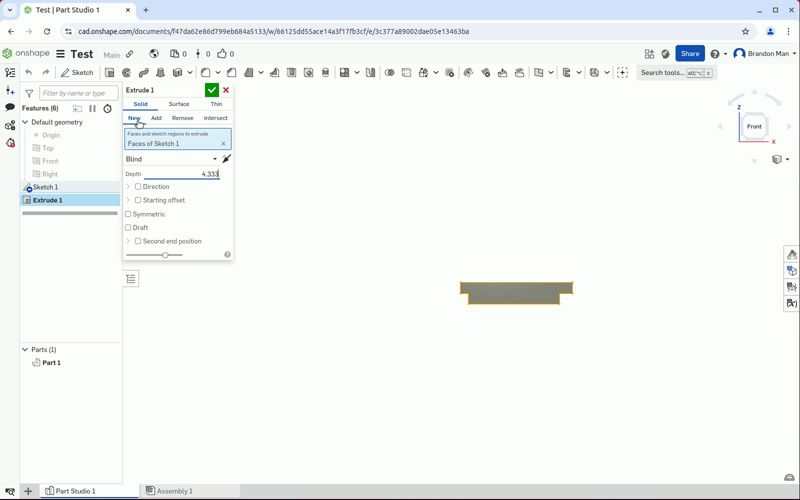
key(enter)
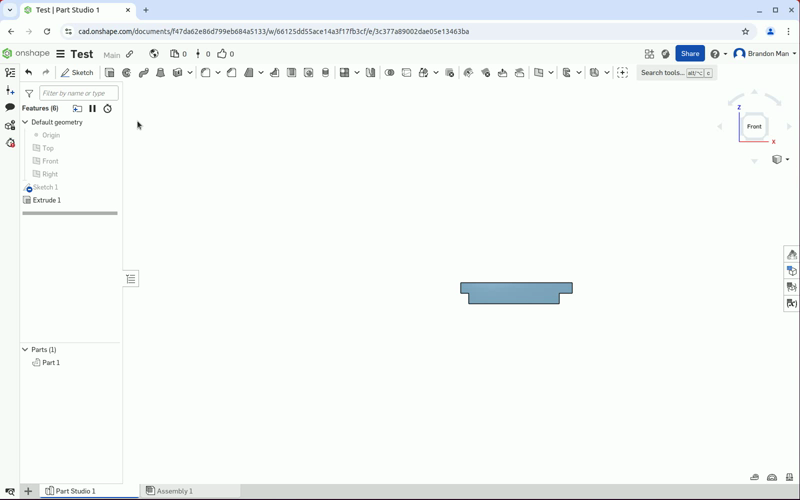
key(shift+h)
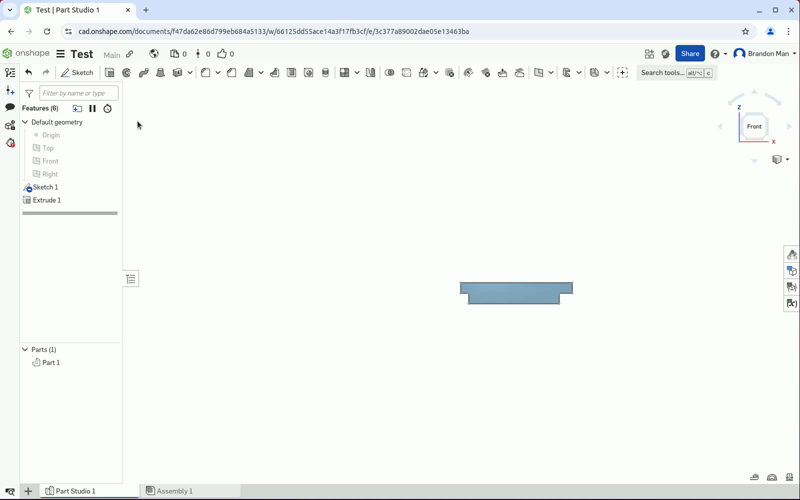
key(shift+h)
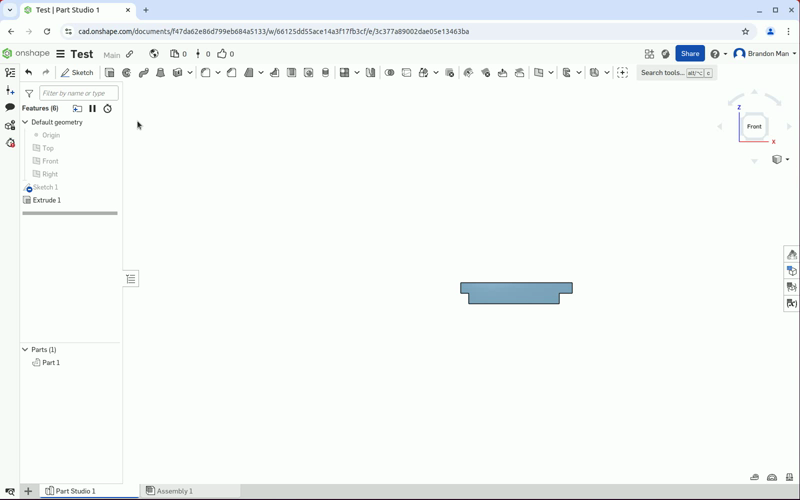
mouse_move(73, 189)
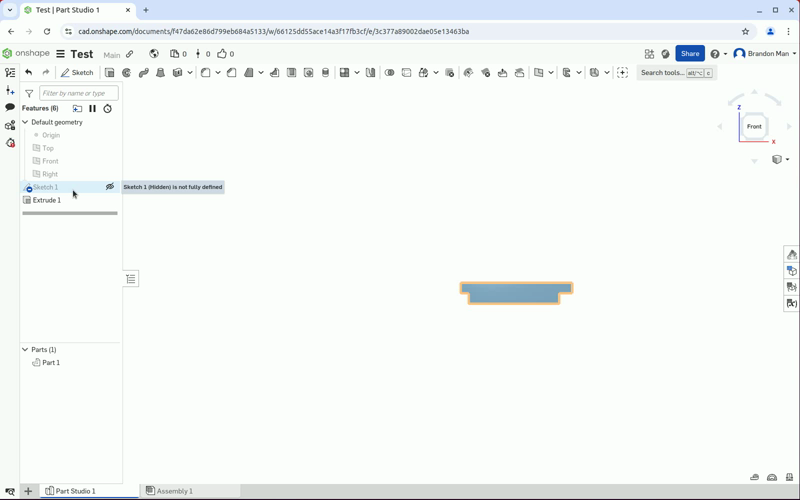
click(73, 189)
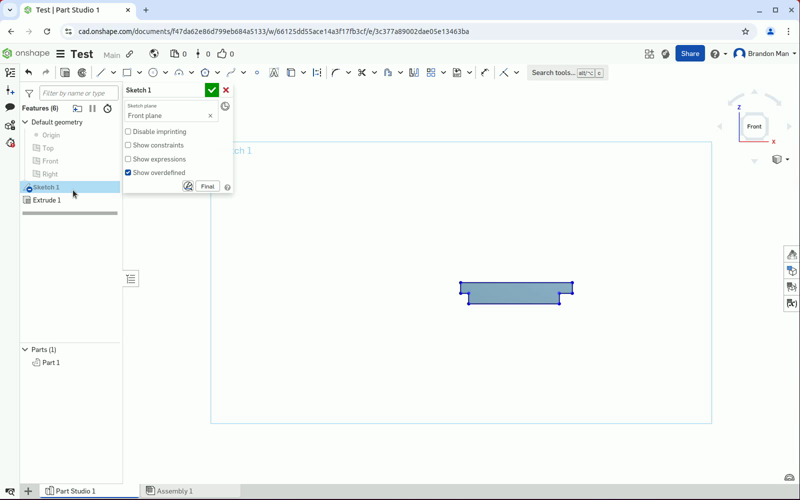
mouse_move(229, 92)
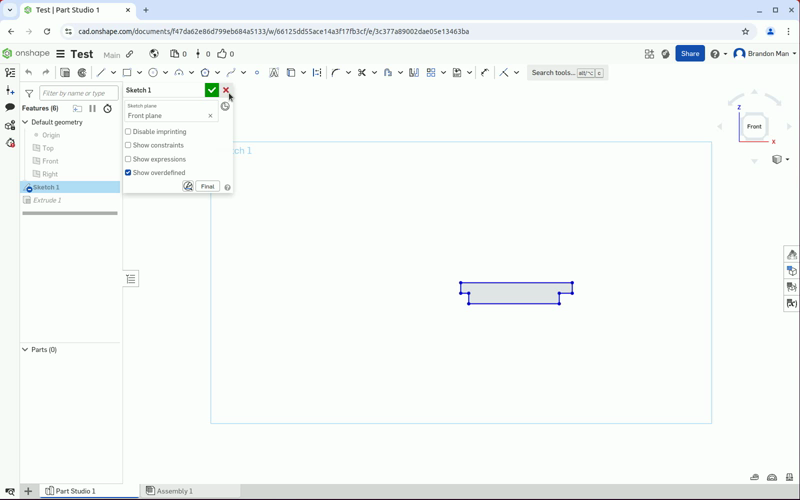
click(229, 92)
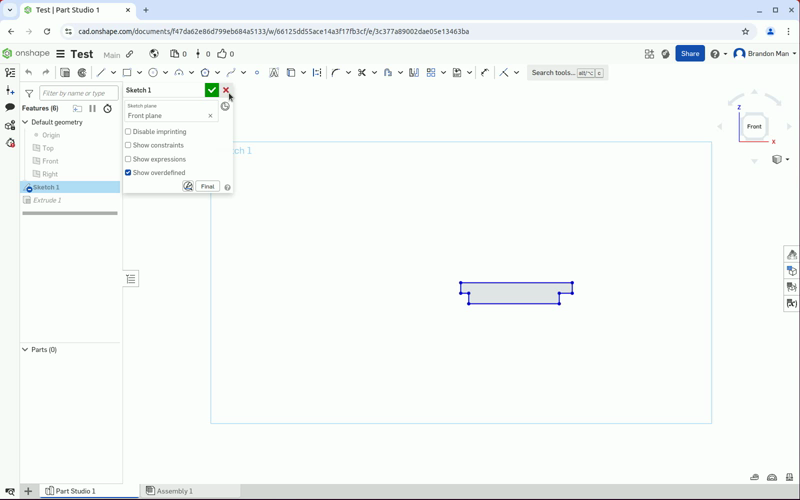
key(shift+s)
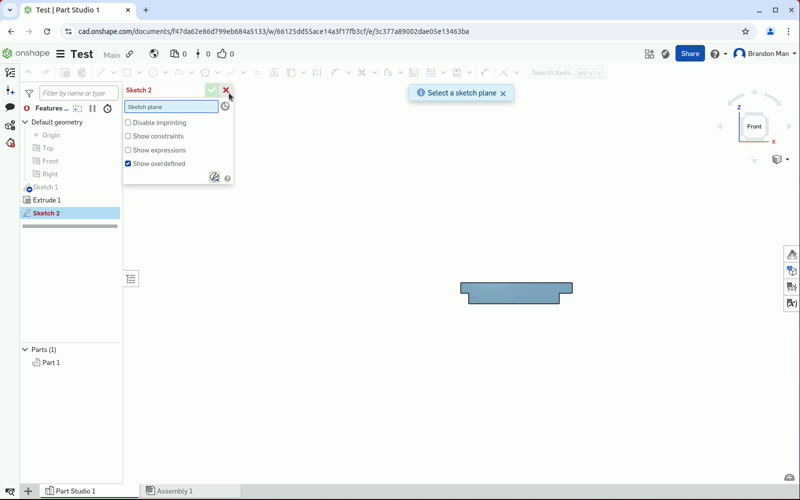
mouse_move(73, 163)
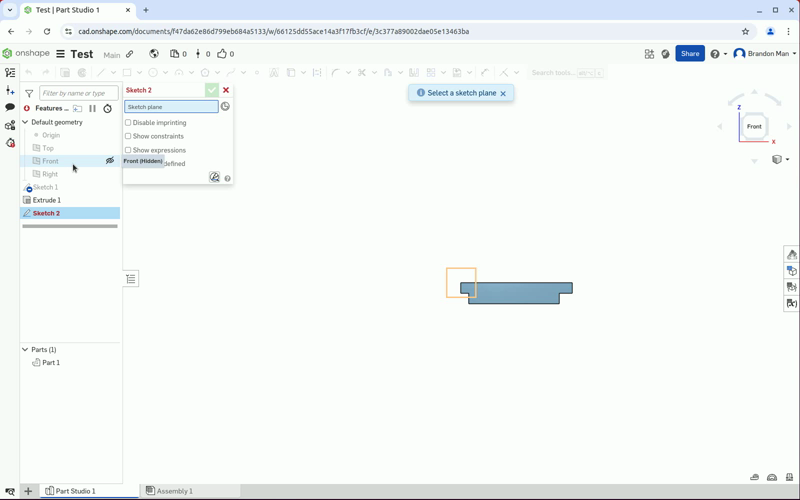
click(73, 163)
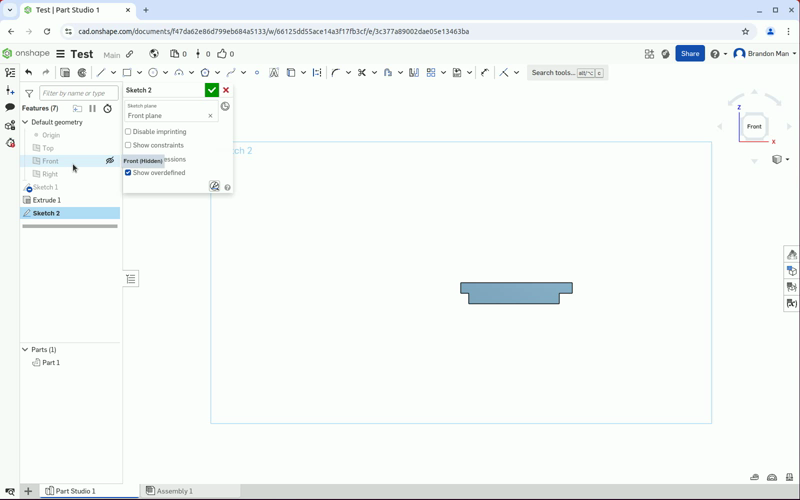
mouse_move(73, 352)
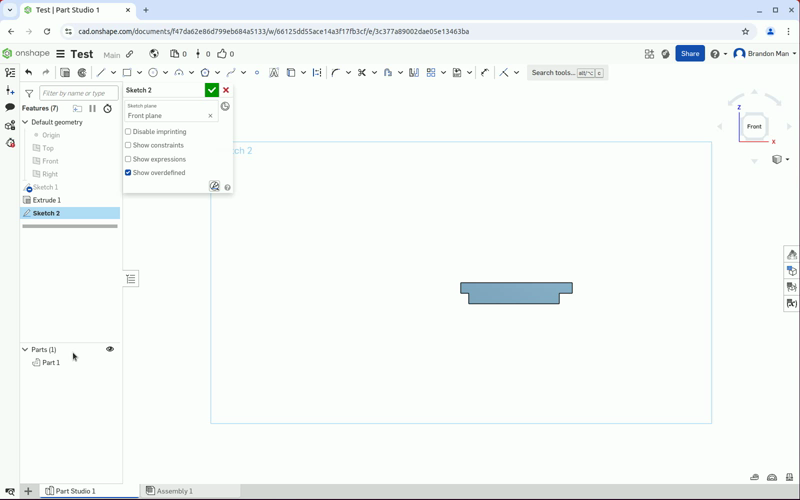
key(y)
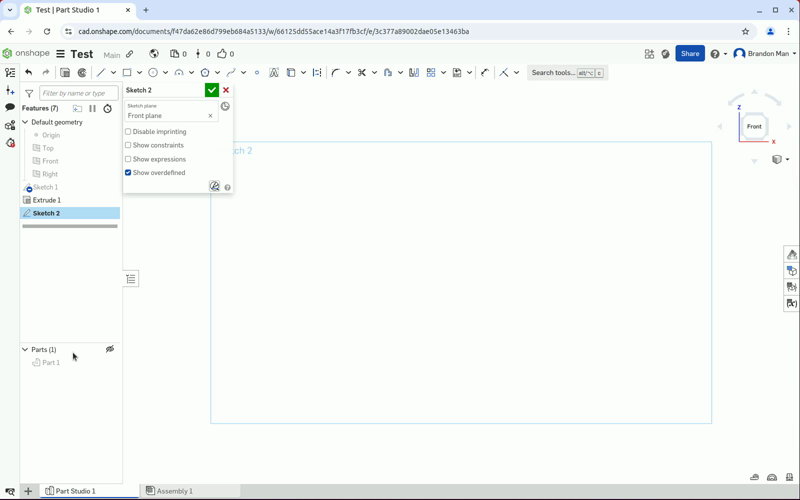
key(l)
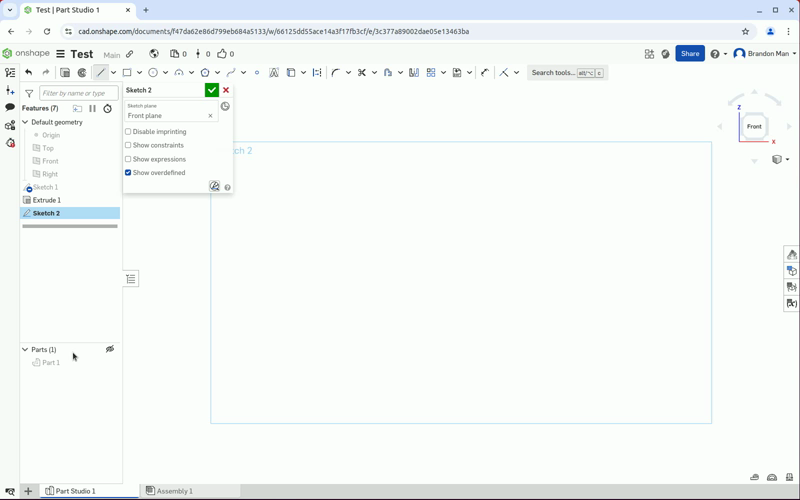
key_down(shift)
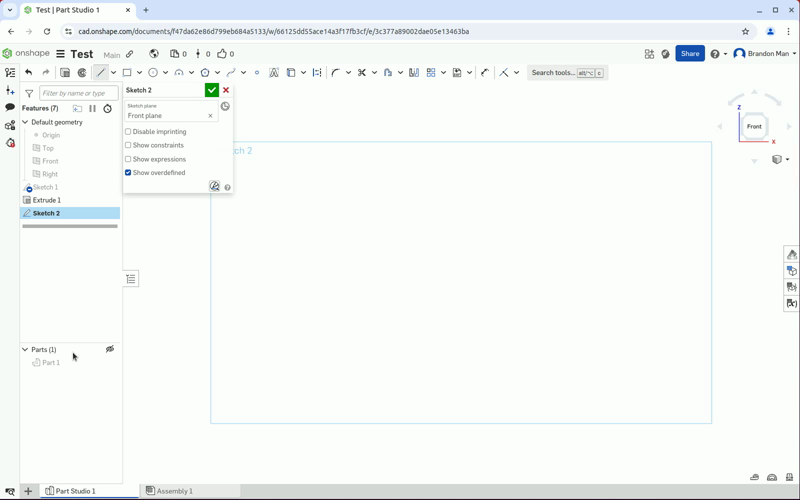
mouse_move(456, 295)
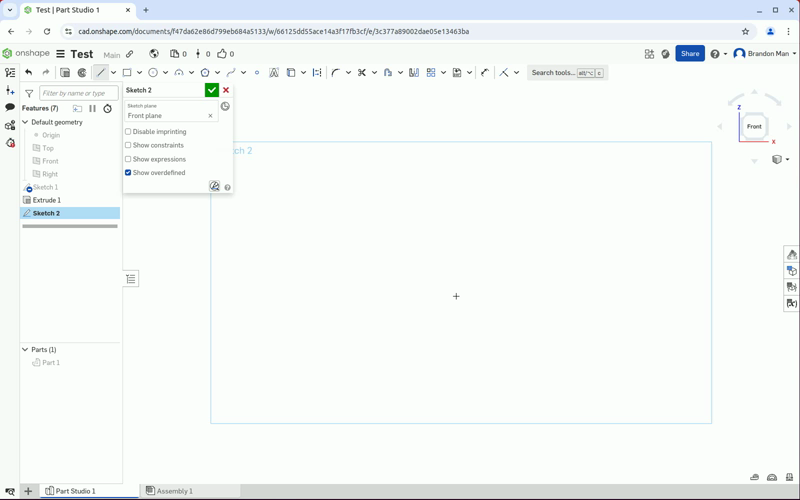
click(456, 295)
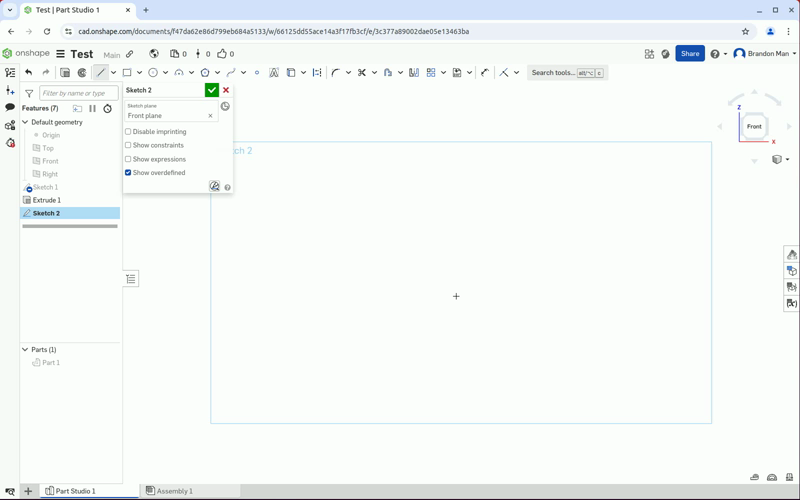
key_up(shift)
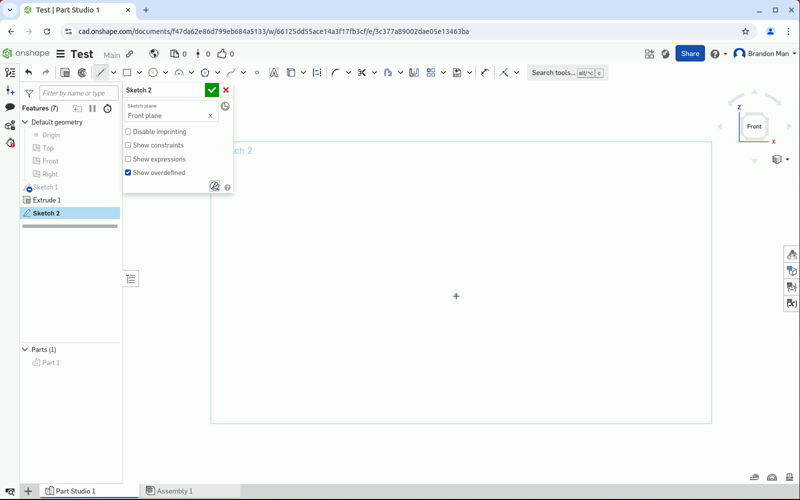
key_down(shift)
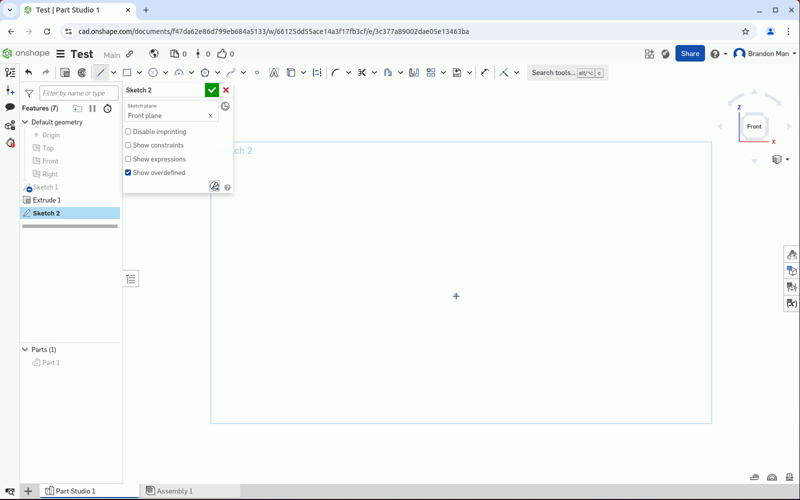
mouse_move(486, 295)
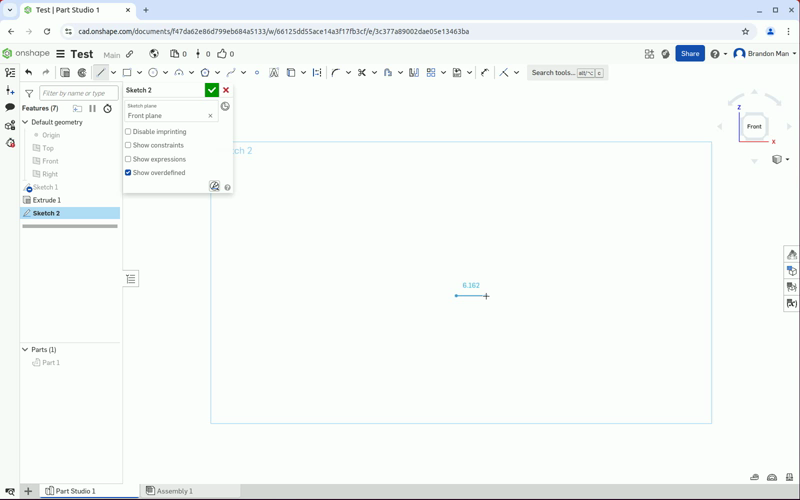
mouse_move(461, 292)
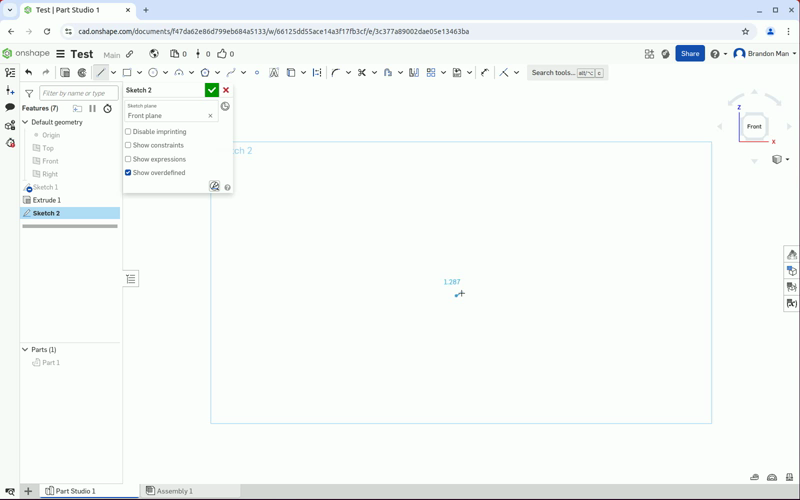
scroll(6)
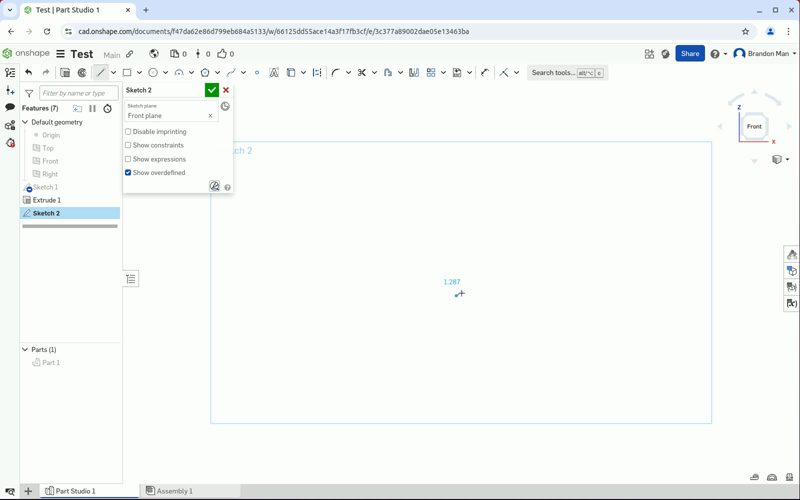
scroll(6)
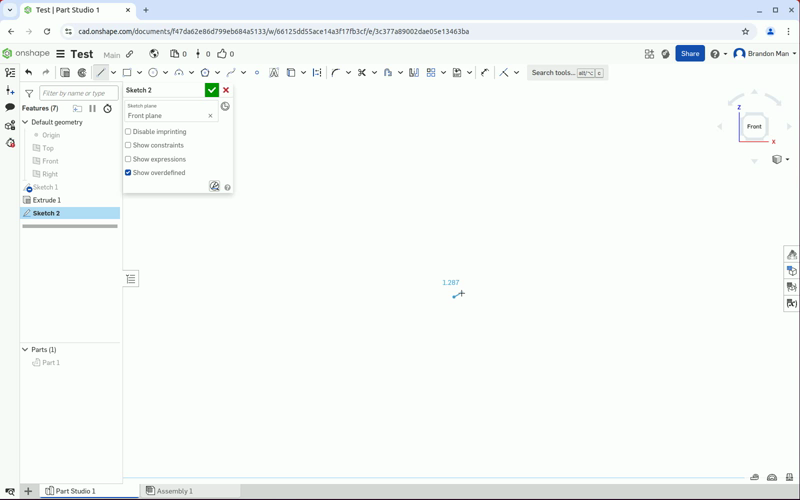
scroll(6)
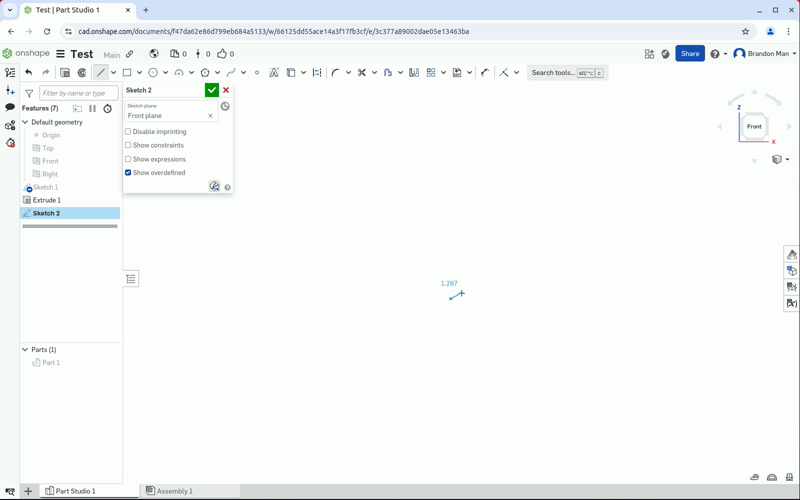
scroll(6)
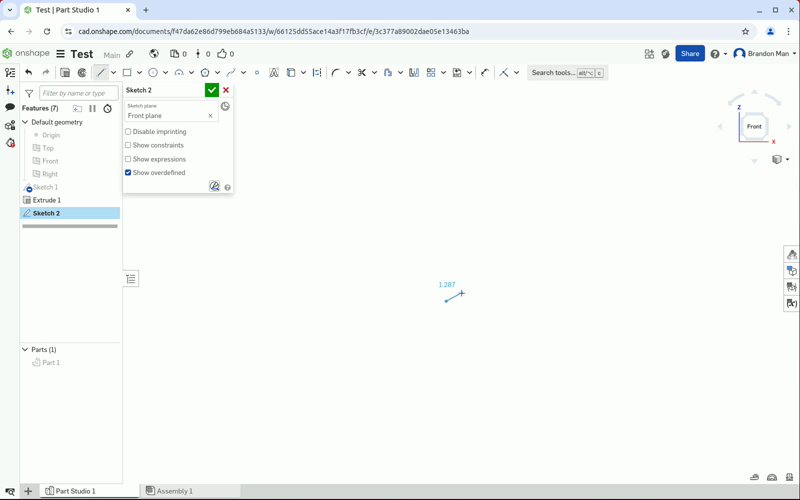
scroll(6)
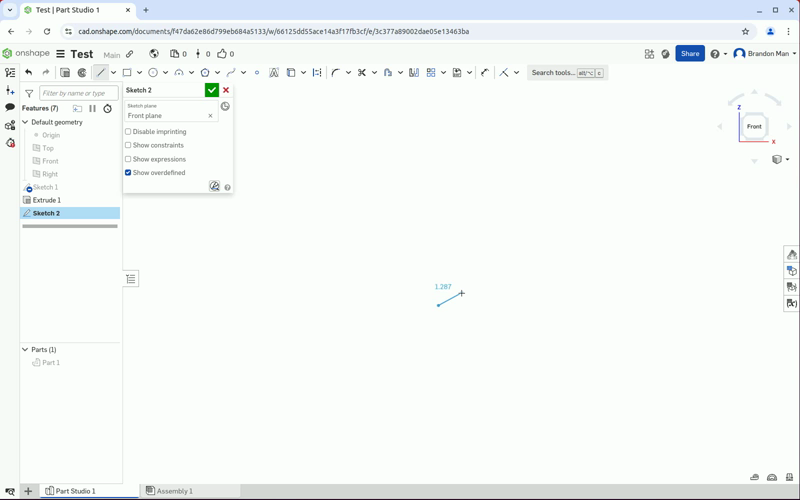
scroll(6)
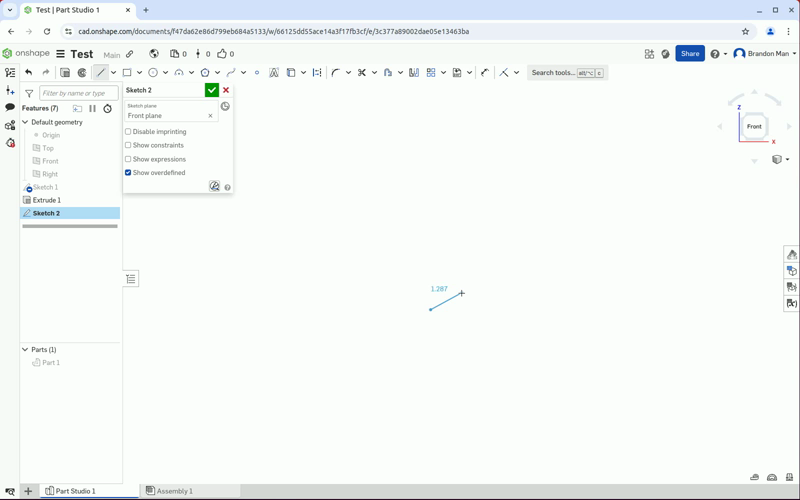
scroll(6)
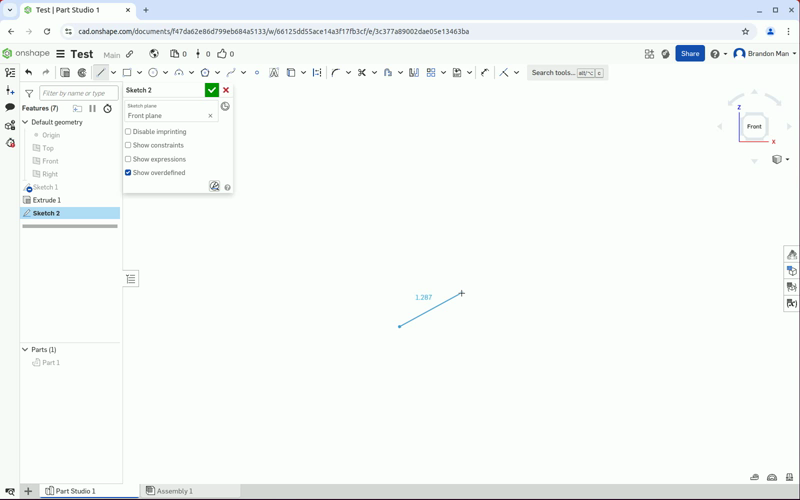
click(461, 292)
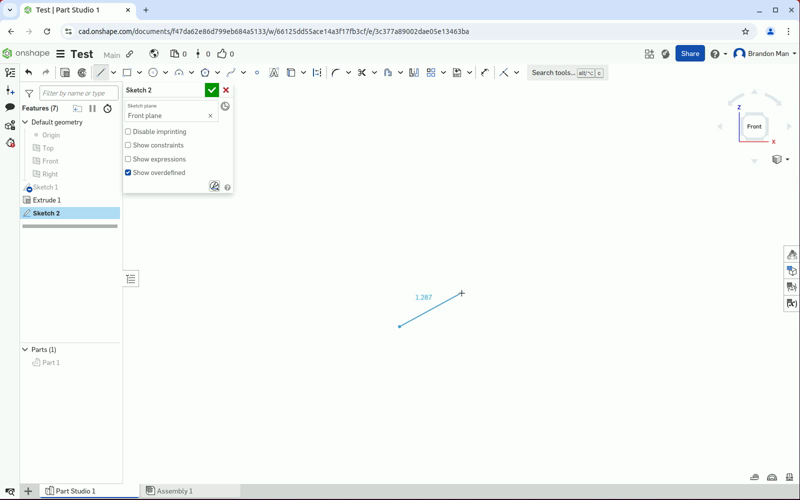
scroll(-6)
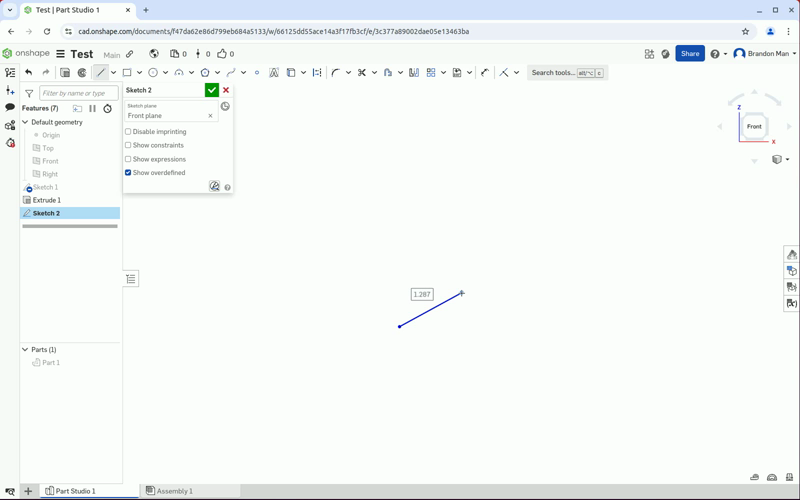
scroll(-6)
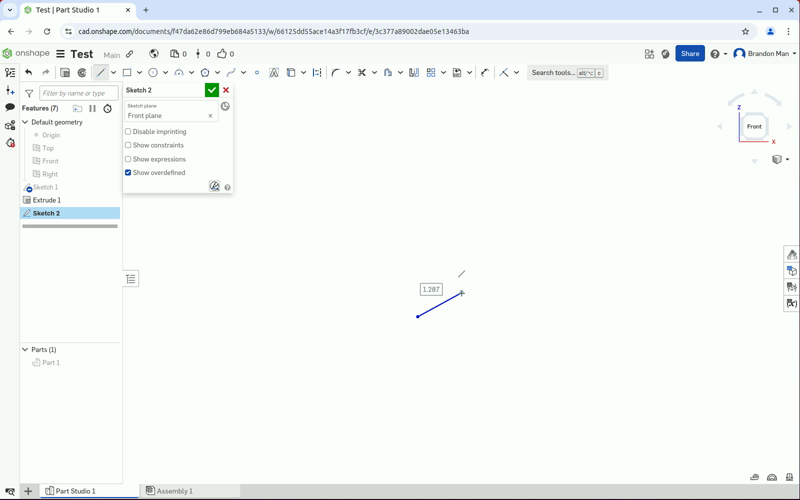
scroll(-6)
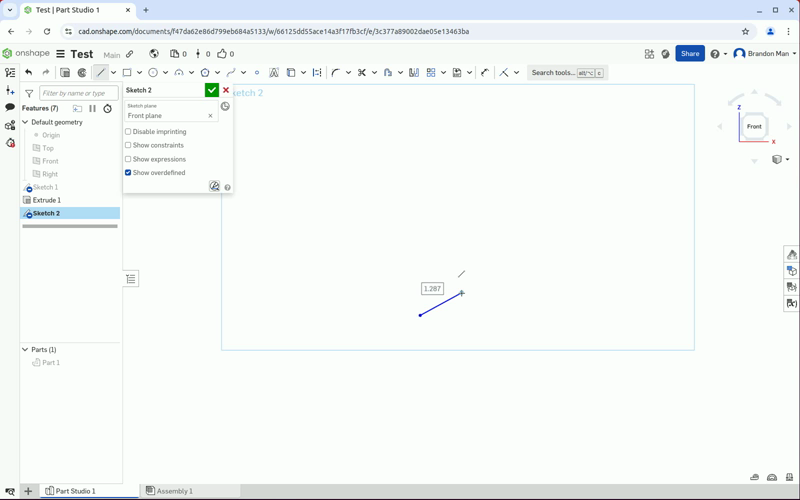
scroll(-6)
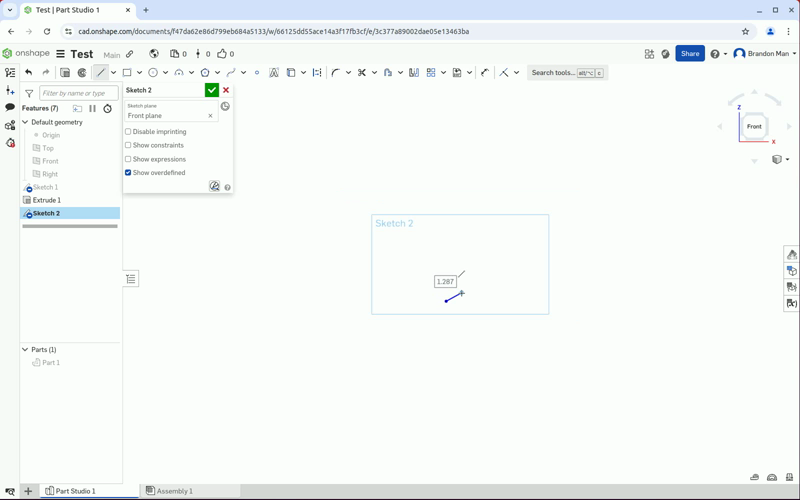
scroll(-6)
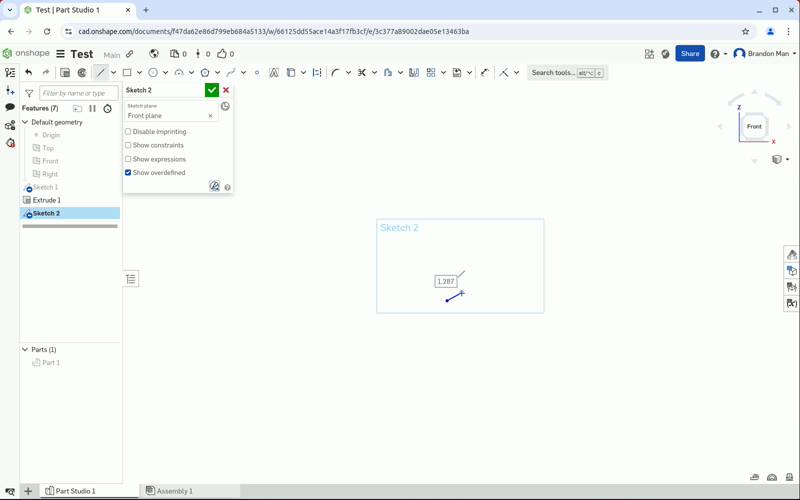
scroll(-6)
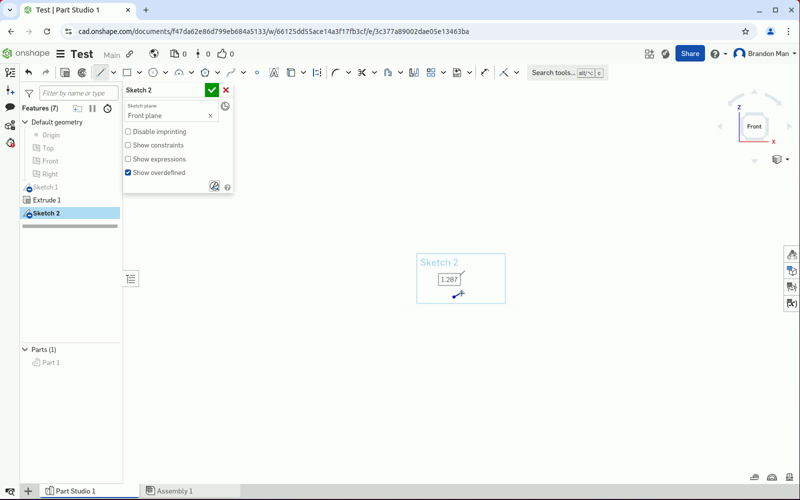
scroll(-6)
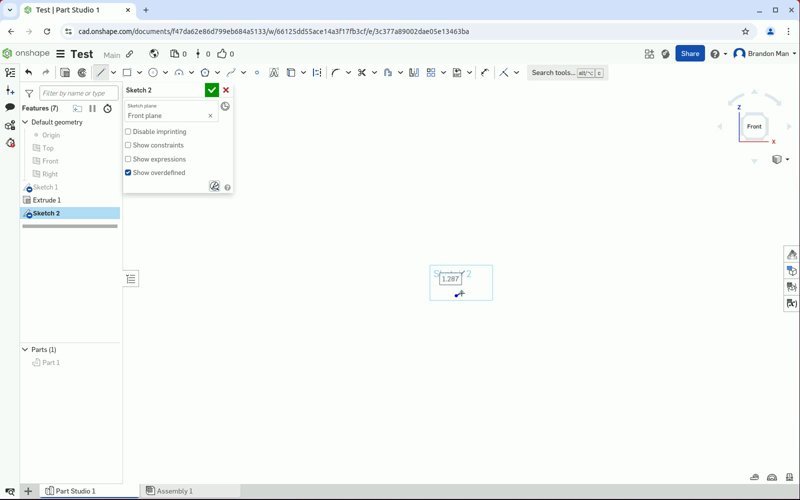
key_up(shift)
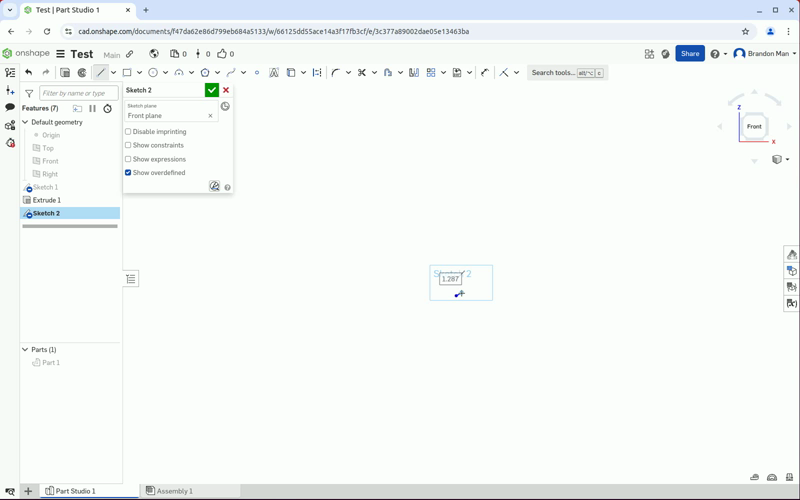
key_down(shift)
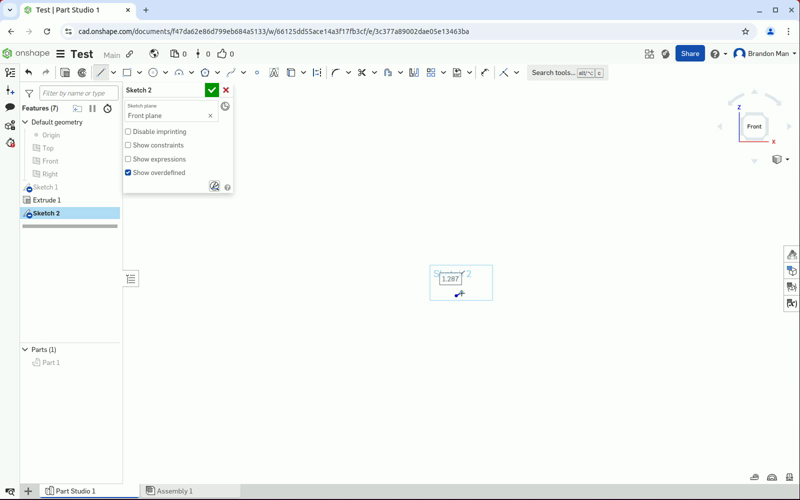
mouse_move(491, 292)
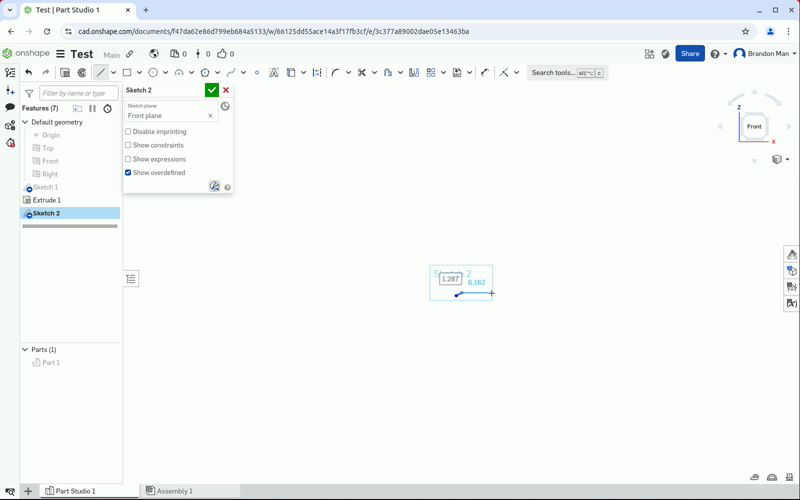
mouse_move(461, 266)
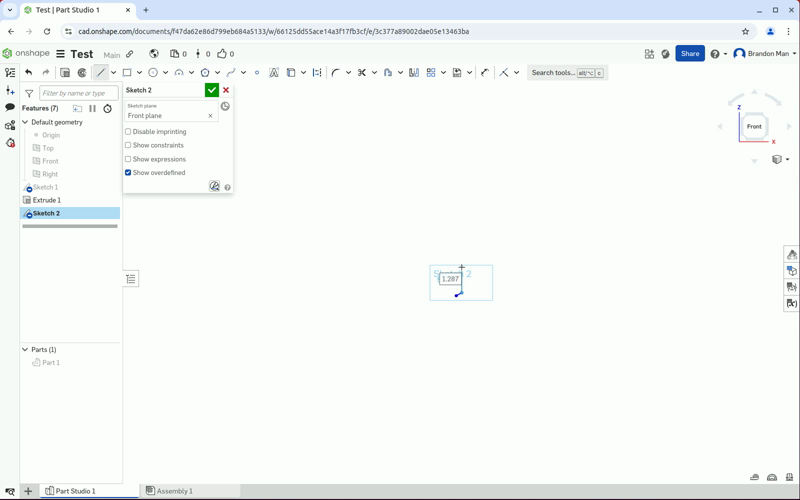
click(461, 266)
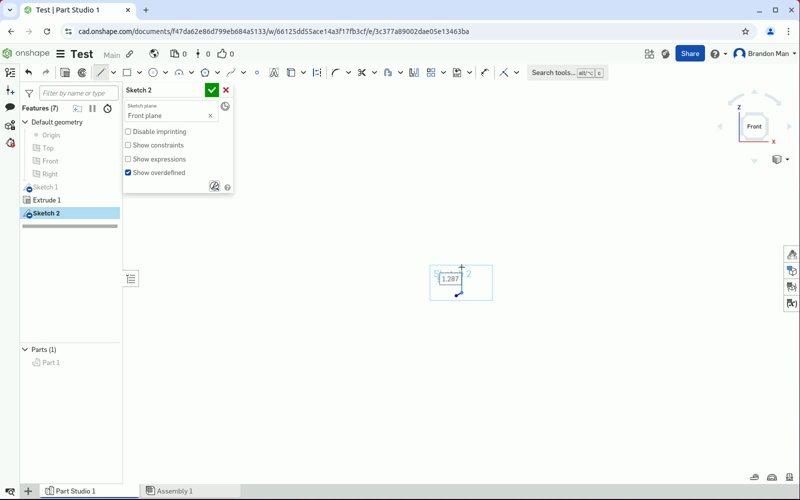
key_up(shift)
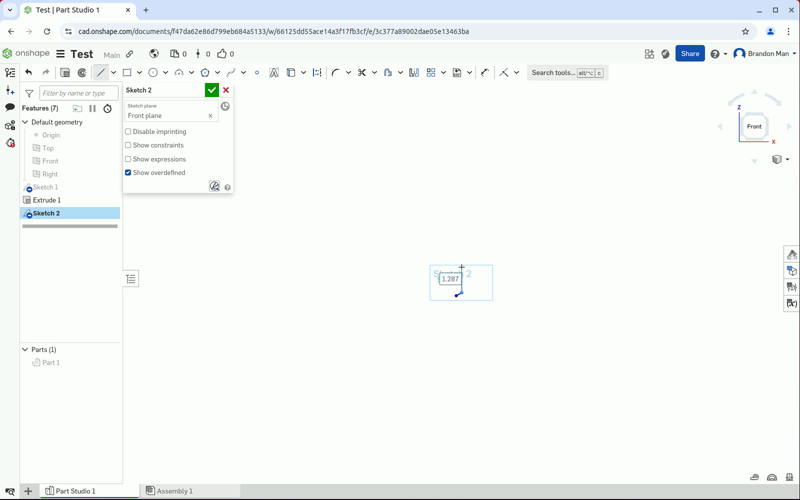
key_down(shift)
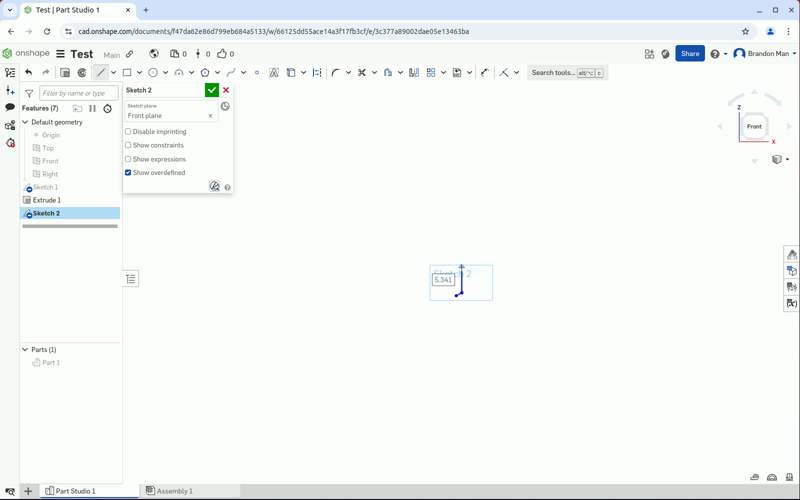
mouse_move(491, 266)
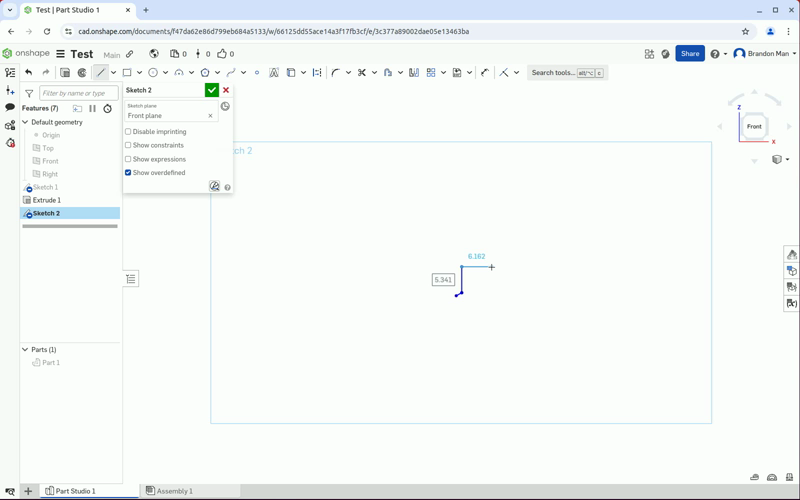
mouse_move(456, 266)
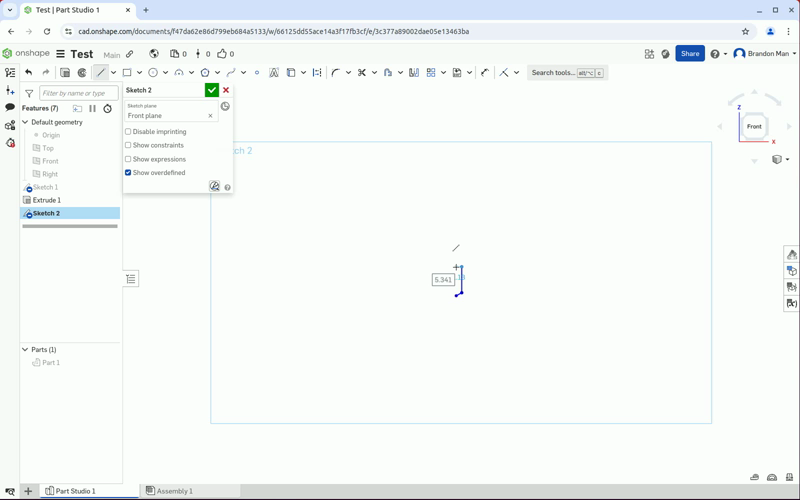
scroll(6)
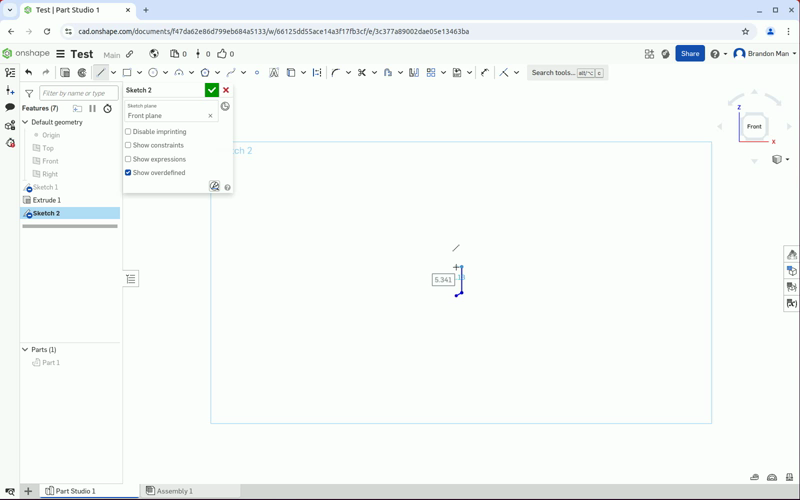
scroll(6)
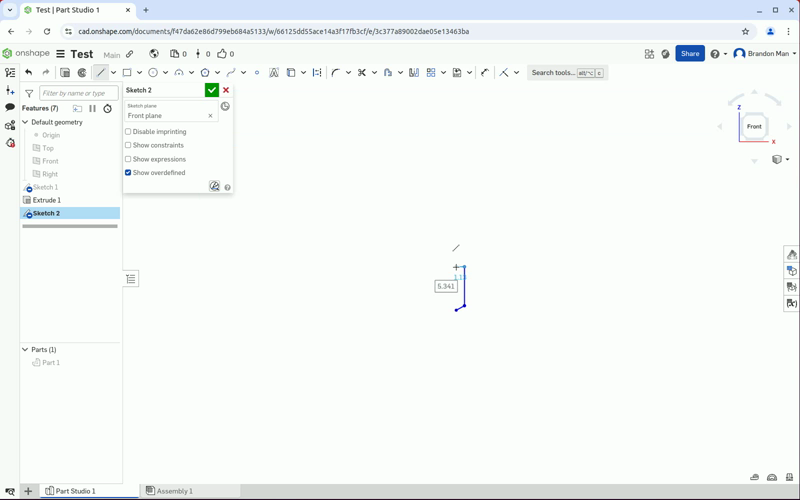
scroll(6)
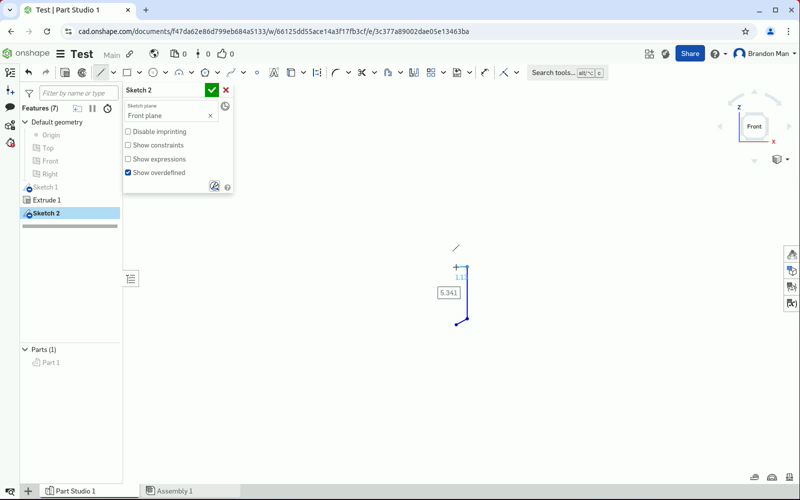
scroll(6)
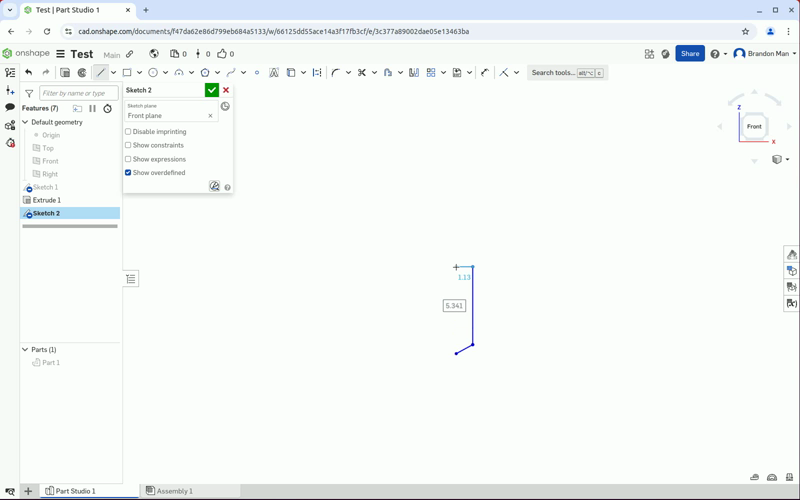
scroll(6)
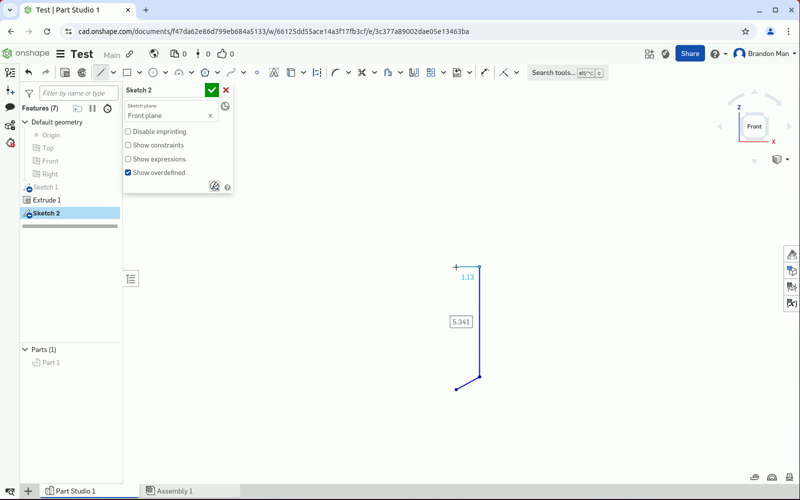
scroll(6)
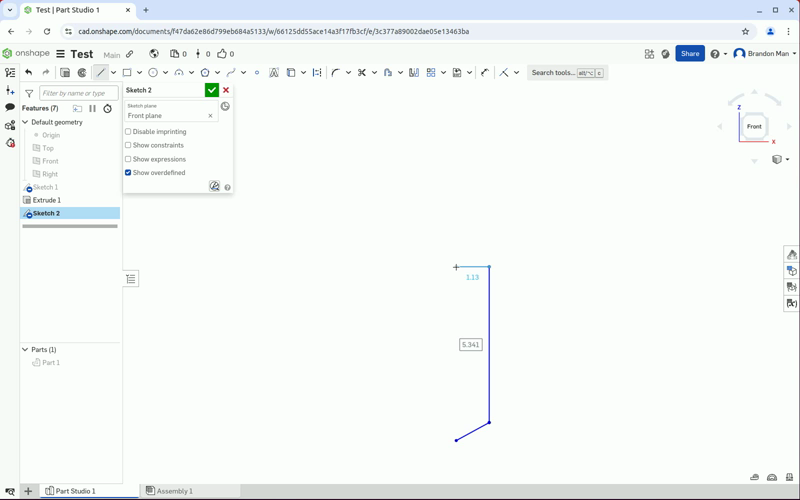
scroll(6)
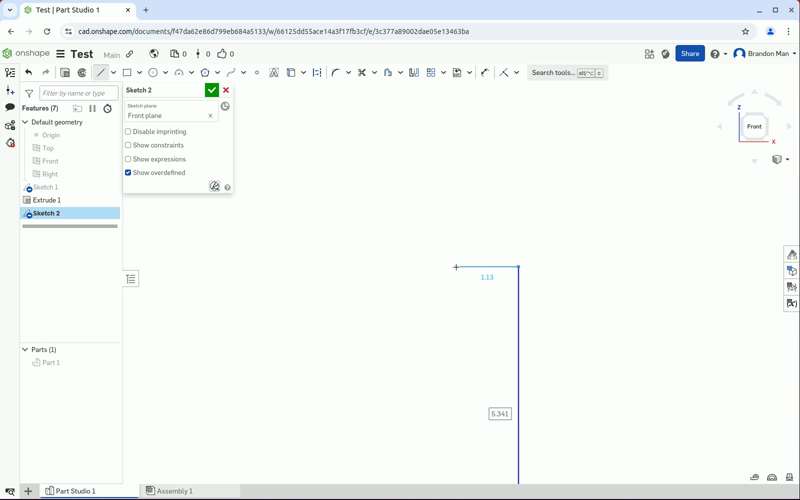
click(456, 266)
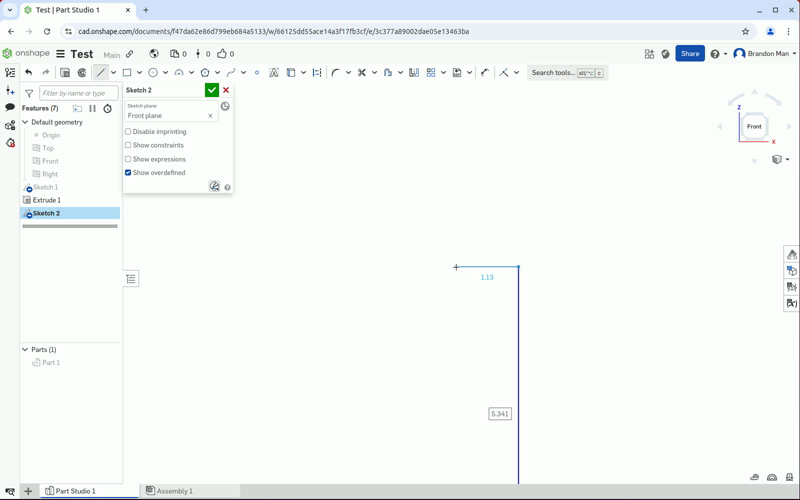
scroll(-6)
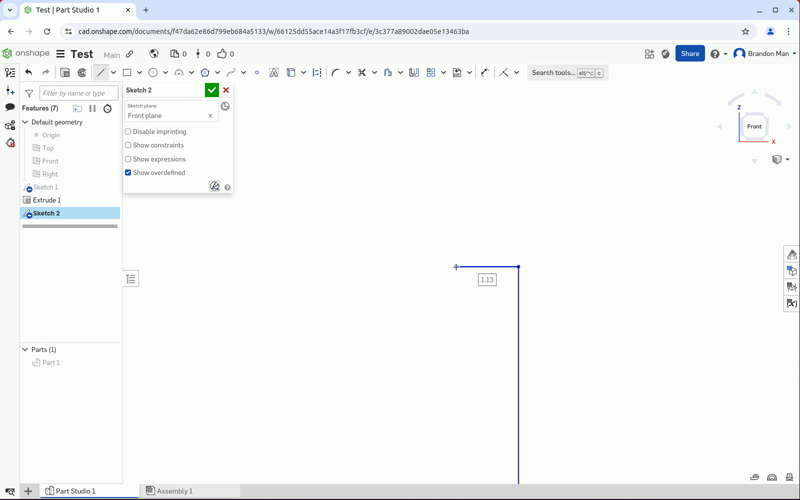
scroll(-6)
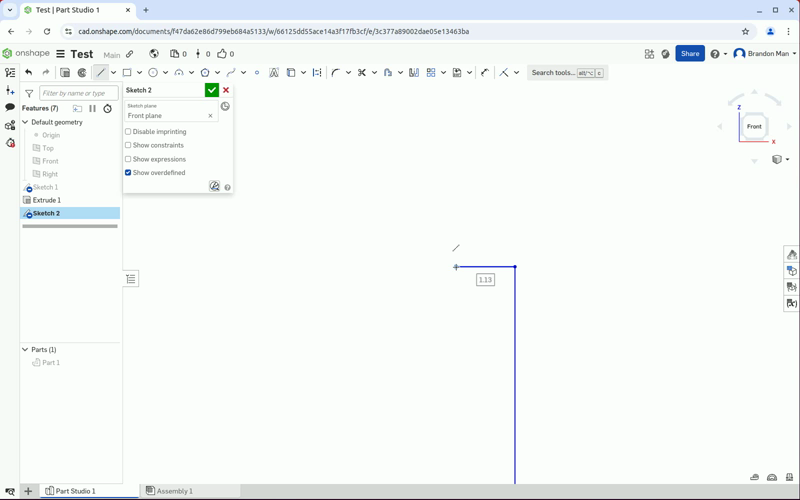
scroll(-6)
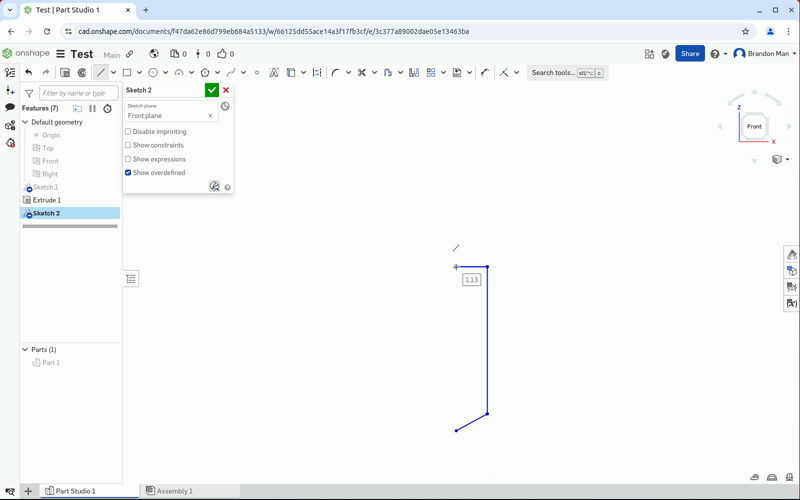
scroll(-6)
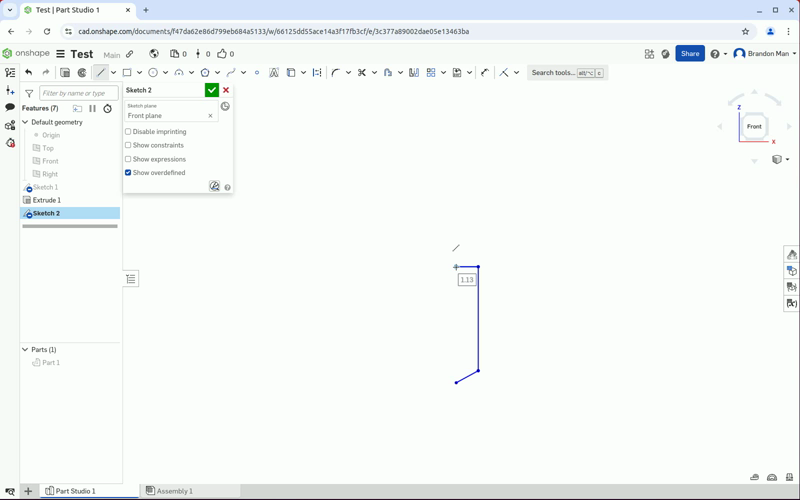
scroll(-6)
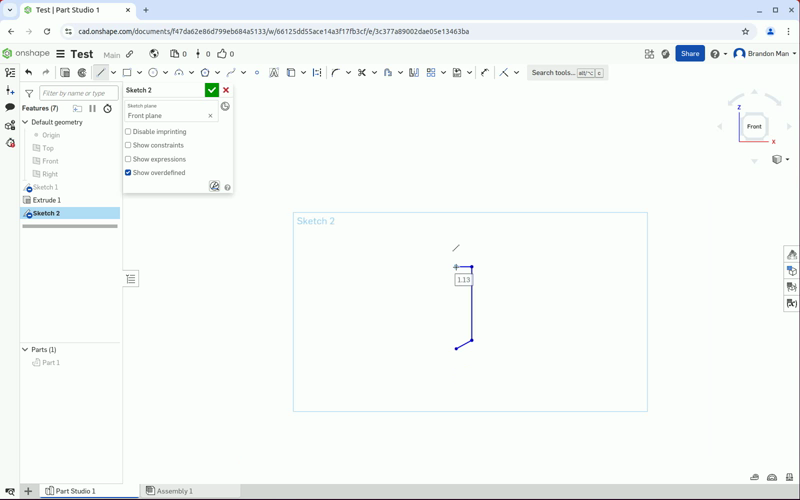
scroll(-6)
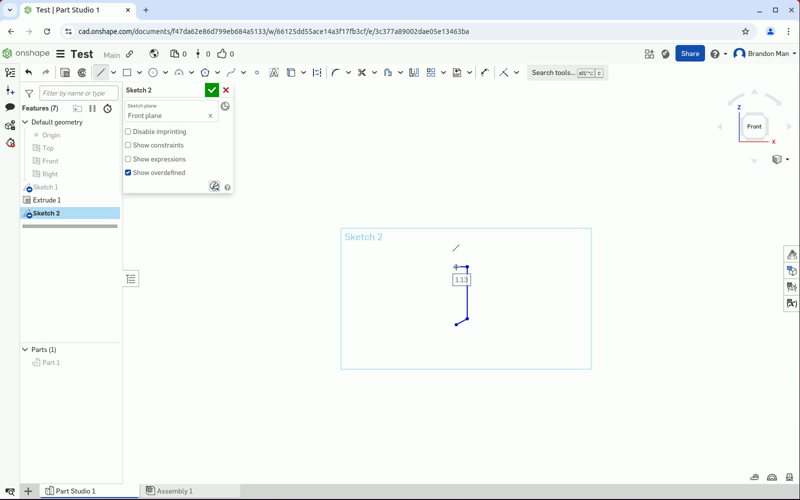
scroll(-6)
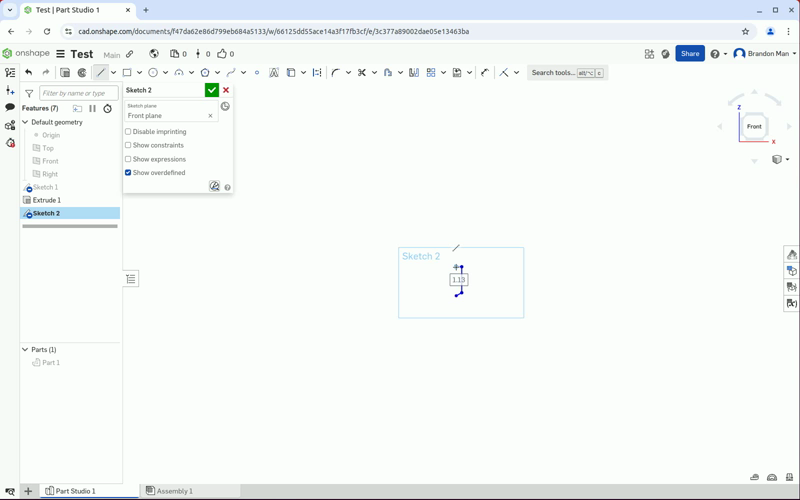
key_up(shift)
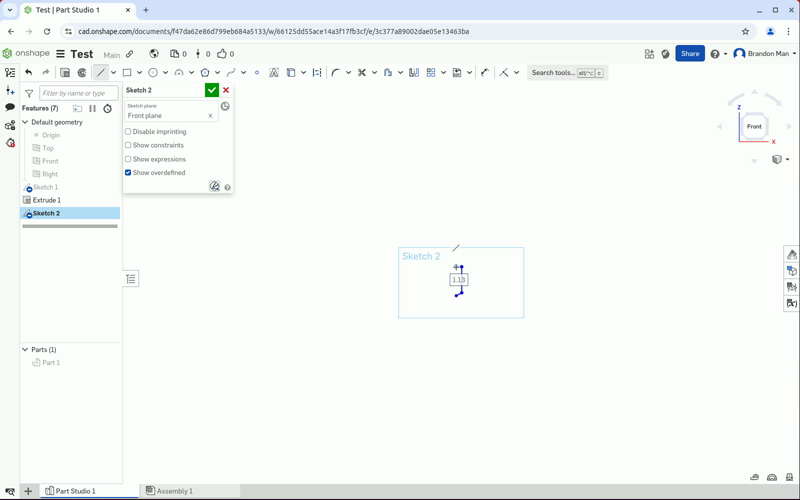
mouse_move(486, 266)
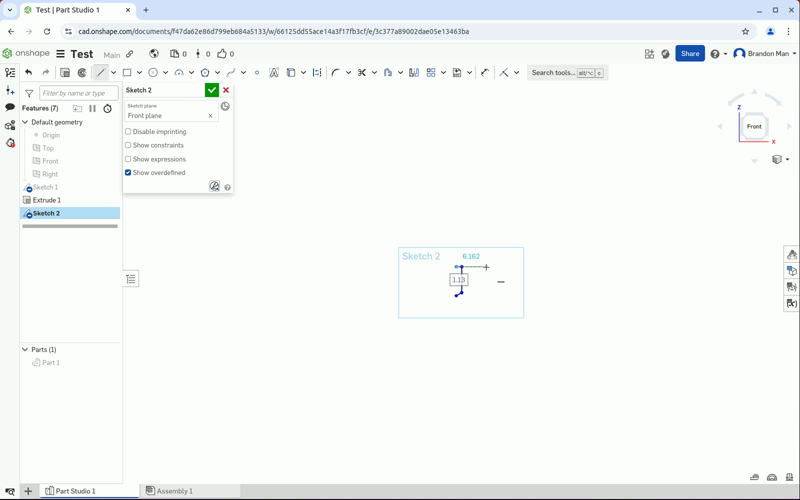
key_down(shift)
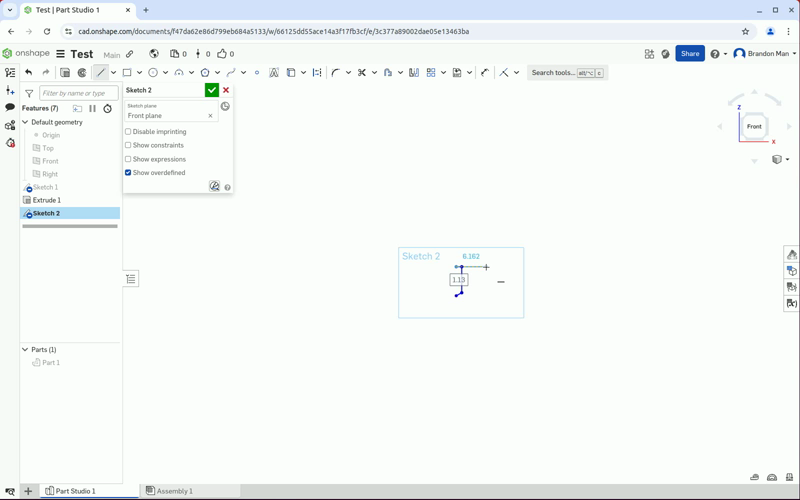
mouse_move(456, 295)
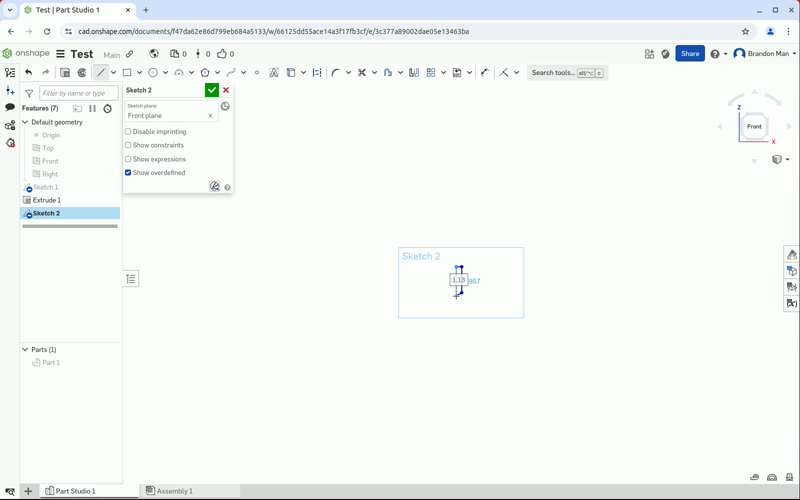
key_up(shift)
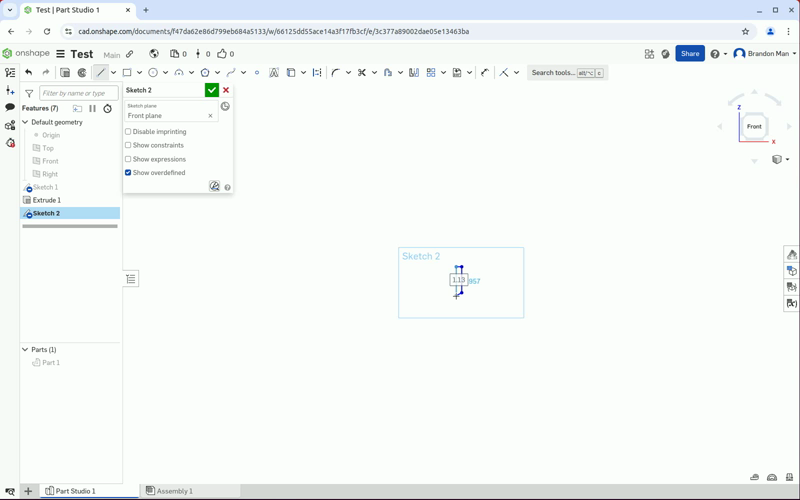
click(456, 295)
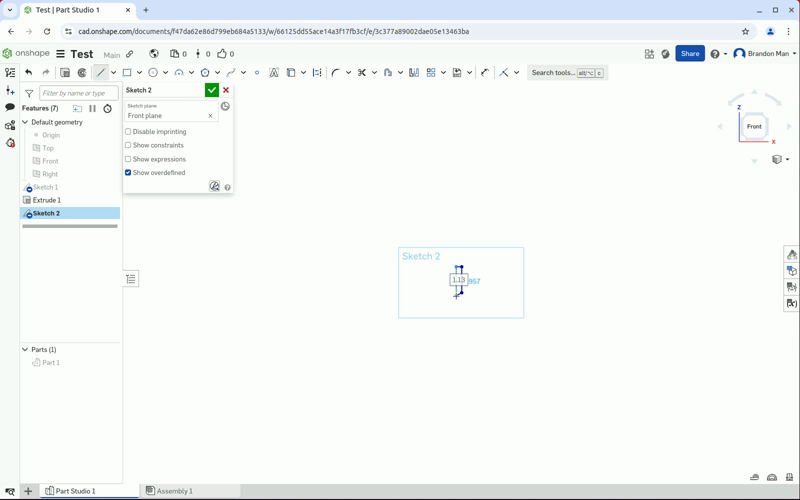
key(esc)
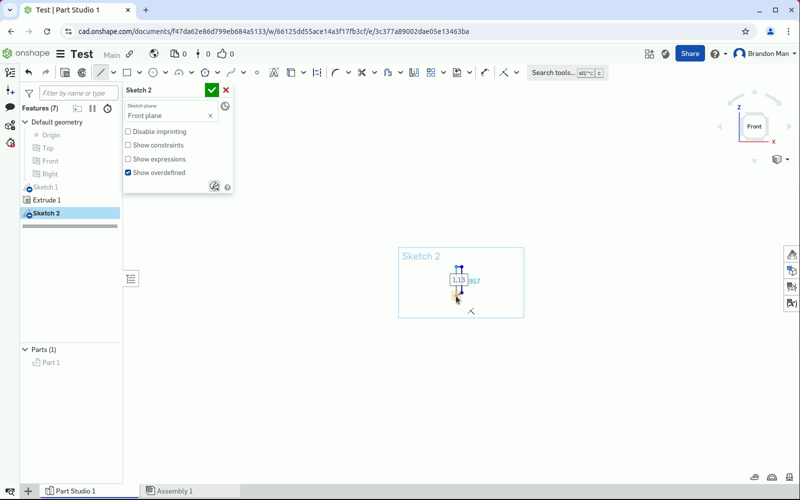
mouse_move(459, 284)
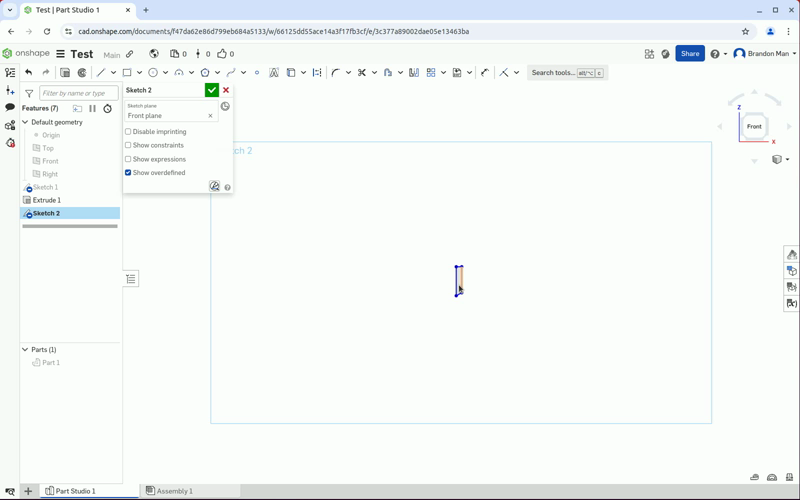
scroll(6)
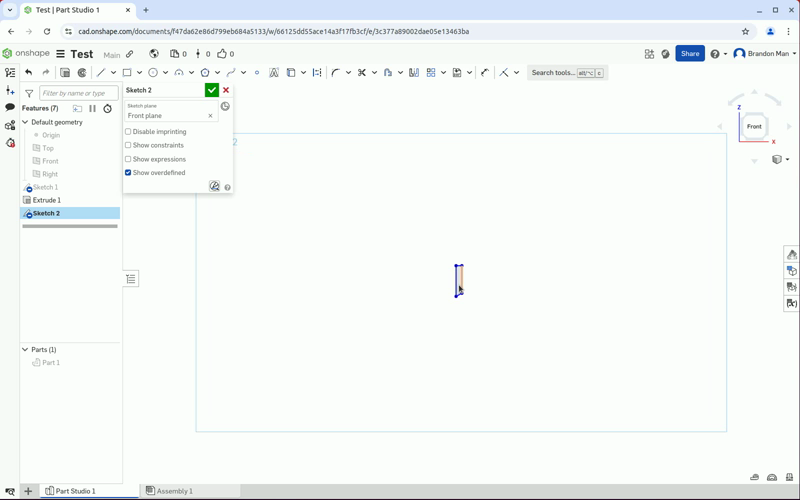
scroll(6)
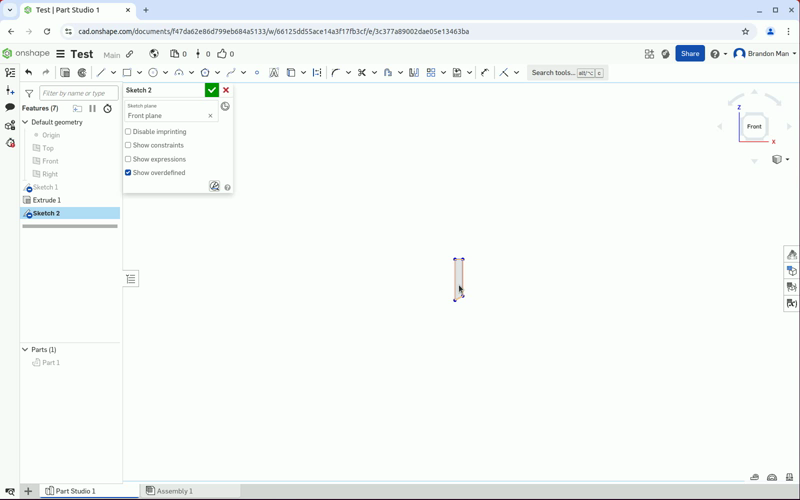
scroll(6)
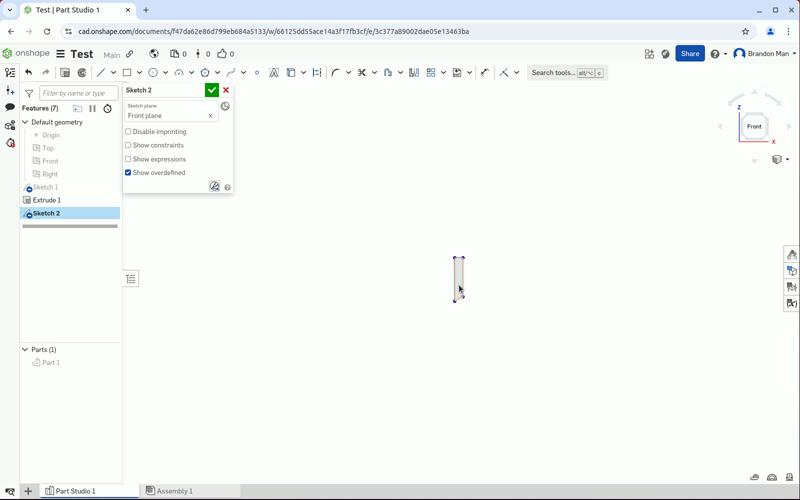
scroll(6)
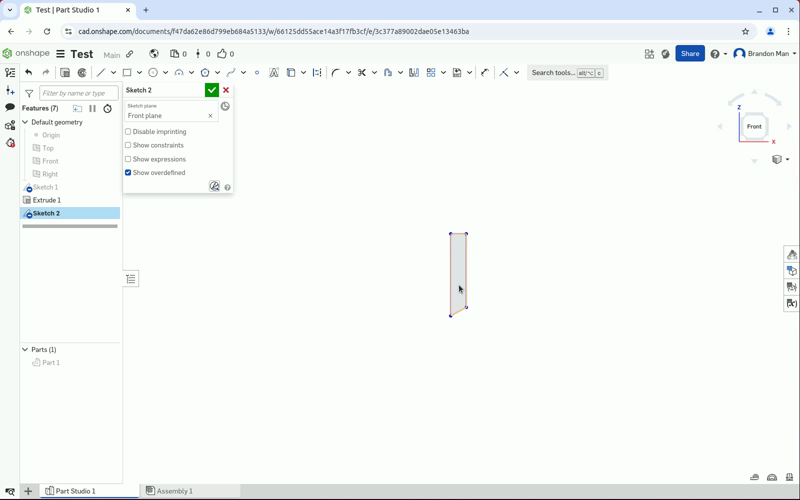
scroll(6)
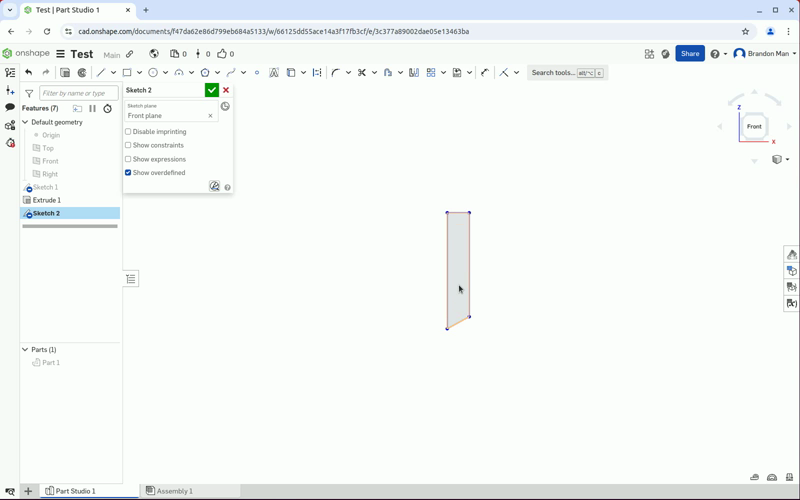
scroll(6)
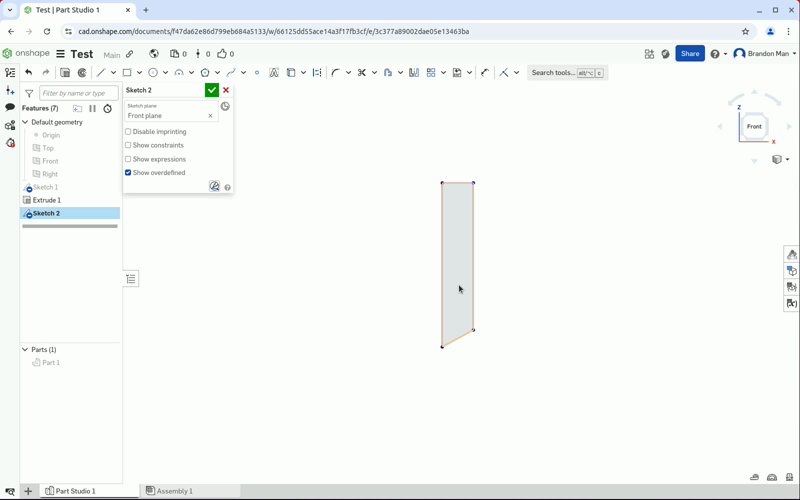
scroll(6)
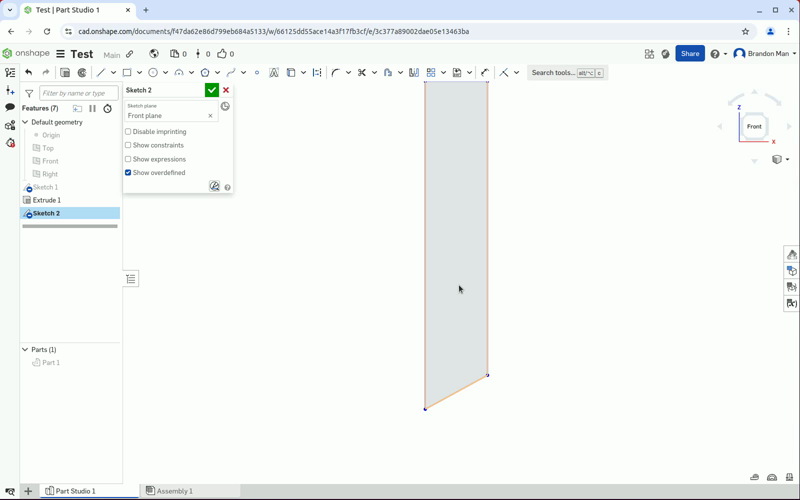
click(459, 284)
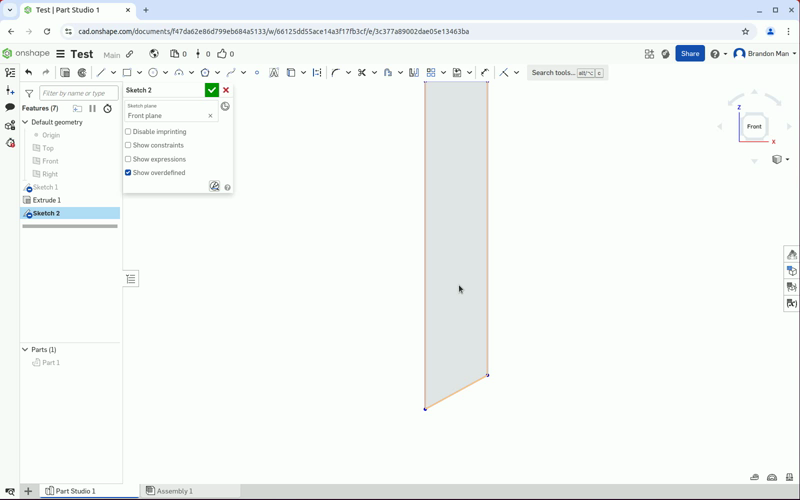
scroll(-6)
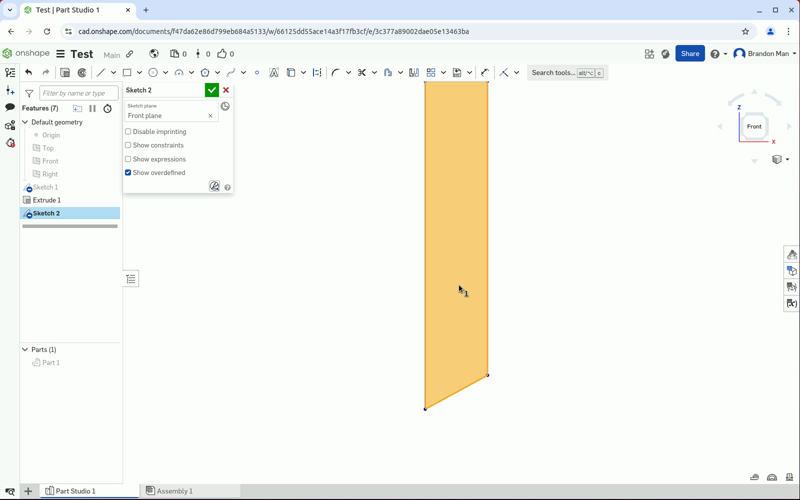
scroll(-6)
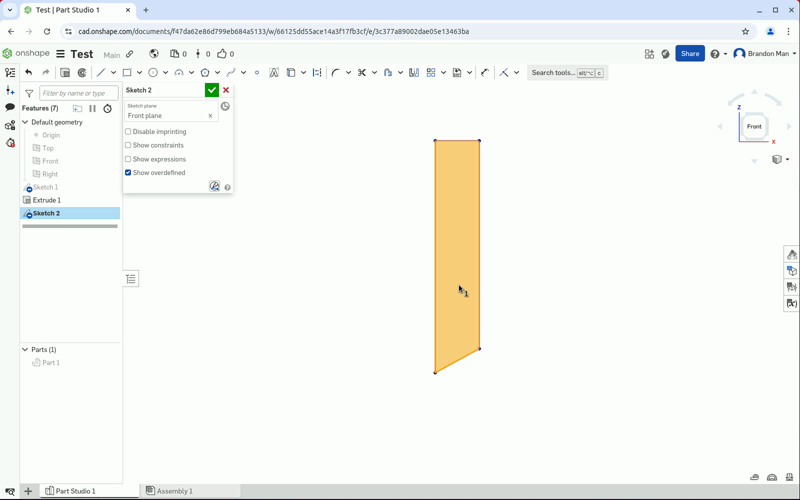
scroll(-6)
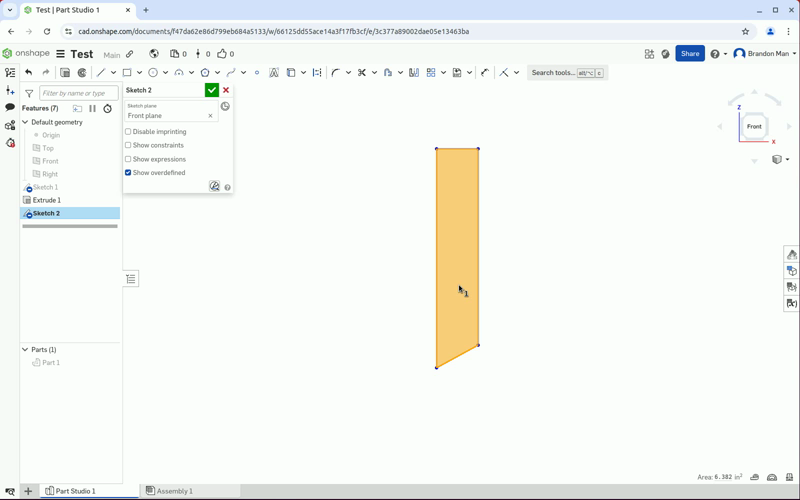
scroll(-6)
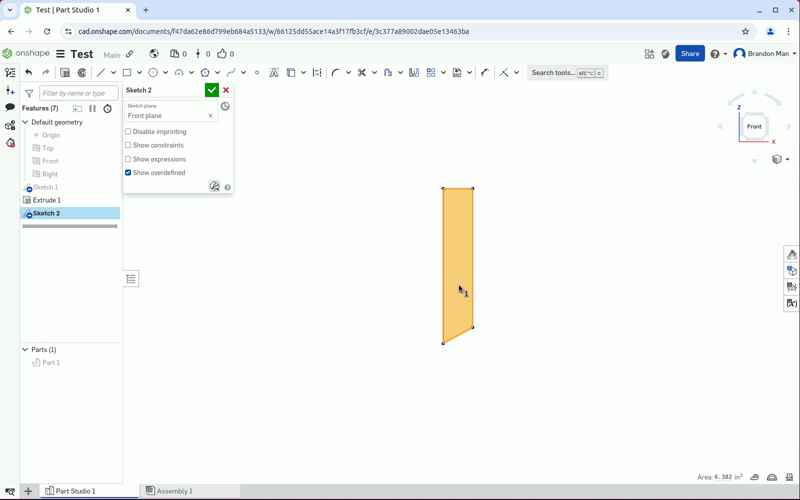
scroll(-6)
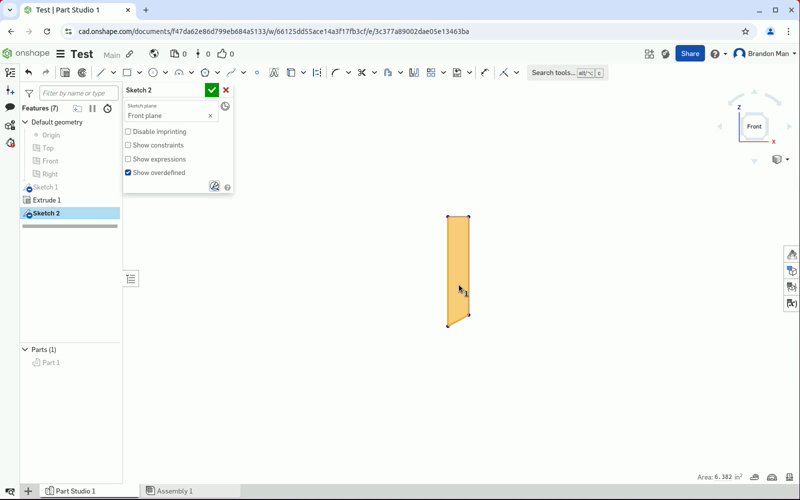
scroll(-6)
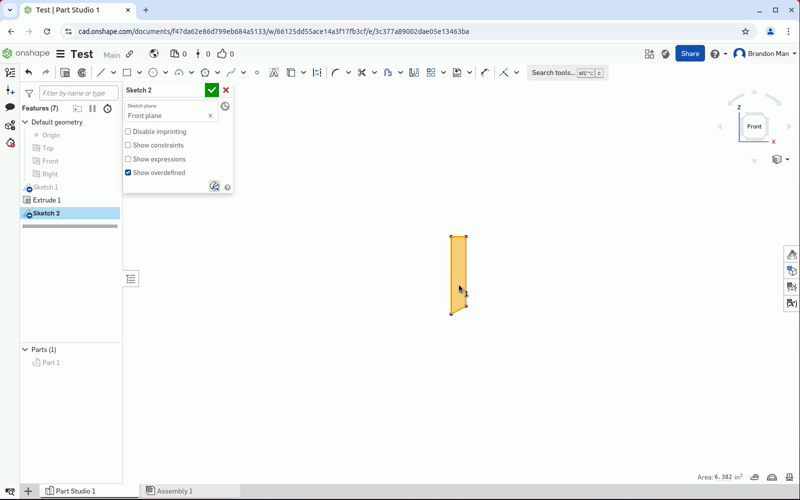
scroll(-6)
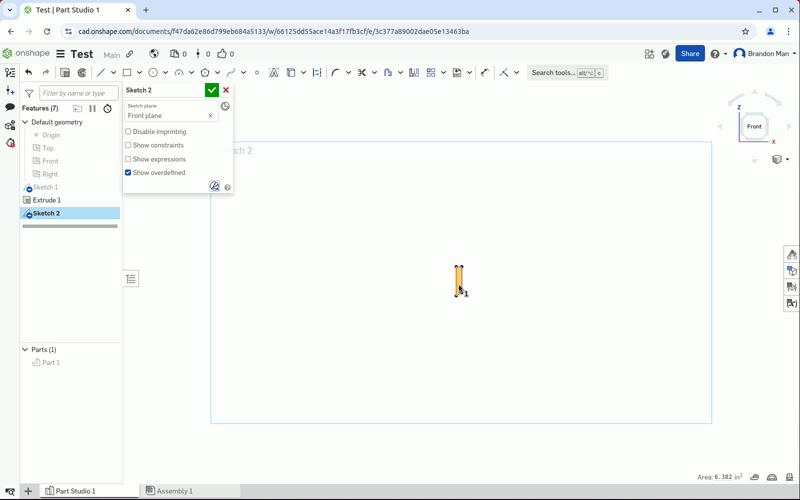
mouse_move(73, 352)
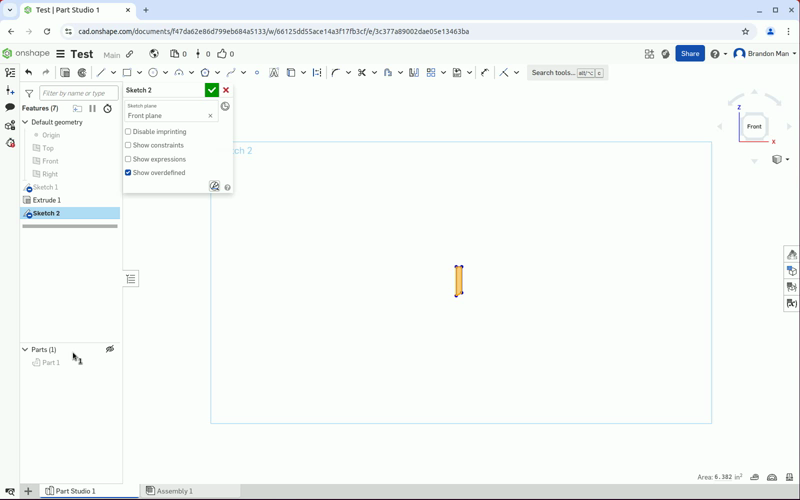
key(shift+y)
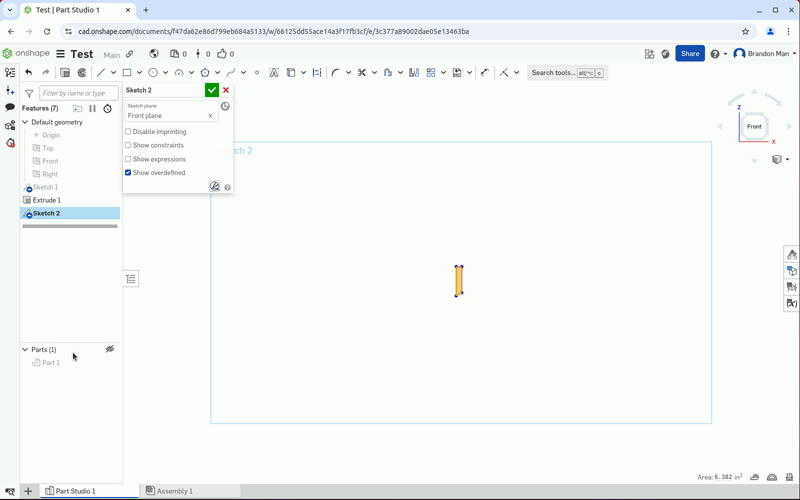
key(shift+e)
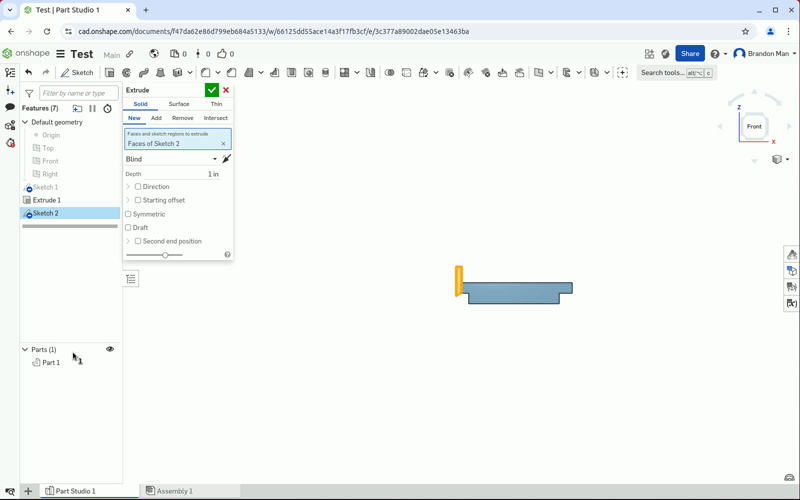
mouse_move(143, 106)
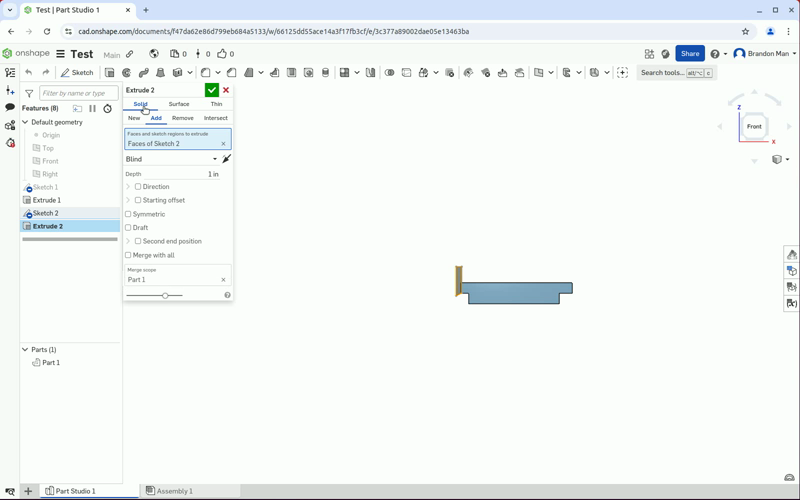
click(143, 106)
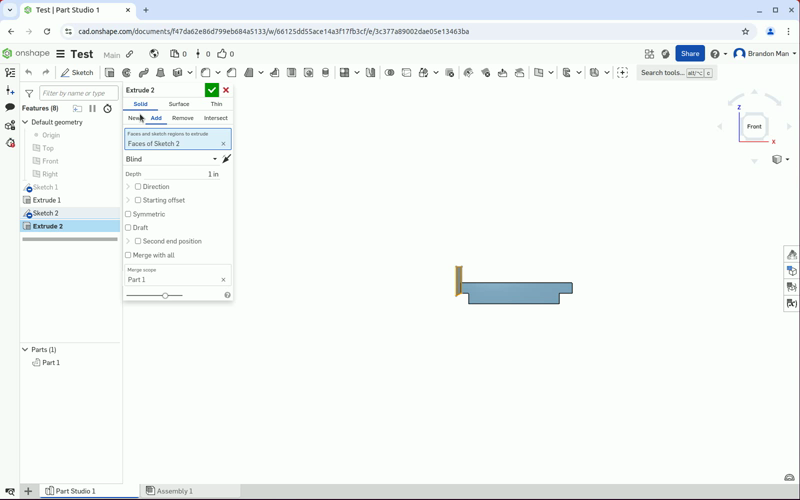
mouse_move(137, 120)
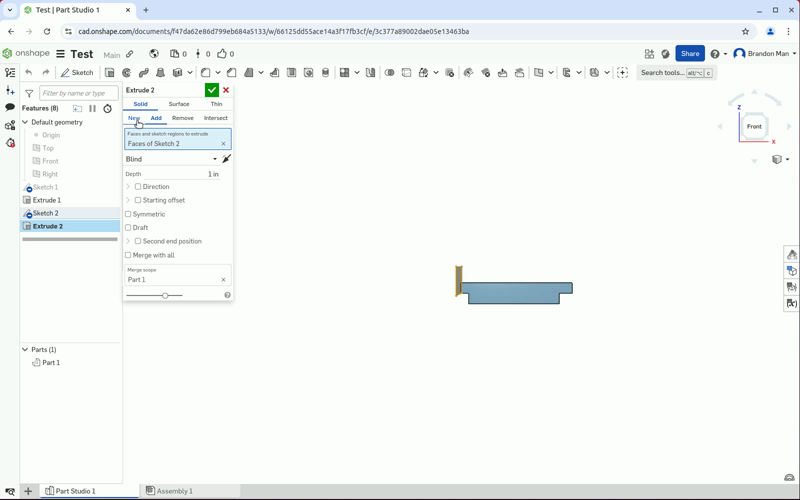
click(137, 120)
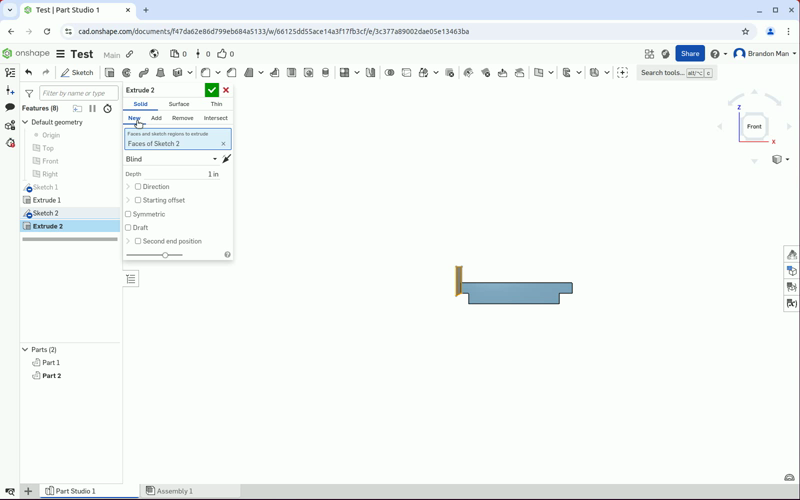
key(tab, 4)
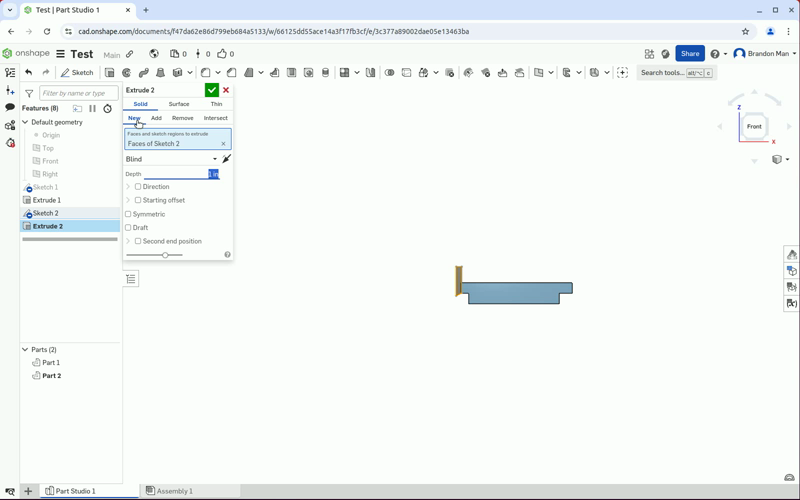
text(4.333)
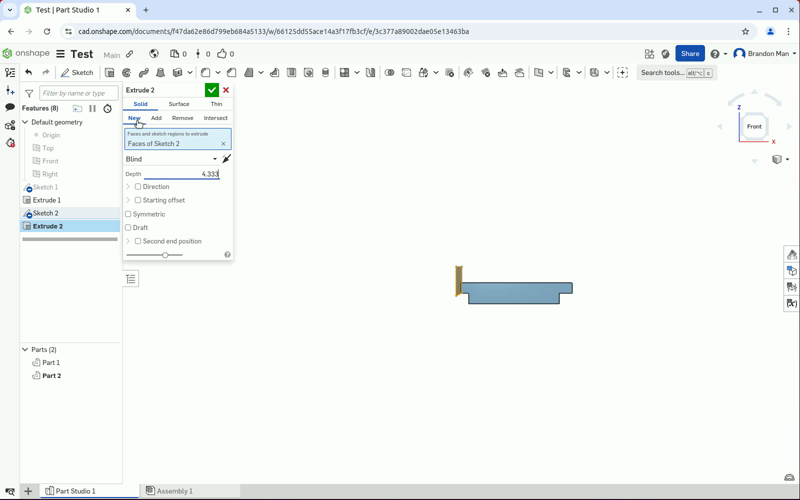
key(enter)
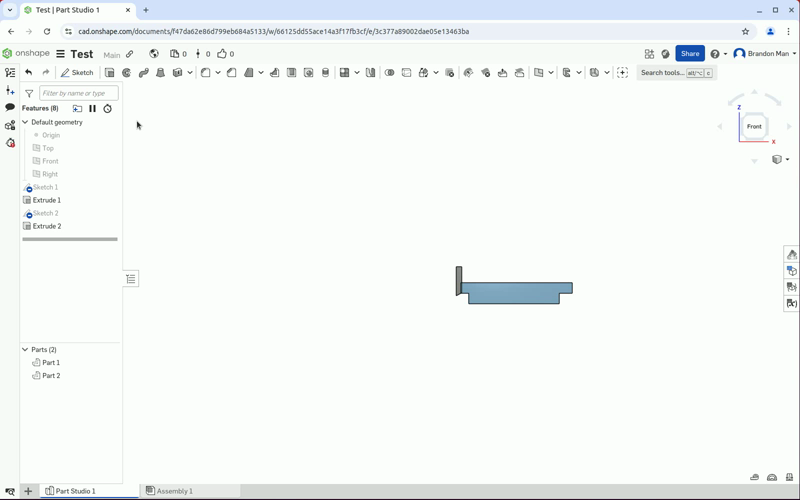
key(shift+h)
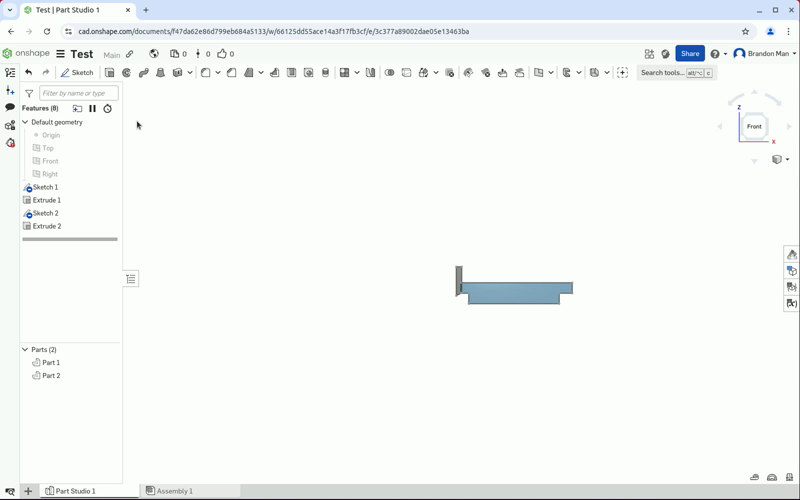
key(shift+h)
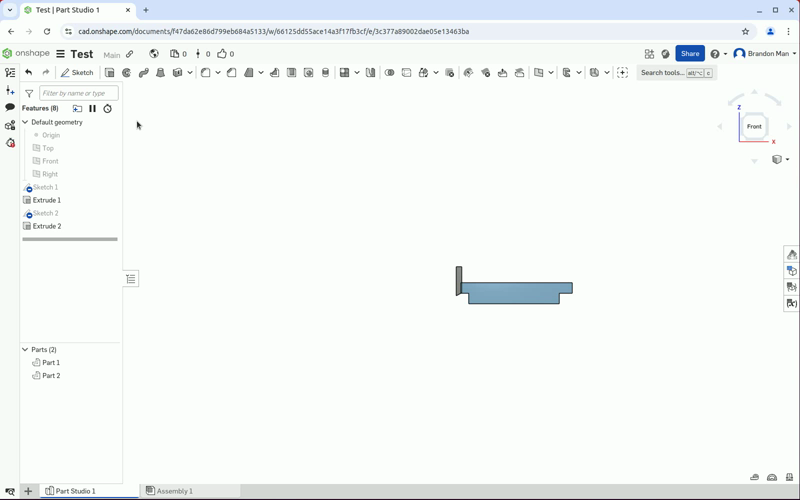
mouse_move(73, 189)
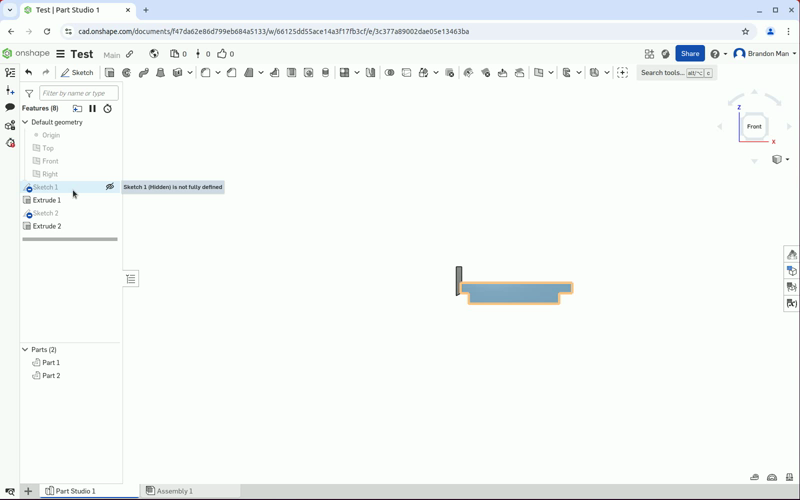
click(73, 189)
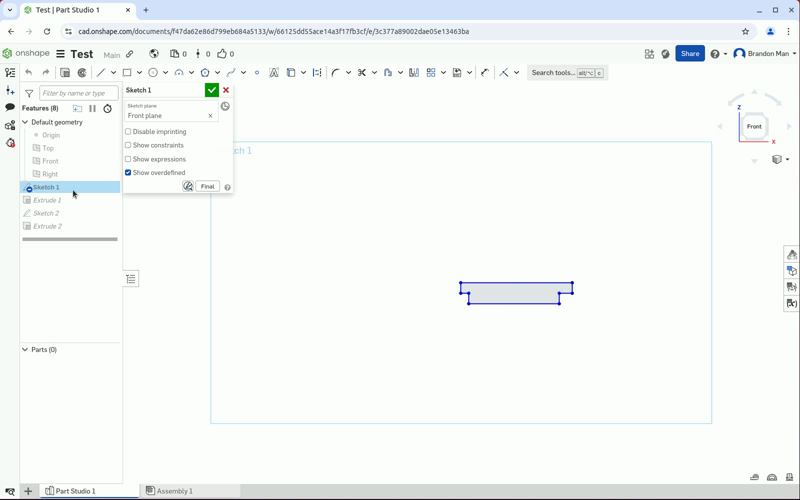
mouse_move(229, 92)
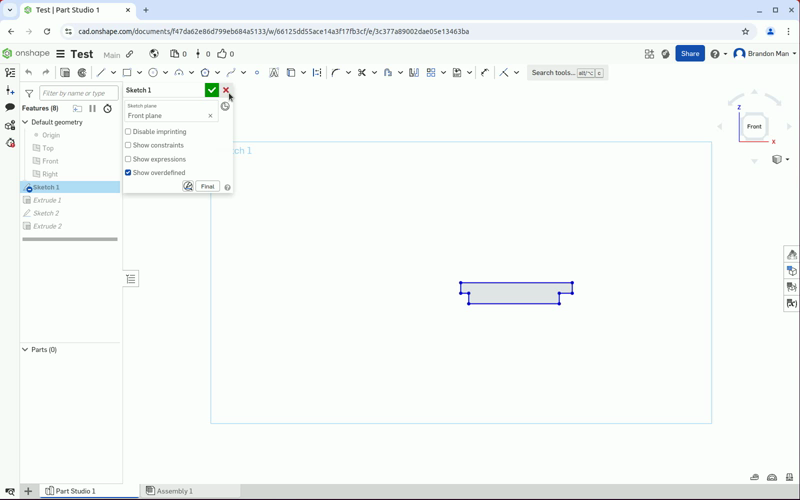
click(229, 92)
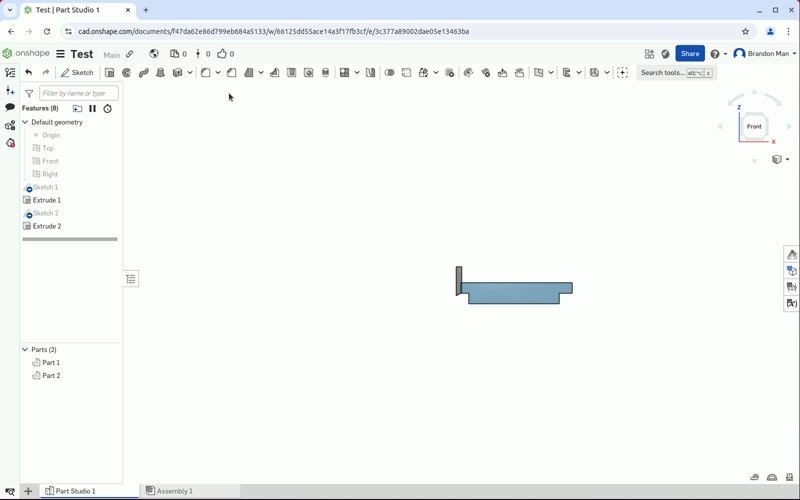
mouse_move(541, 75)
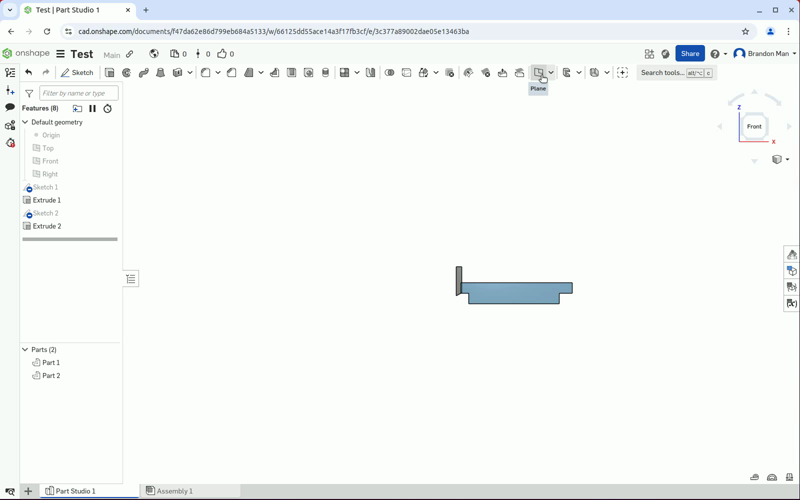
click(541, 75)
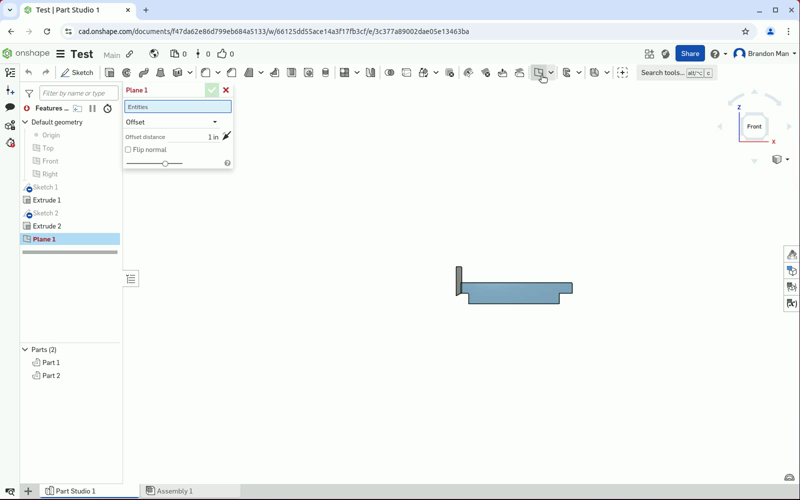
mouse_move(73, 163)
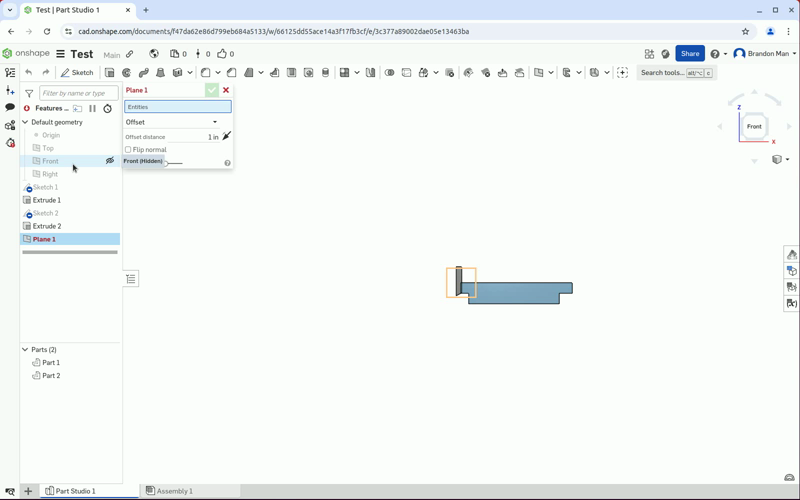
click(73, 163)
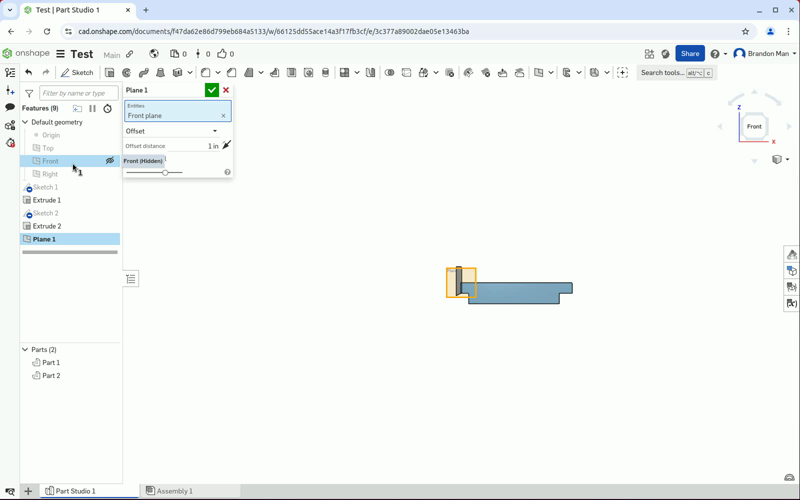
key(tab, 2)
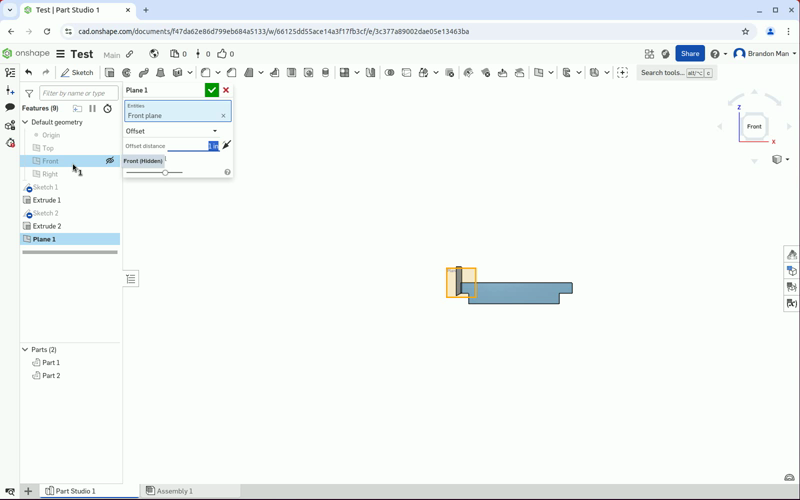
text(4.344)
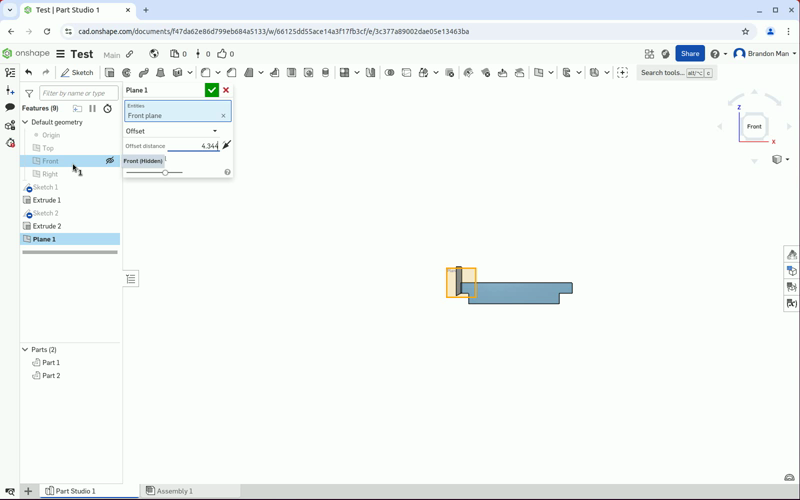
key(enter, 2)
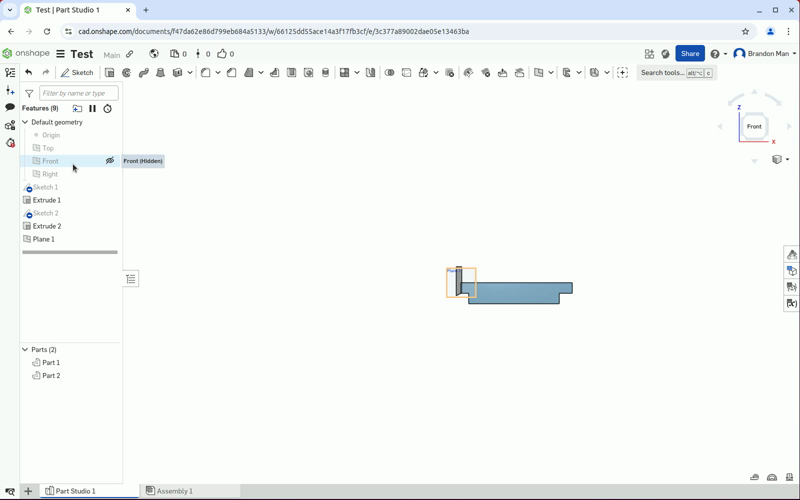
key(shift+s)
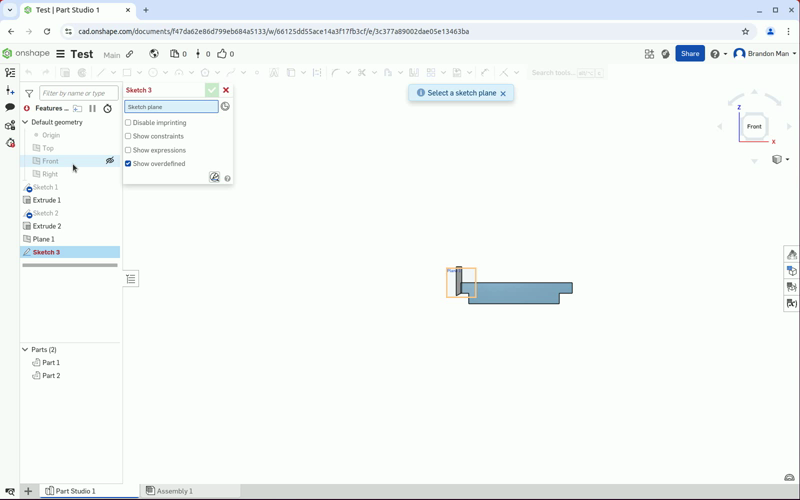
mouse_move(73, 241)
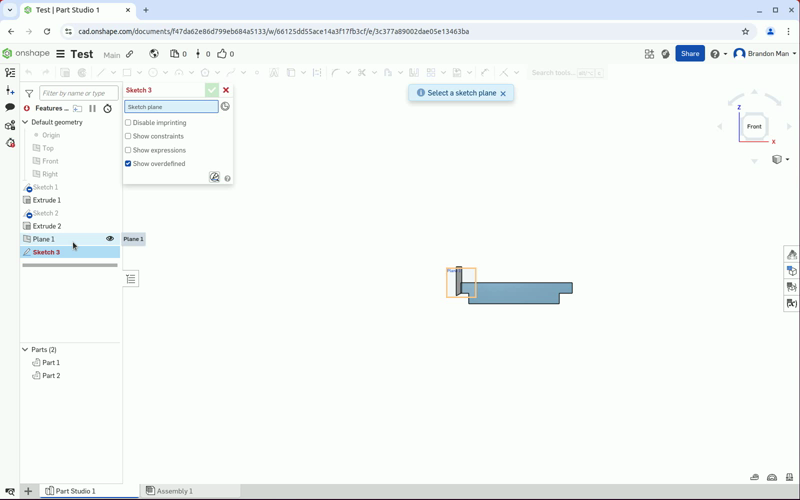
click(73, 241)
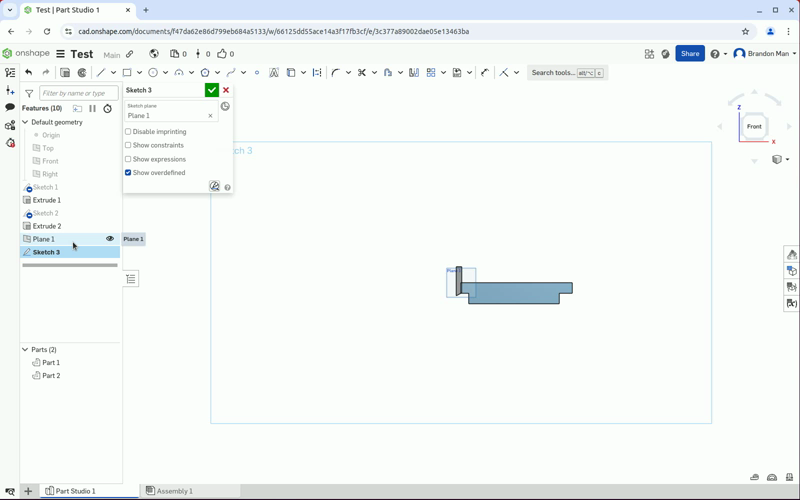
mouse_move(73, 352)
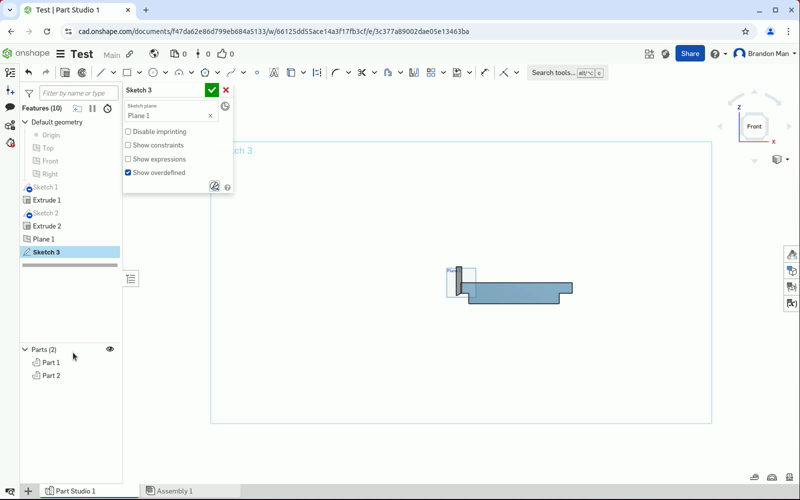
key(y)
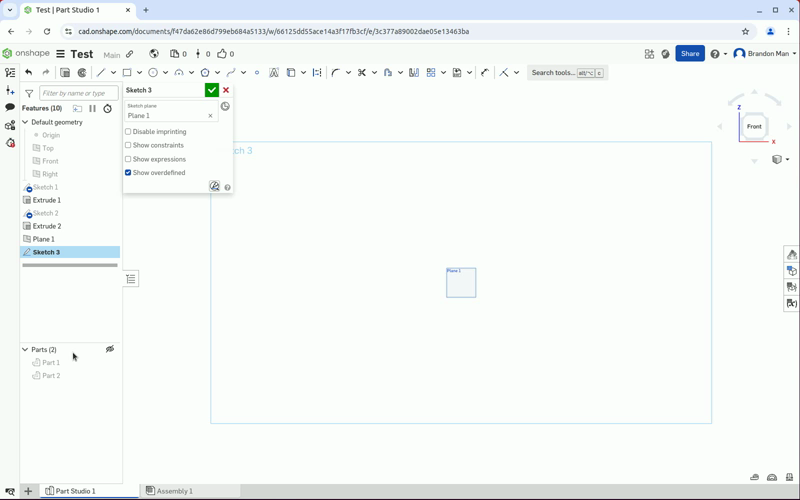
key(c)
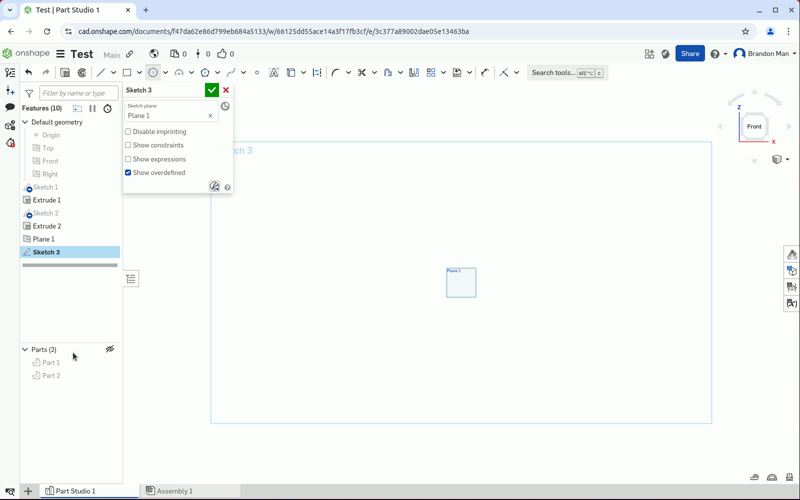
key_down(shift)
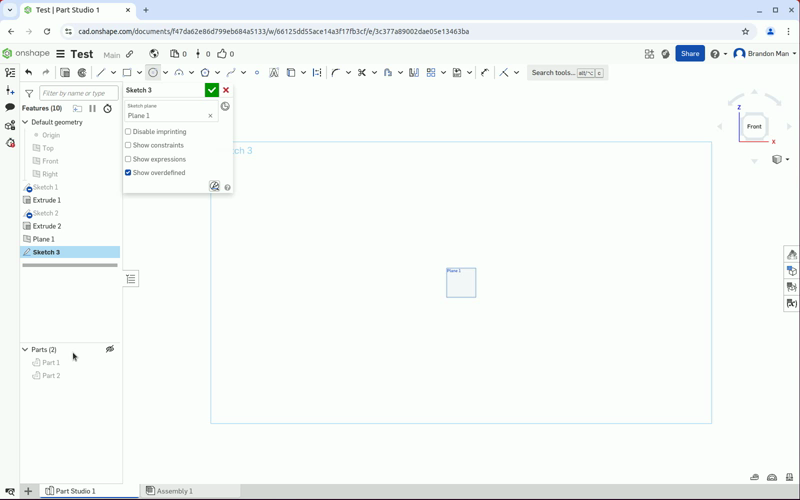
mouse_move(461, 300)
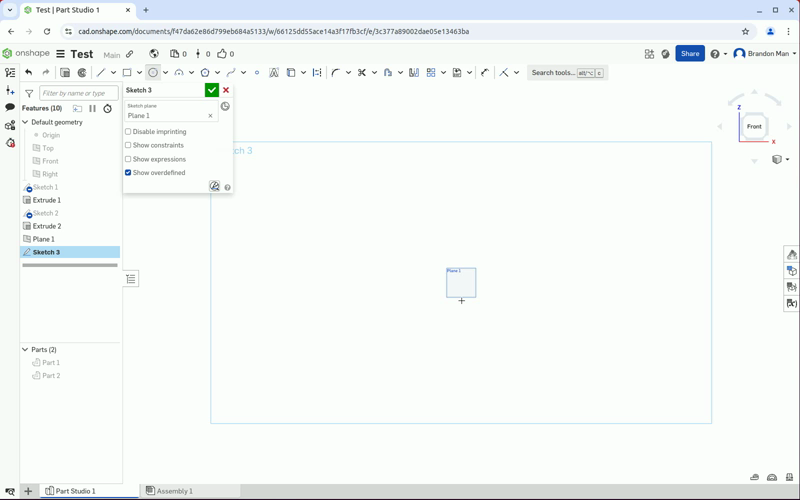
click(461, 300)
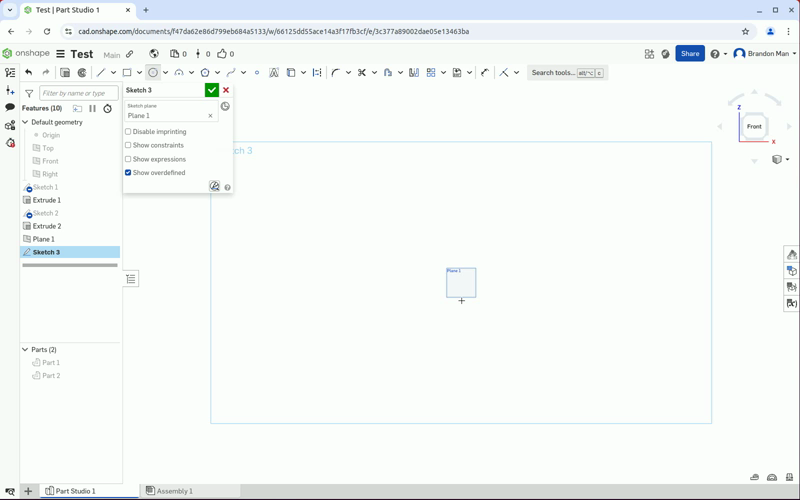
key_up(shift)
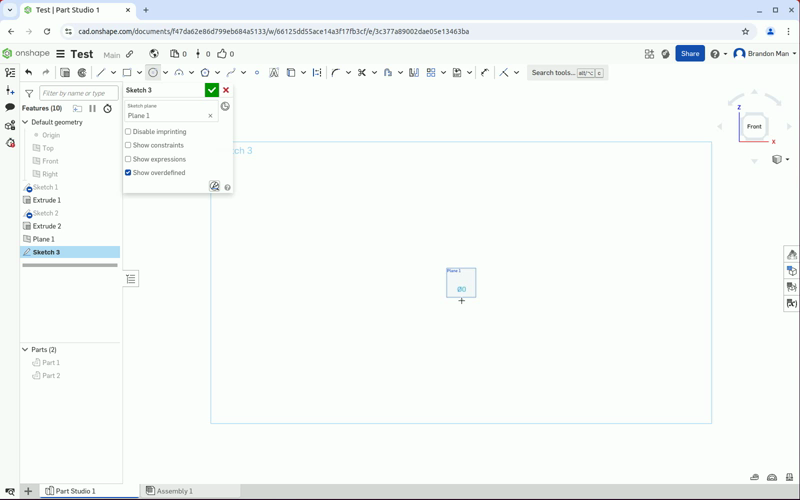
mouse_move(468, 300)
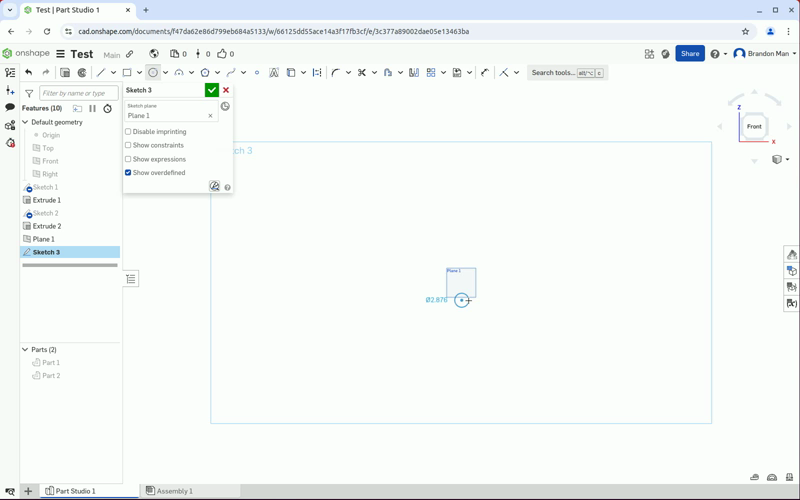
click(468, 300)
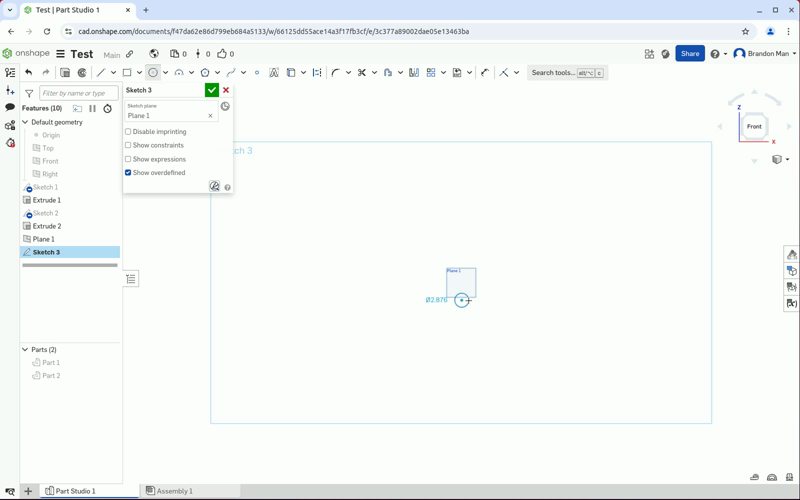
key(esc)
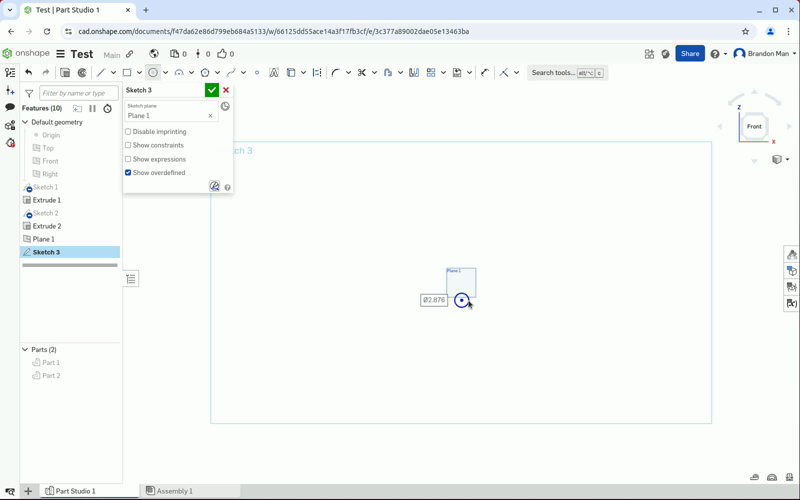
mouse_move(458, 297)
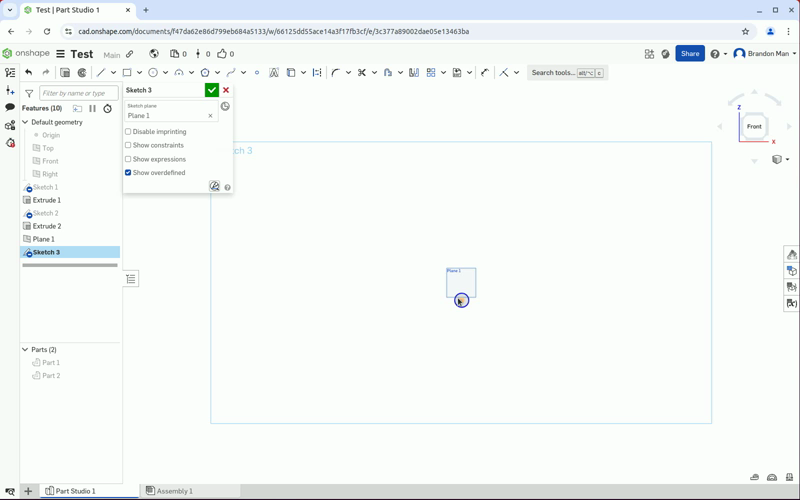
scroll(6)
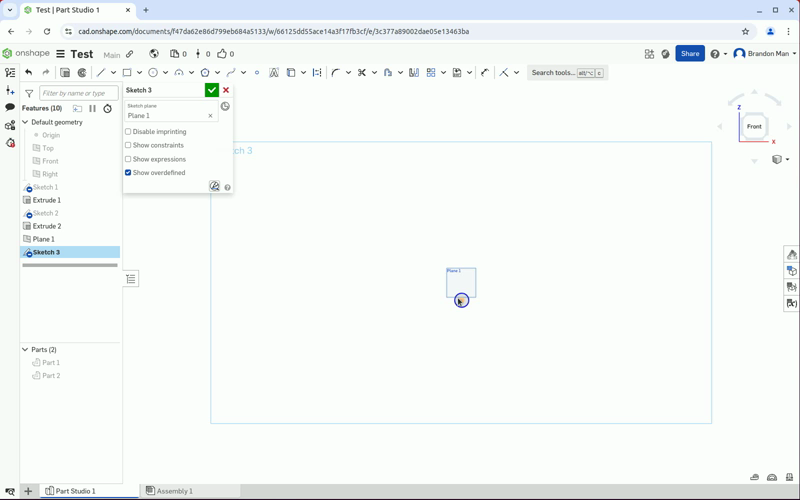
scroll(6)
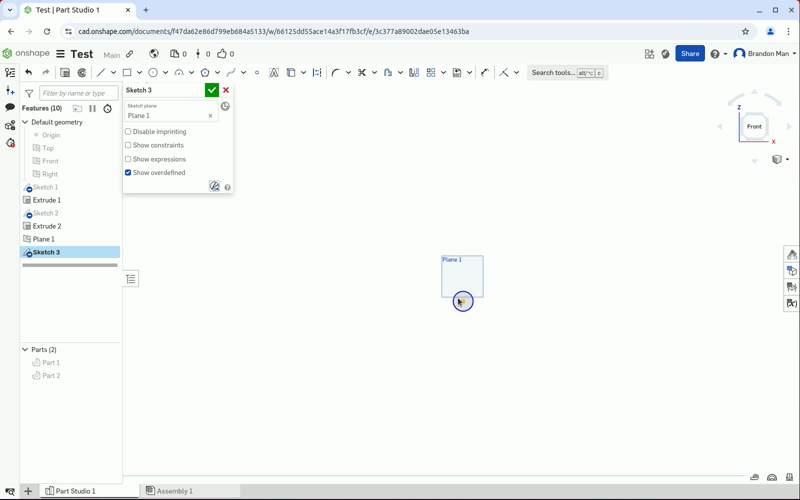
scroll(6)
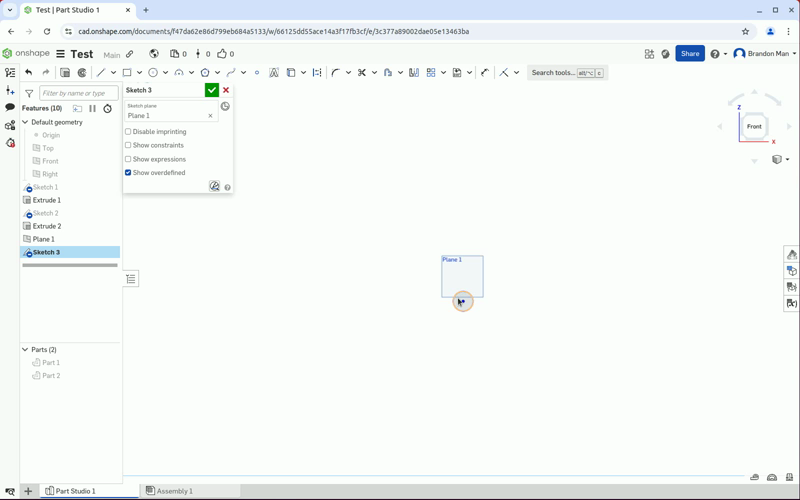
scroll(6)
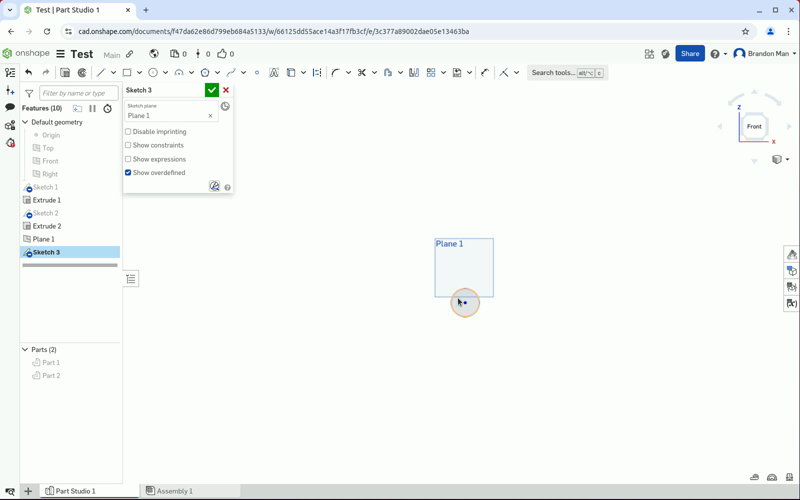
scroll(6)
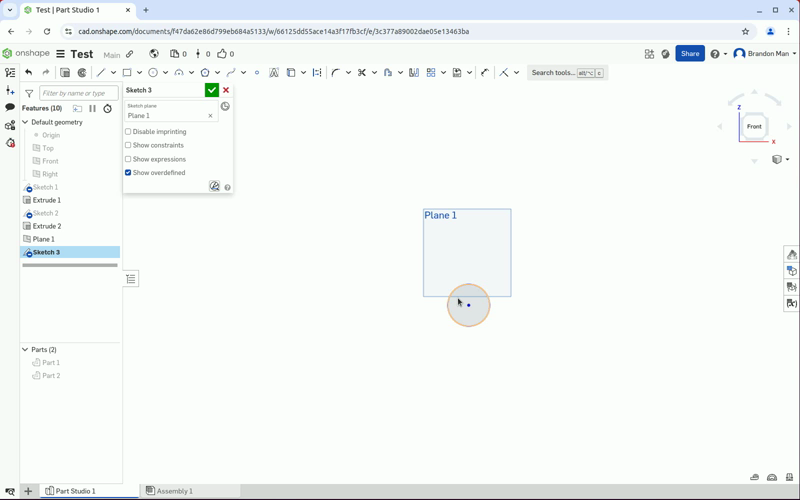
scroll(6)
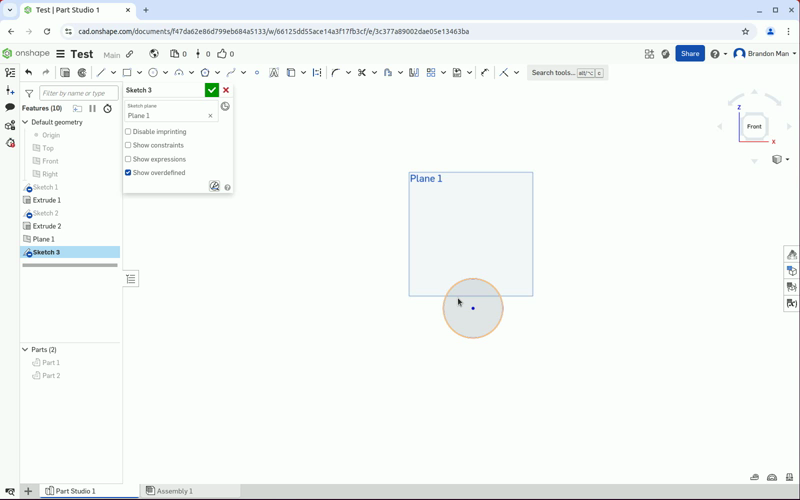
scroll(6)
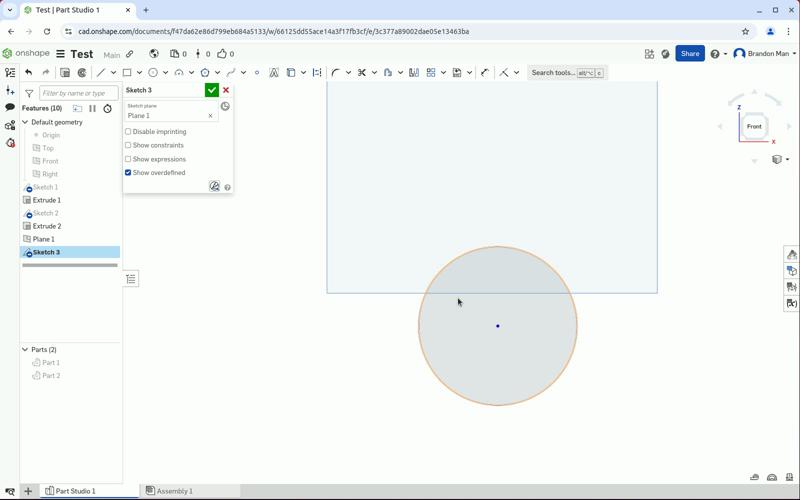
click(458, 297)
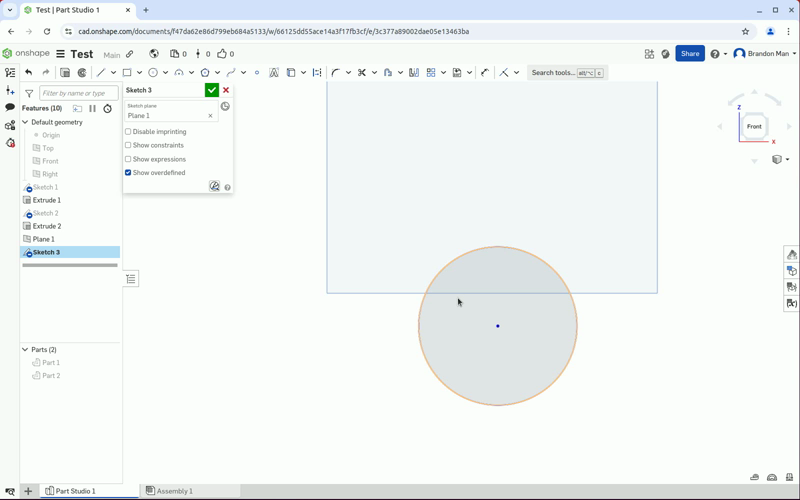
scroll(-6)
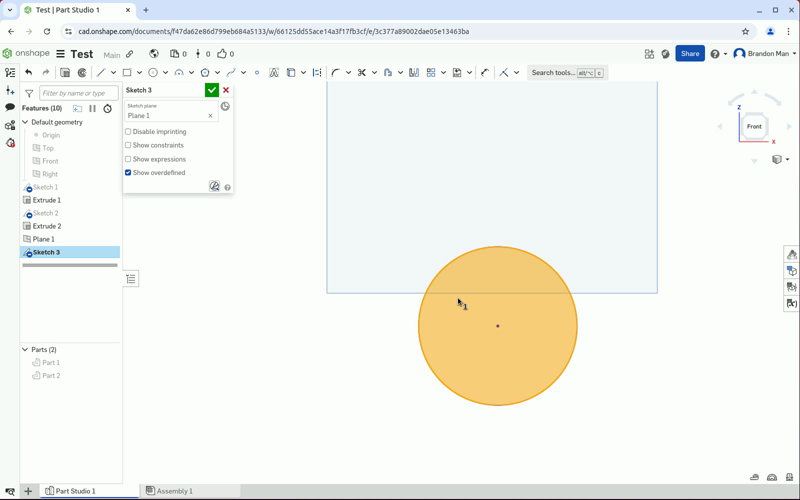
scroll(-6)
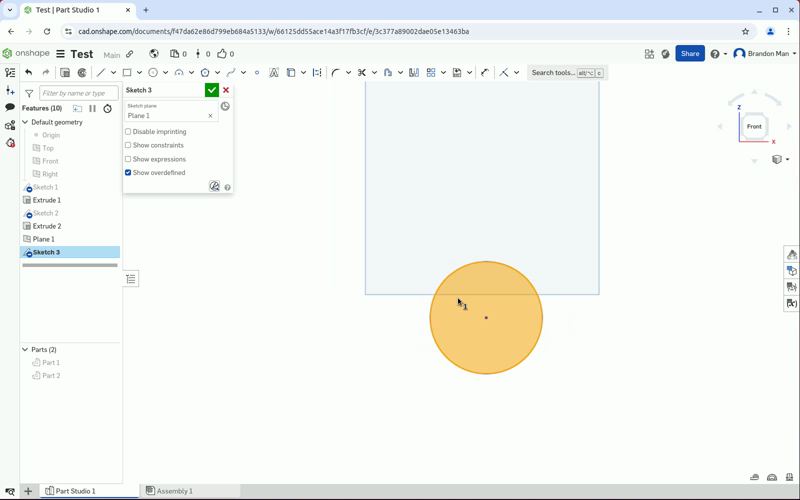
scroll(-6)
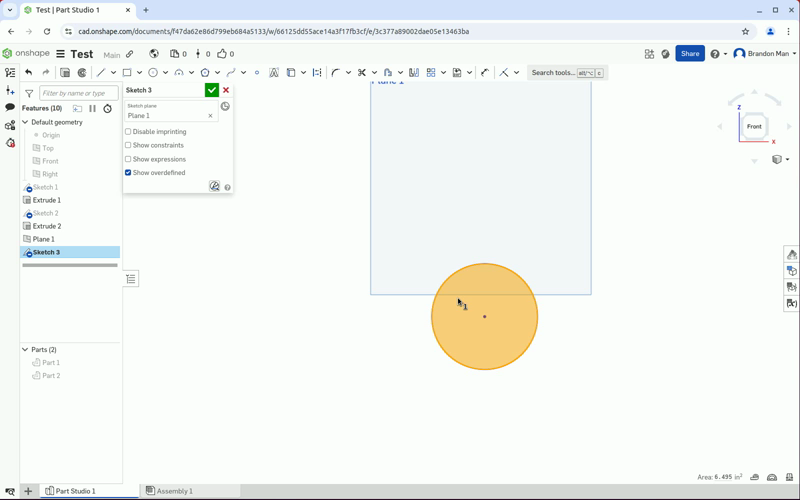
scroll(-6)
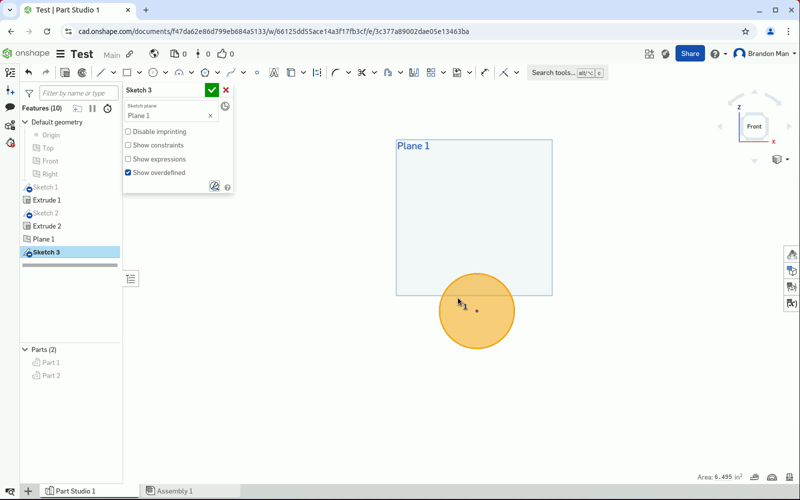
scroll(-6)
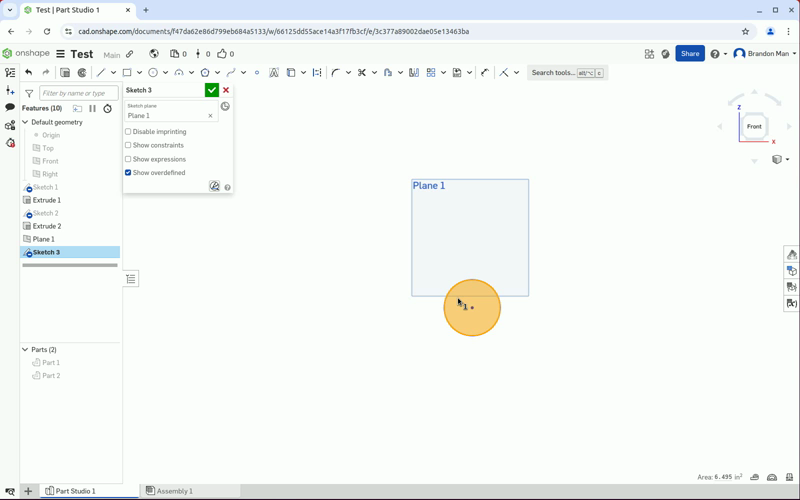
scroll(-6)
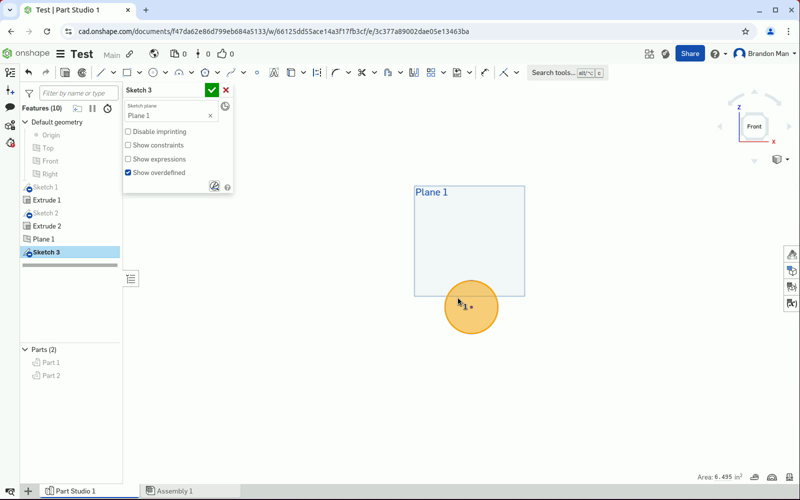
scroll(-6)
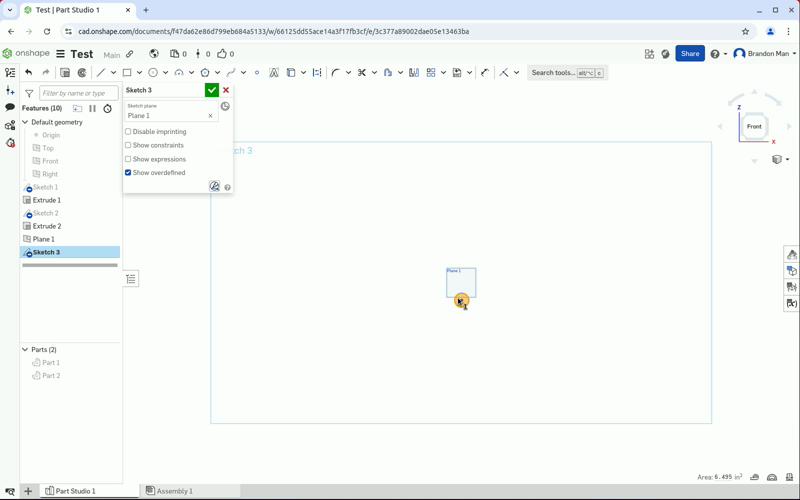
mouse_move(73, 352)
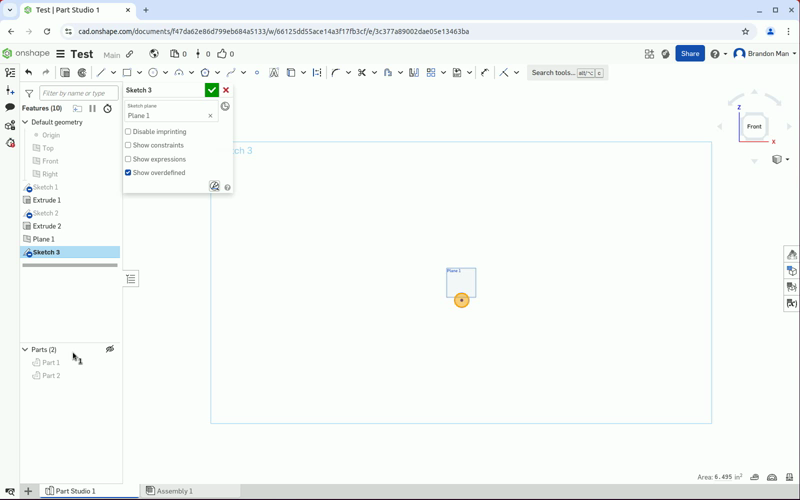
key(shift+y)
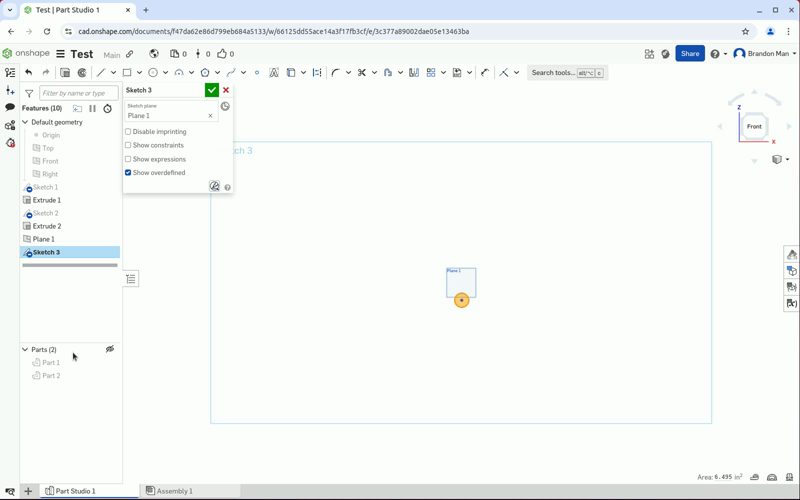
key(shift+e)
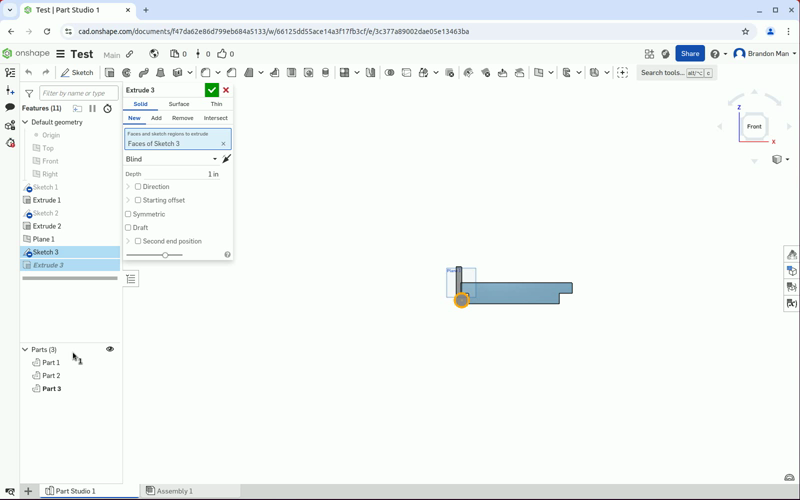
mouse_move(143, 106)
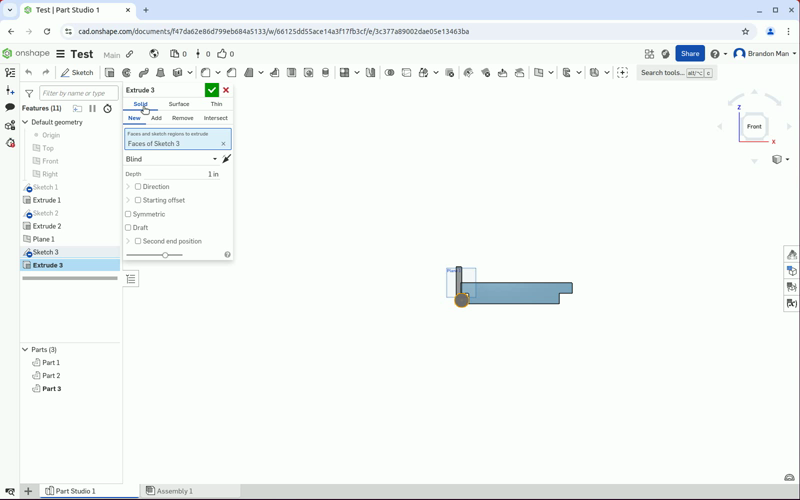
click(143, 106)
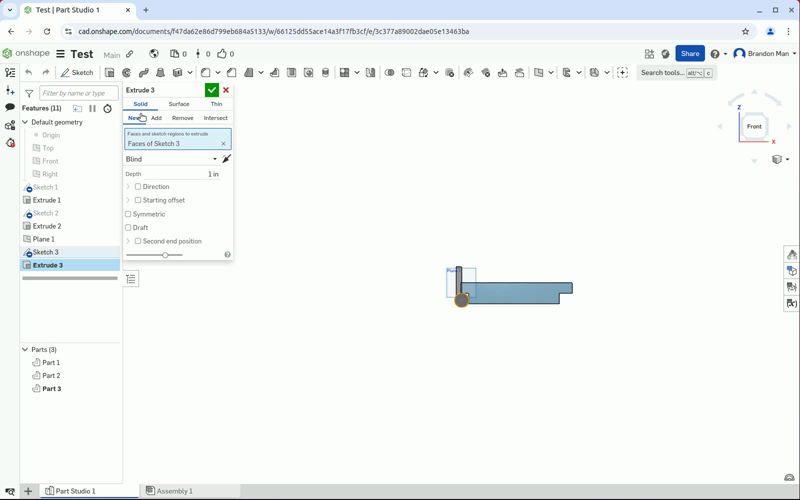
mouse_move(137, 120)
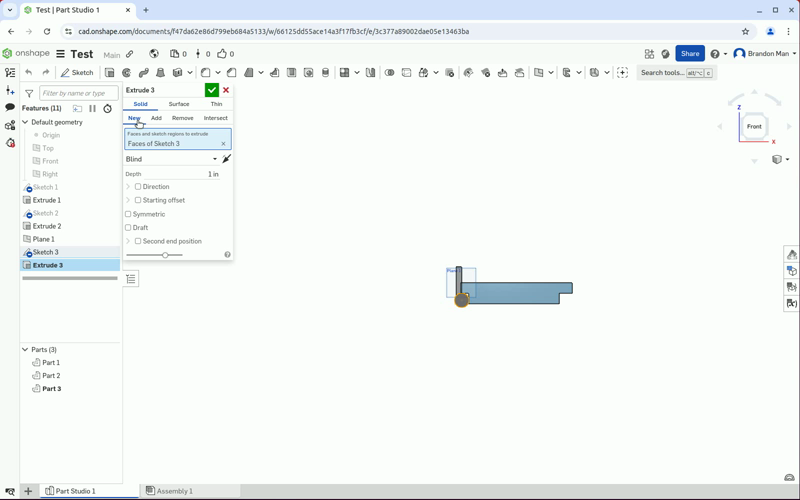
click(137, 120)
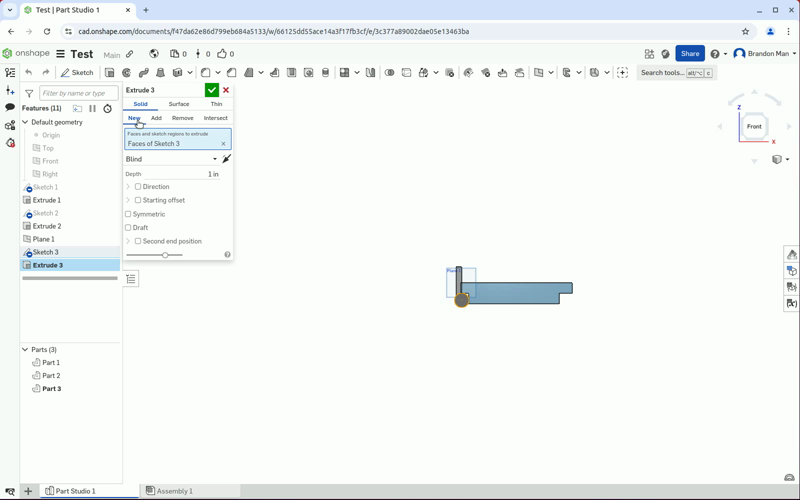
key(tab, 4)
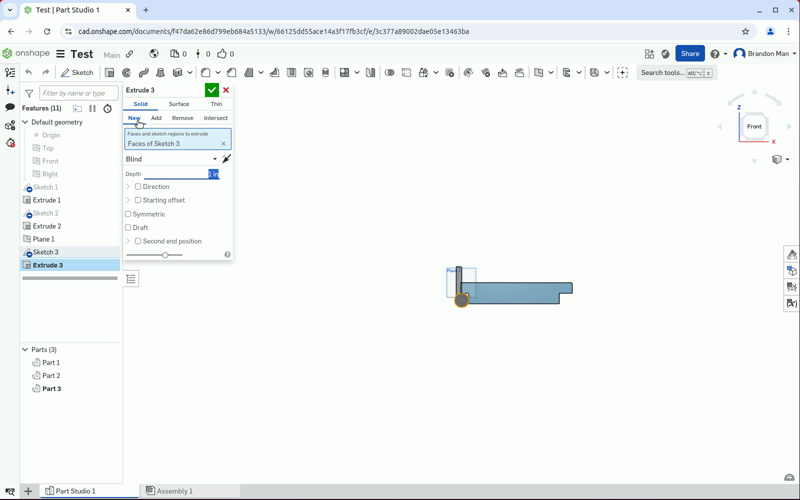
text(-4.333)
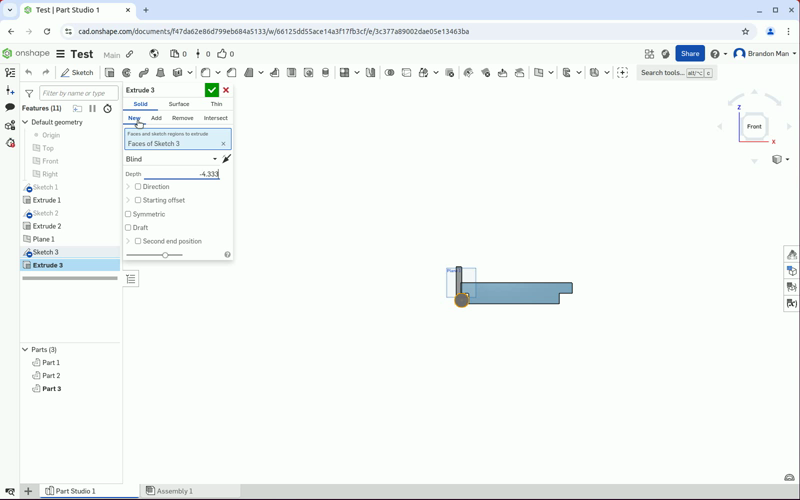
key(enter)
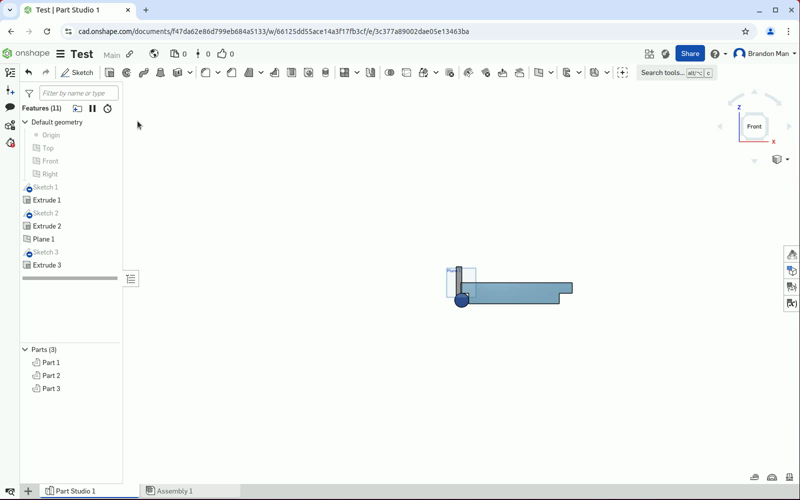
key(shift+h)
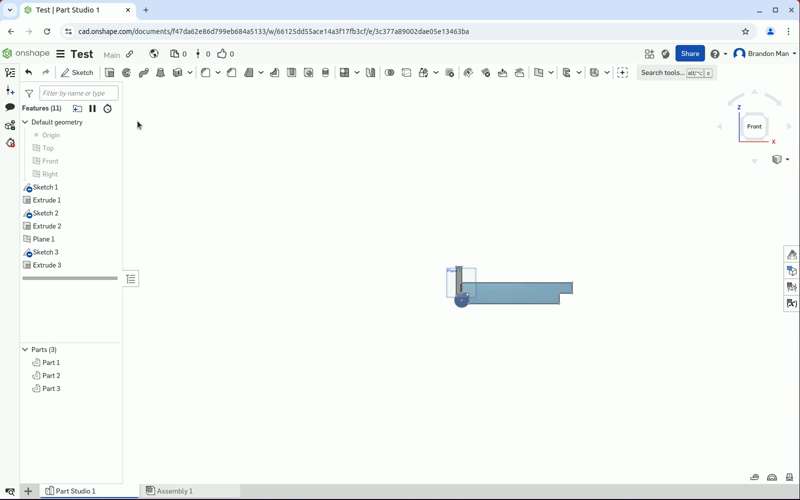
key(shift+h)
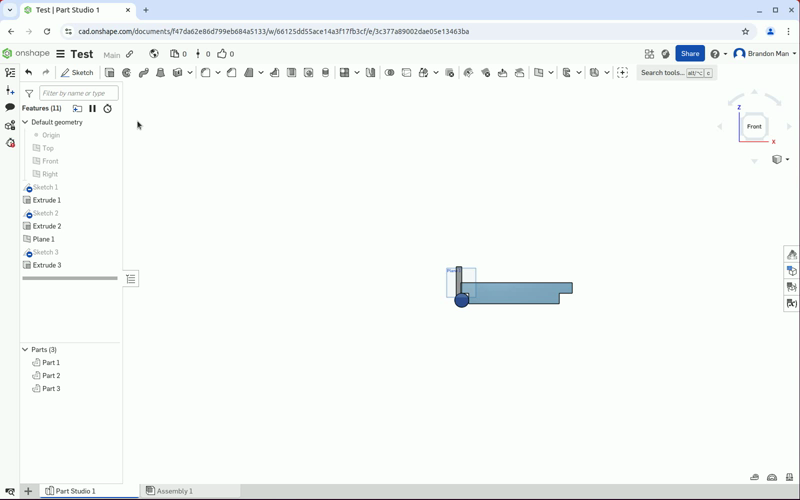
mouse_move(73, 189)
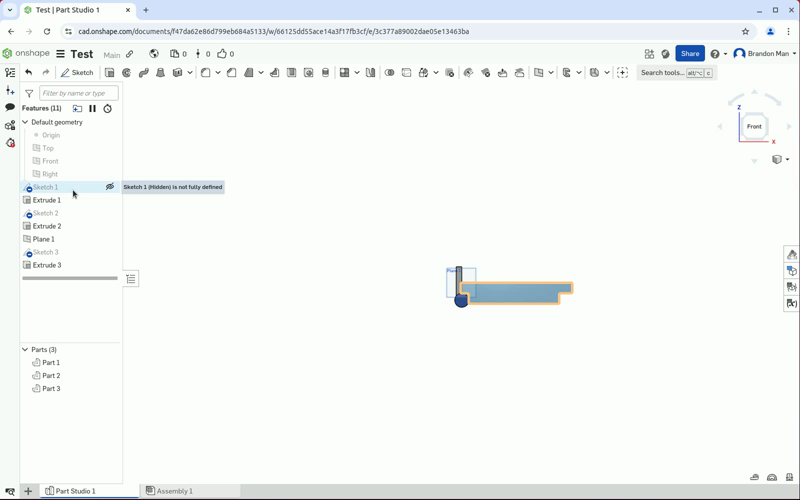
click(73, 189)
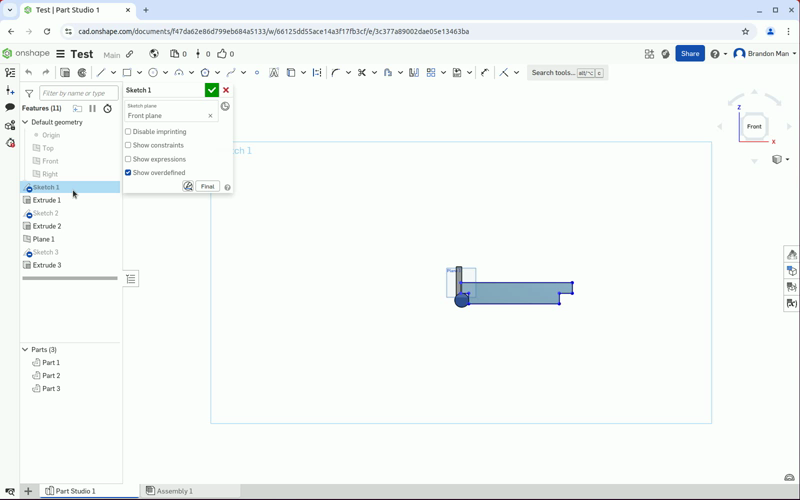
mouse_move(229, 92)
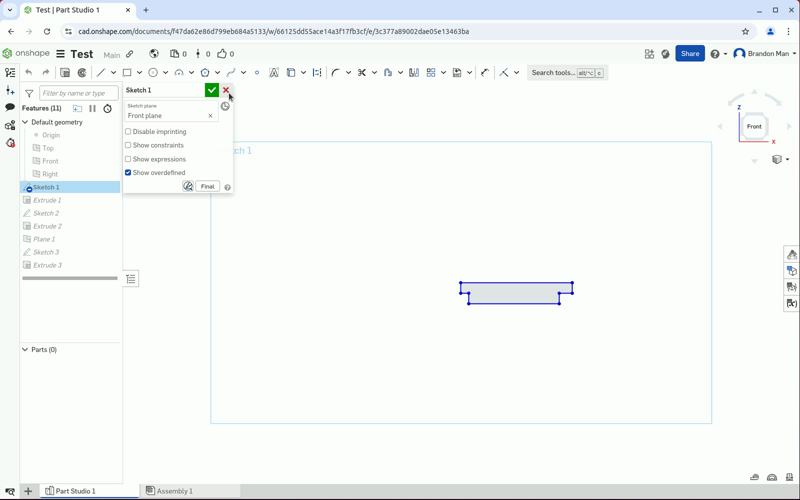
click(229, 92)
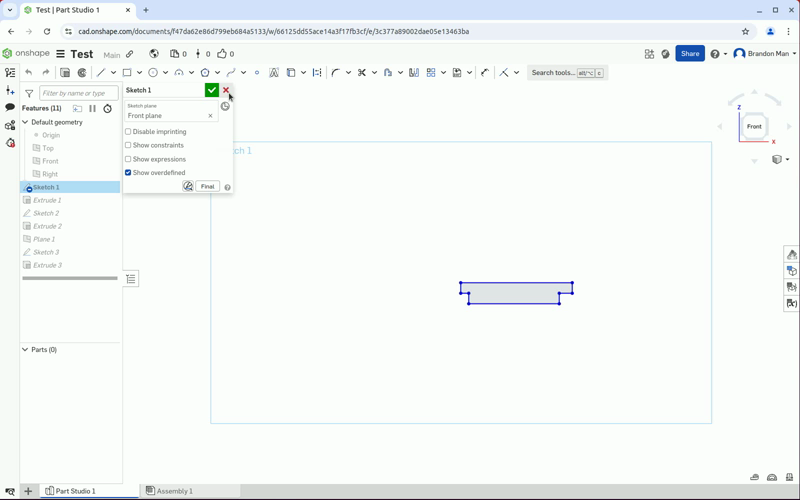
key(shift+s)
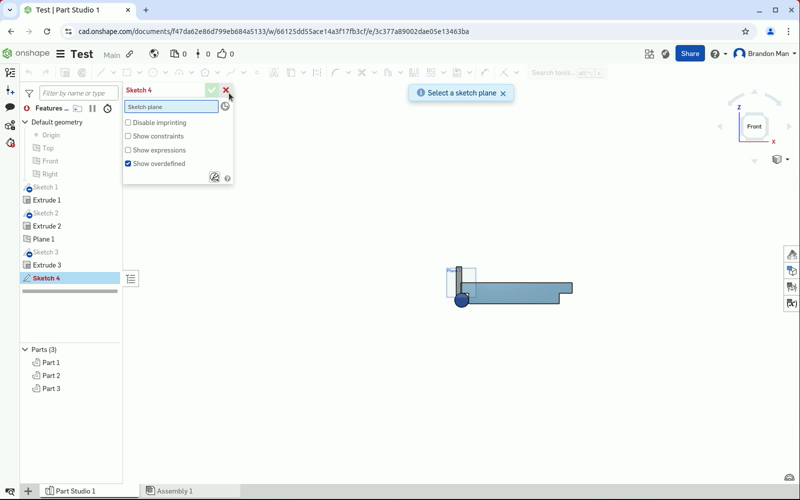
mouse_move(73, 241)
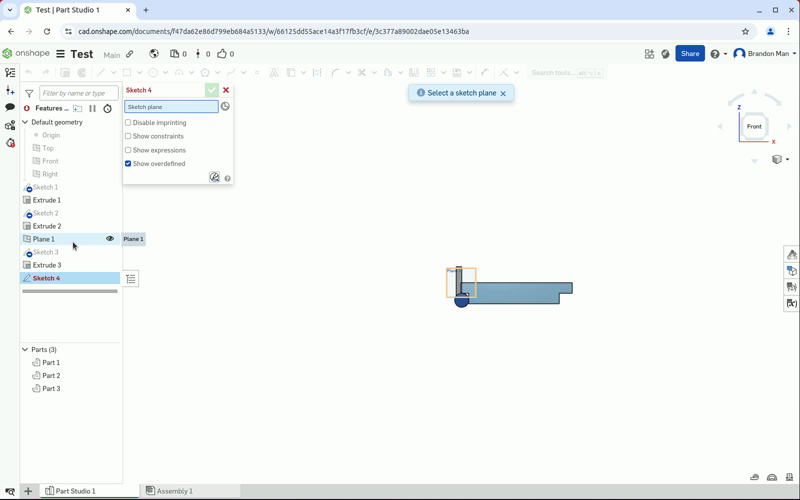
click(73, 241)
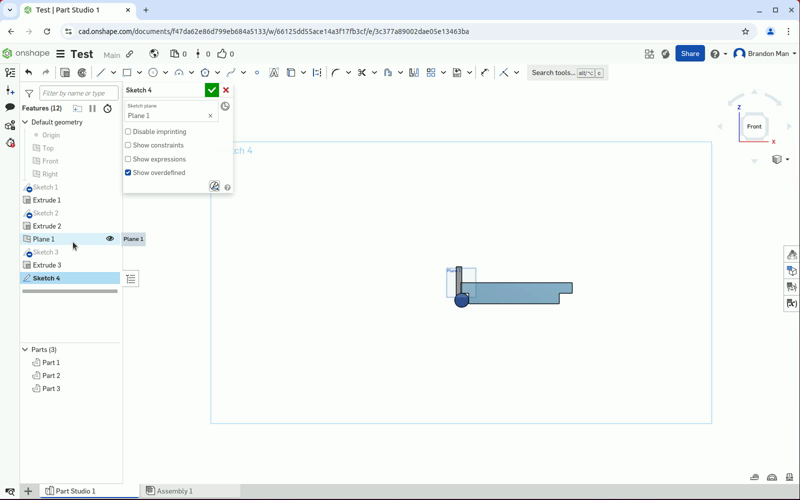
mouse_move(73, 352)
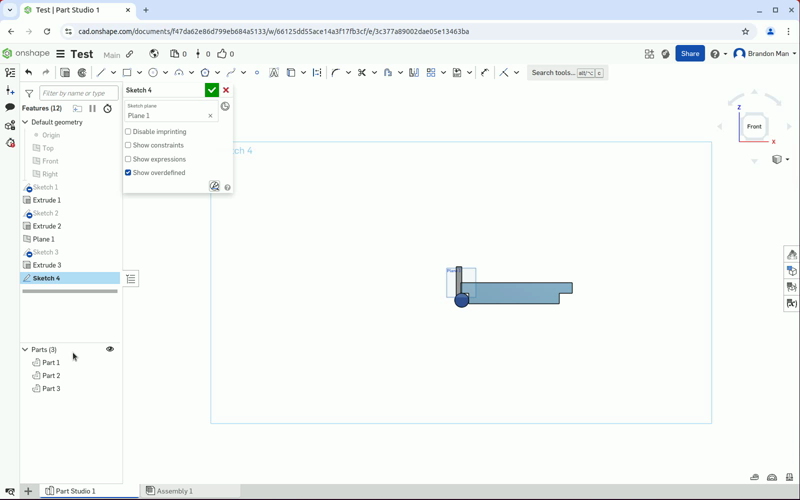
key(y)
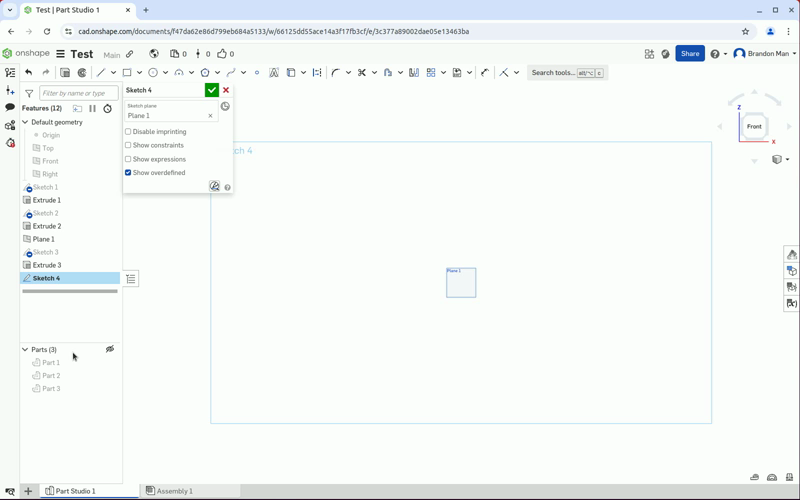
key(c)
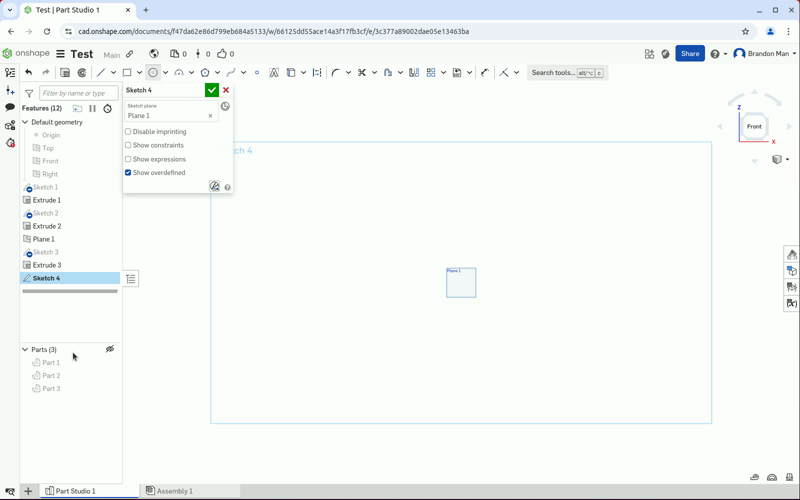
key_down(shift)
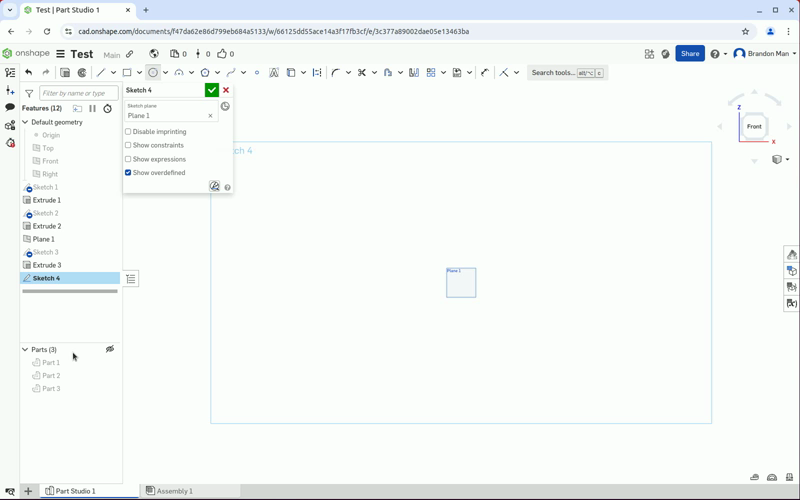
mouse_move(567, 300)
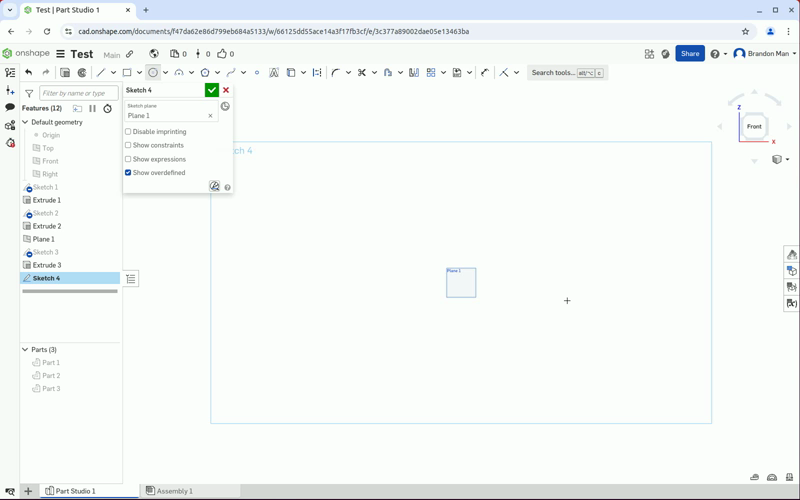
click(567, 300)
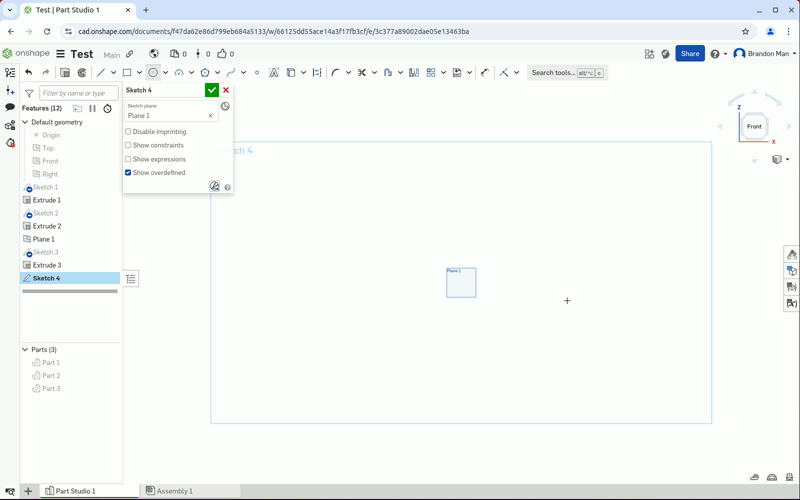
key_up(shift)
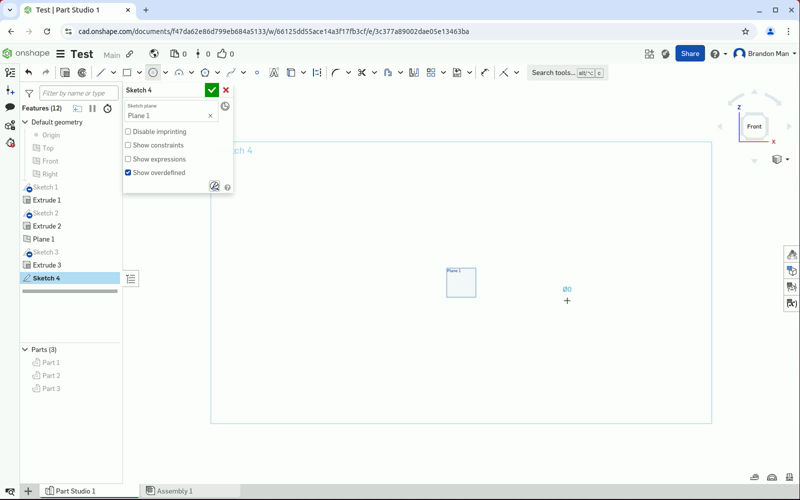
mouse_move(574, 300)
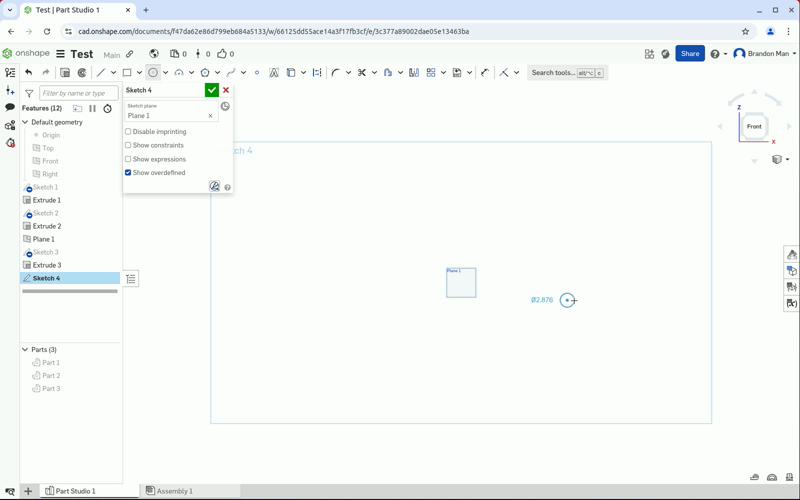
click(574, 300)
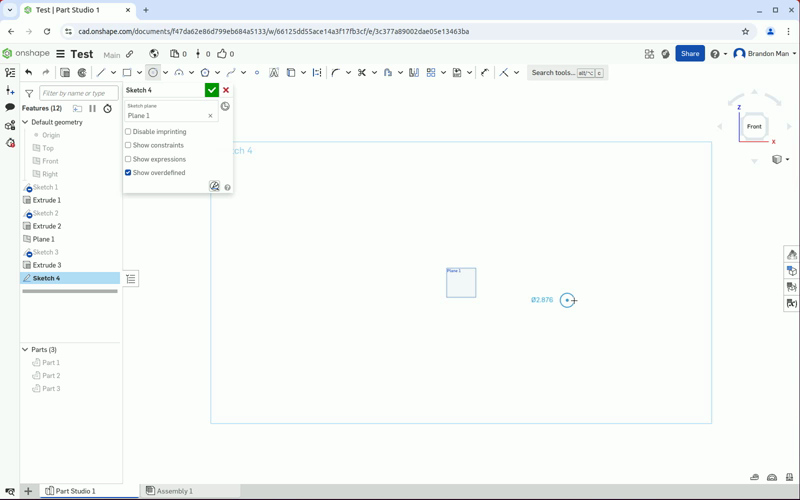
key(esc)
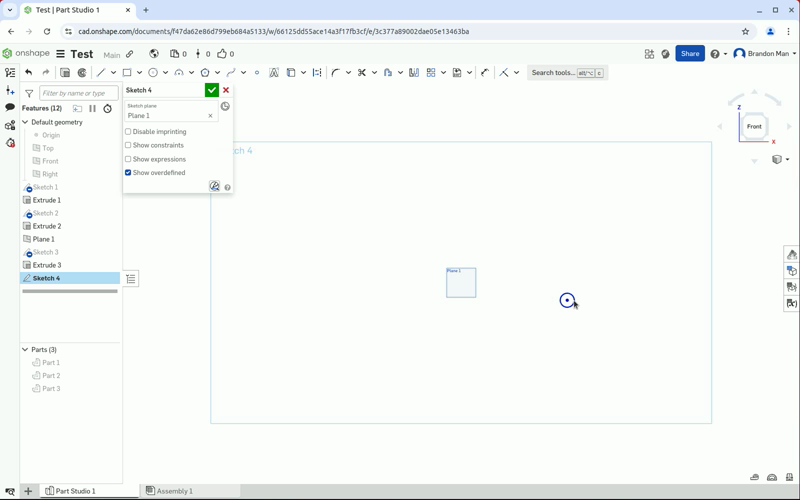
mouse_move(566, 305)
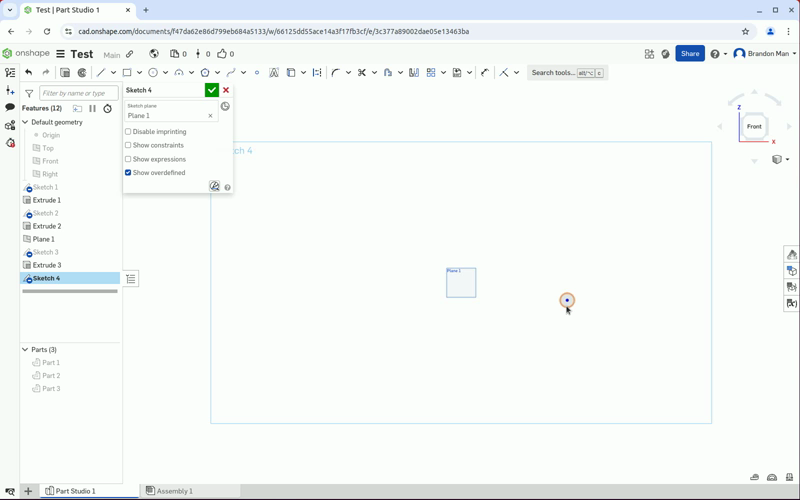
scroll(6)
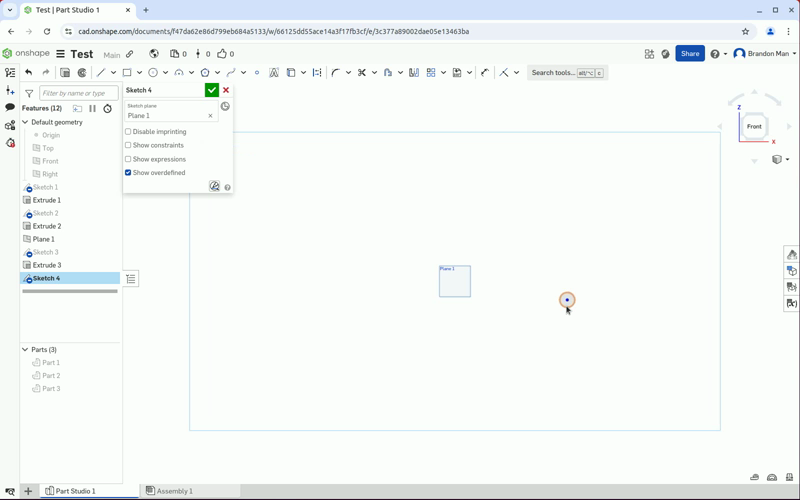
scroll(6)
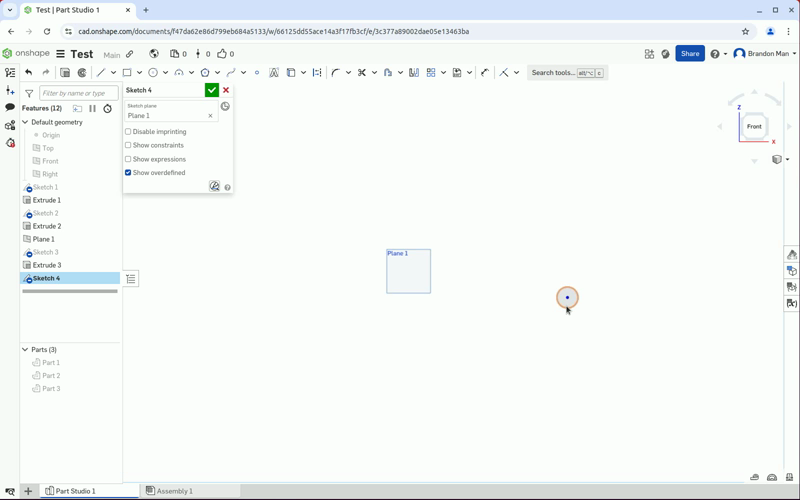
scroll(6)
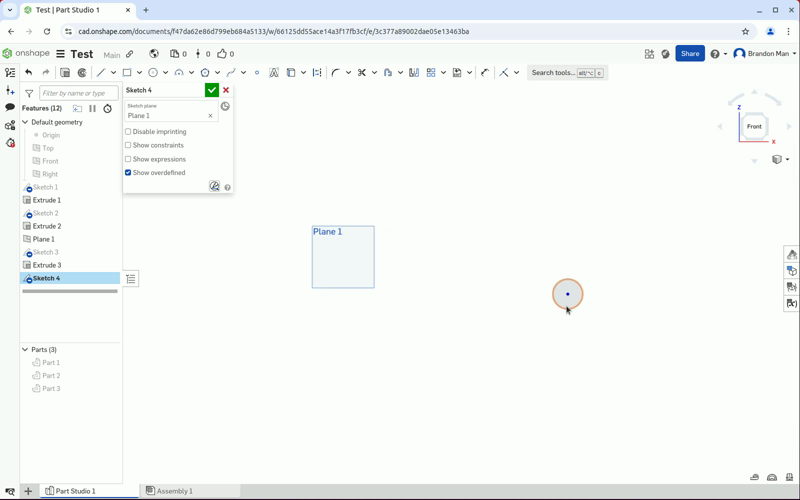
scroll(6)
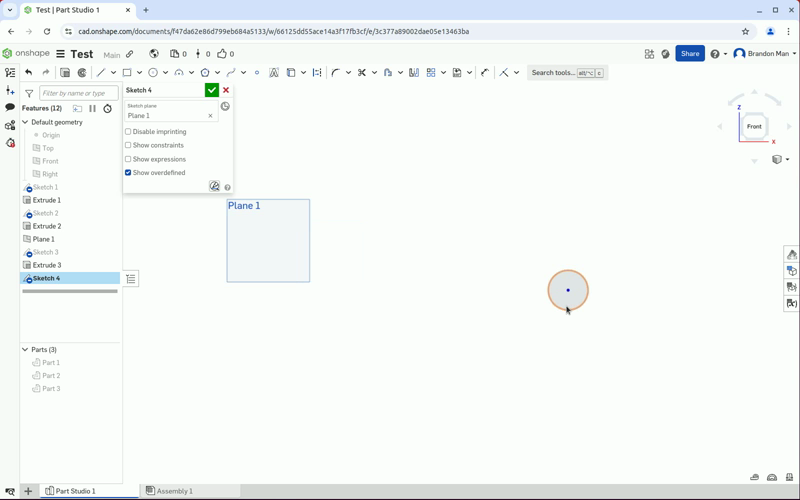
scroll(6)
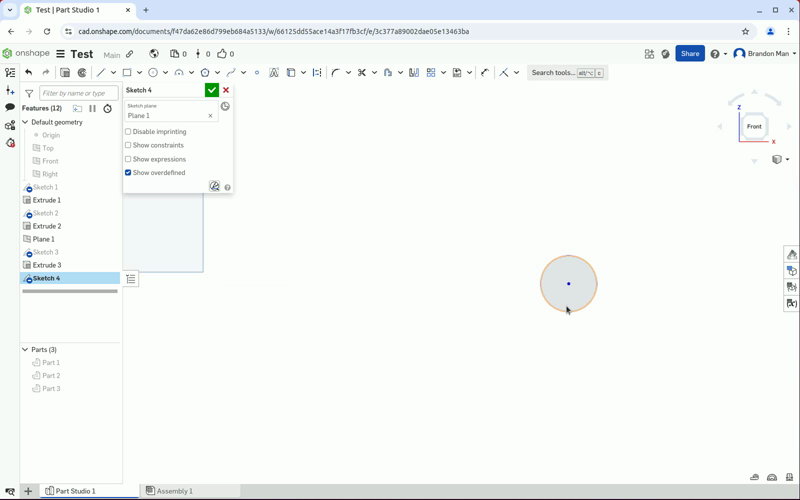
scroll(6)
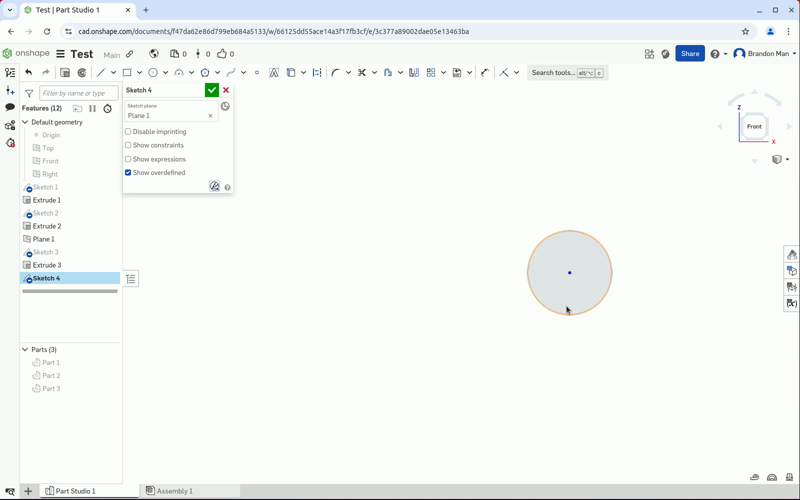
scroll(6)
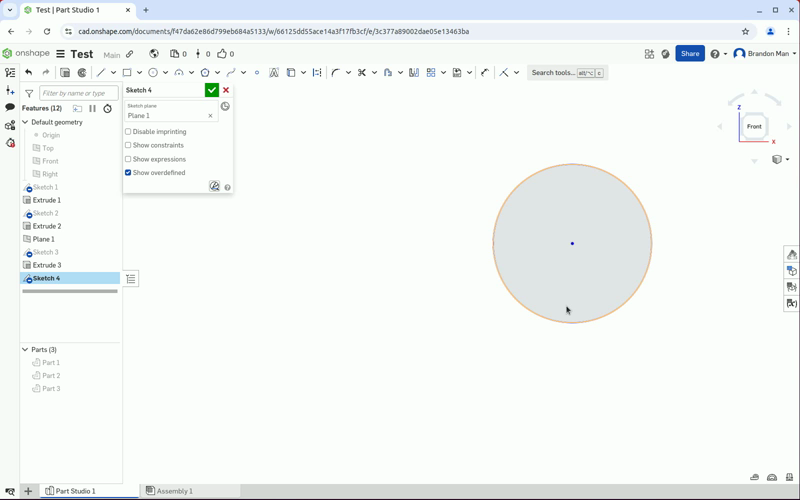
click(566, 305)
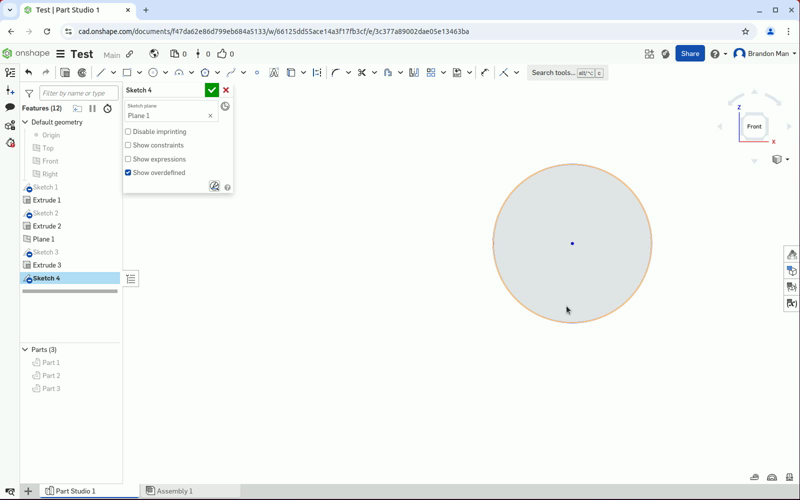
scroll(-6)
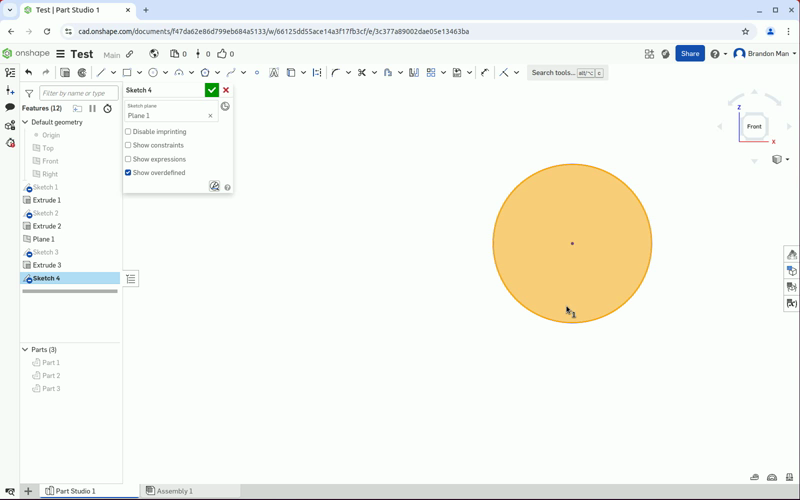
scroll(-6)
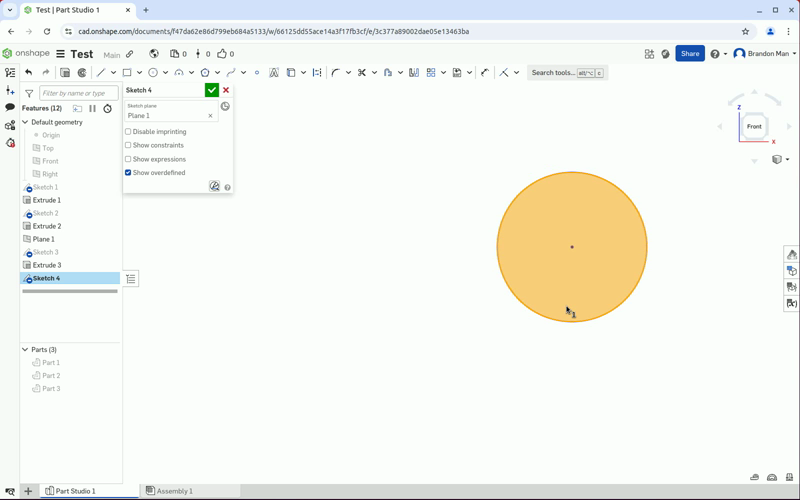
scroll(-6)
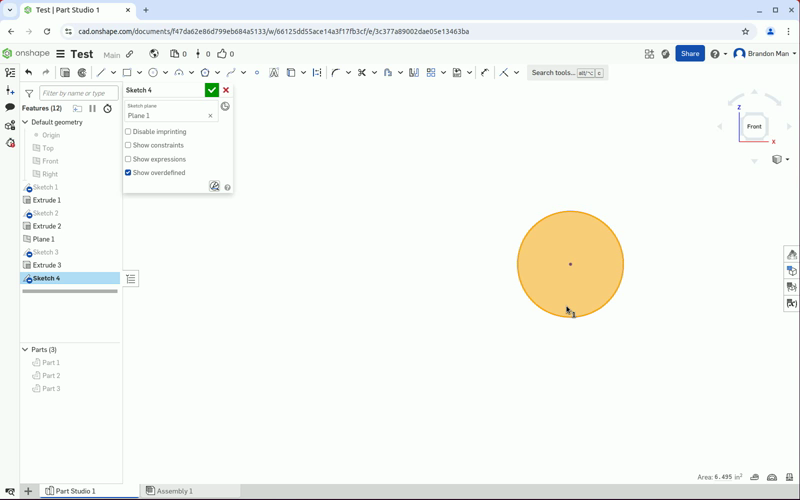
scroll(-6)
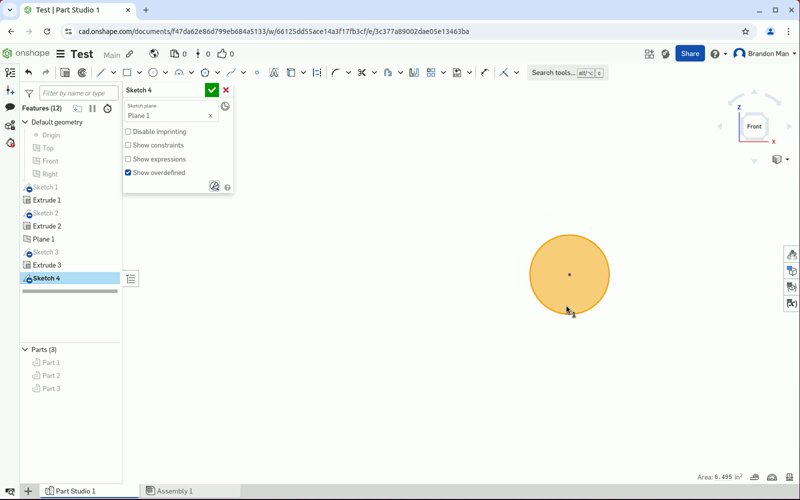
scroll(-6)
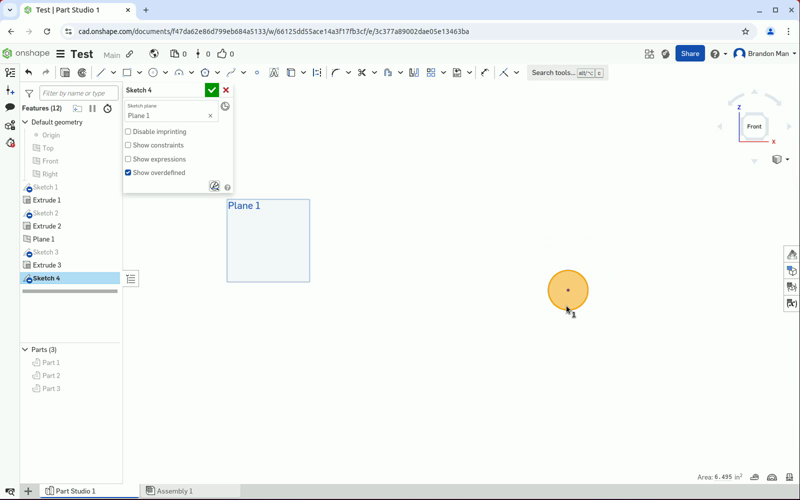
scroll(-6)
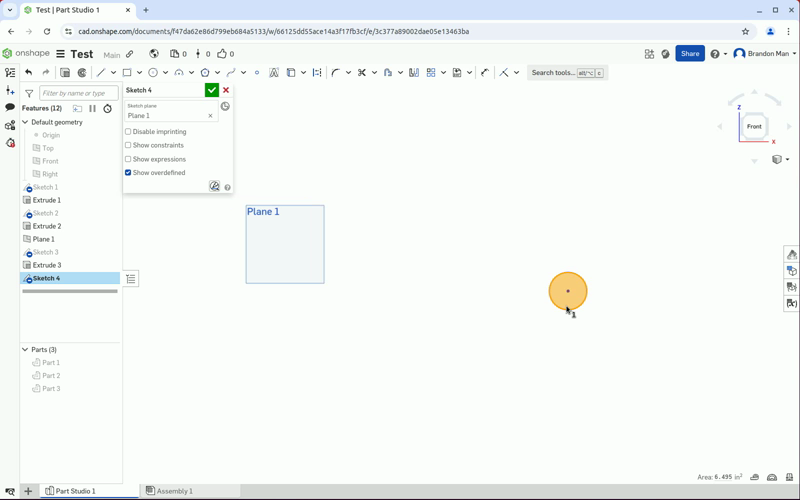
scroll(-6)
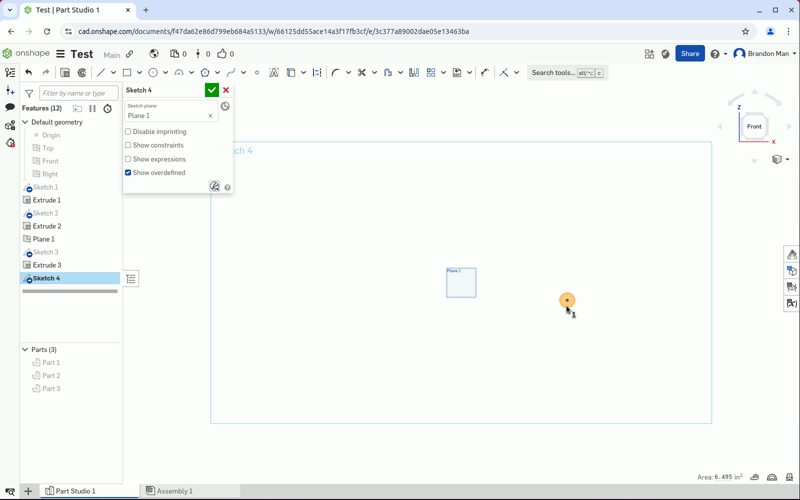
mouse_move(73, 352)
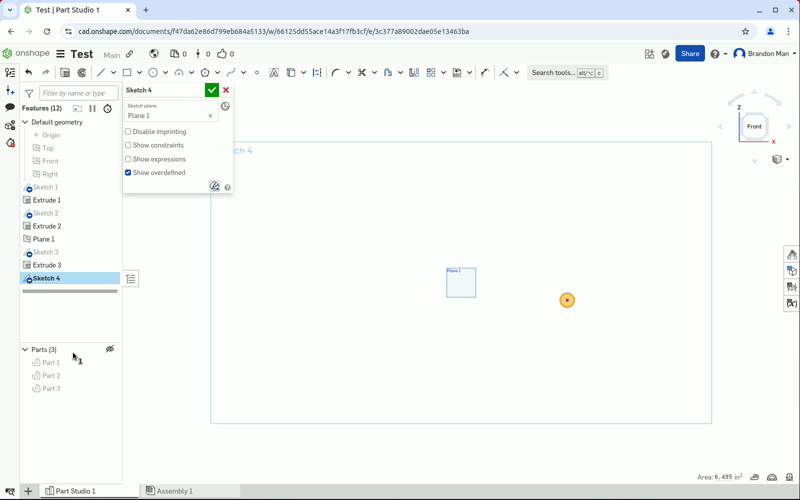
key(shift+y)
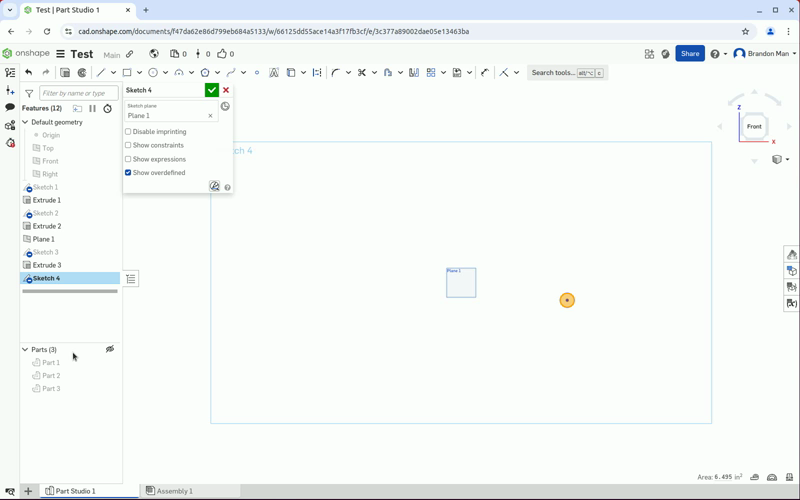
key(shift+e)
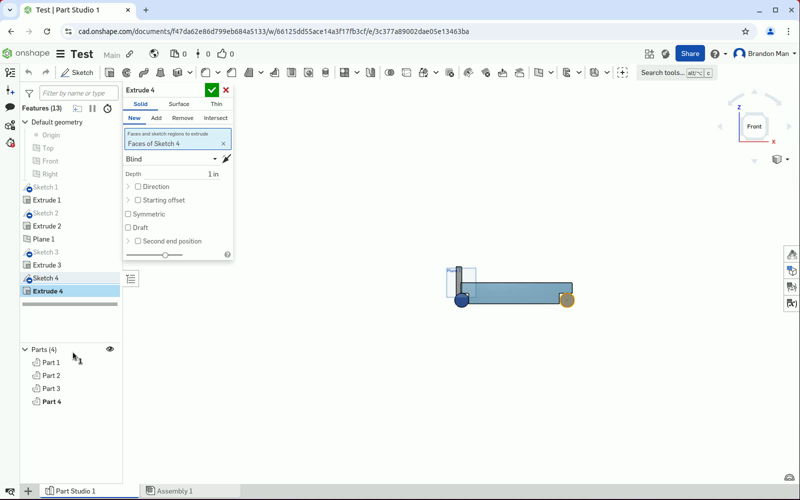
mouse_move(143, 106)
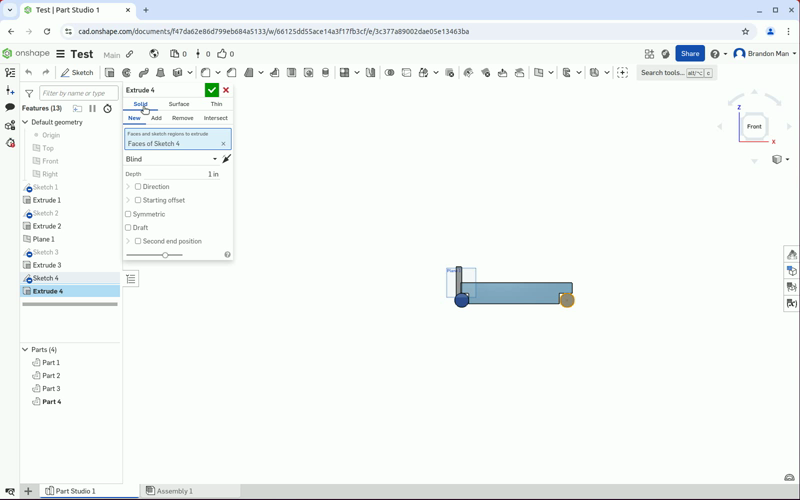
click(143, 106)
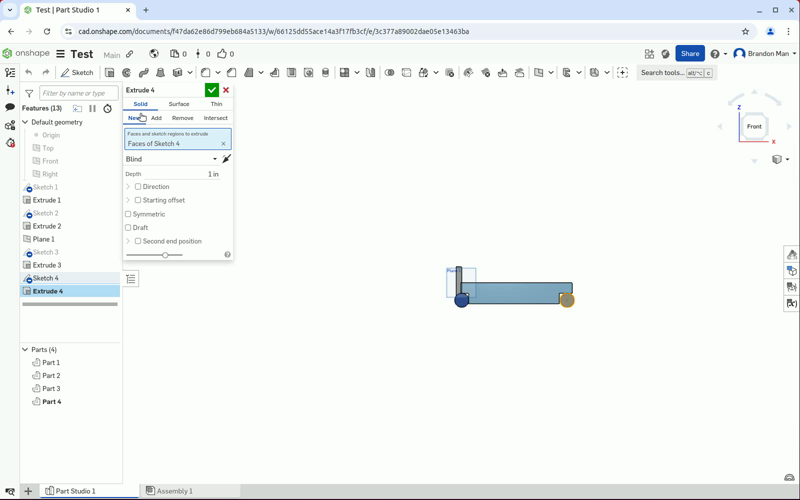
mouse_move(137, 120)
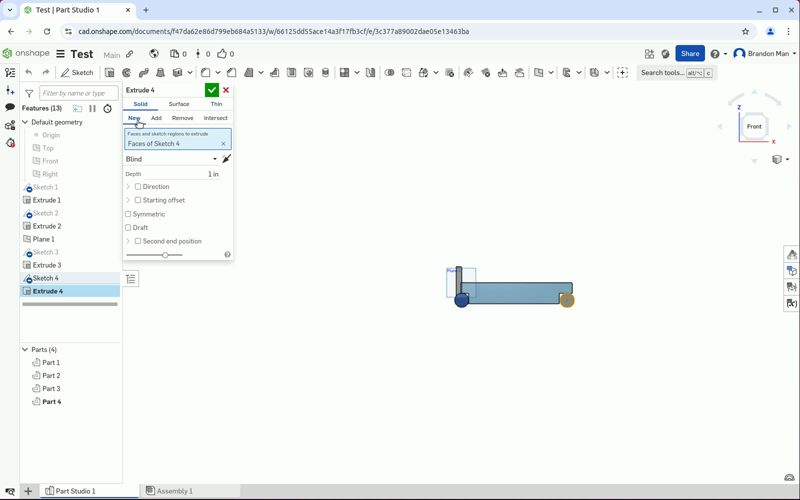
click(137, 120)
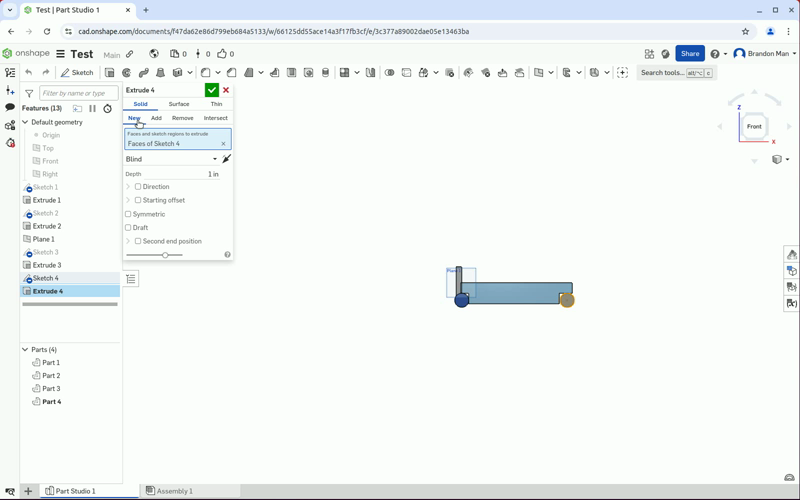
key(tab, 4)
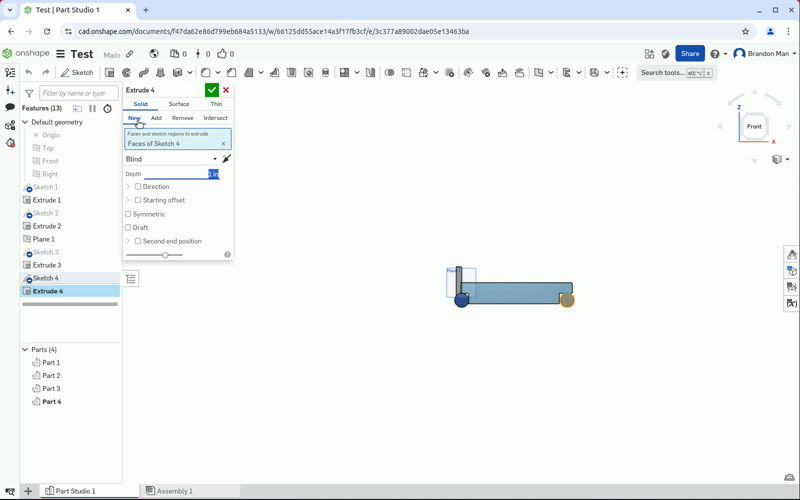
text(-4.333)
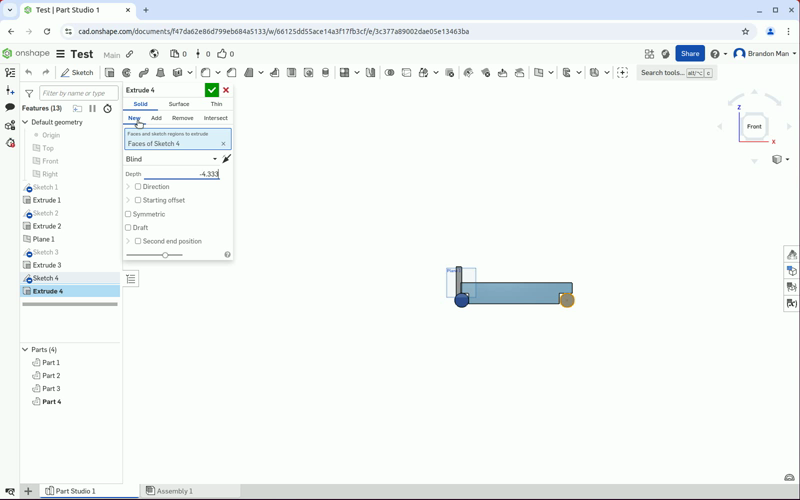
key(enter)
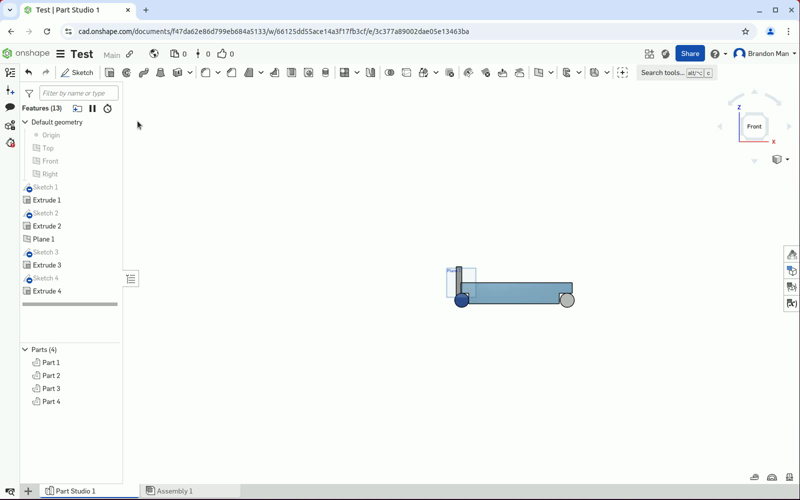
key(shift+h)
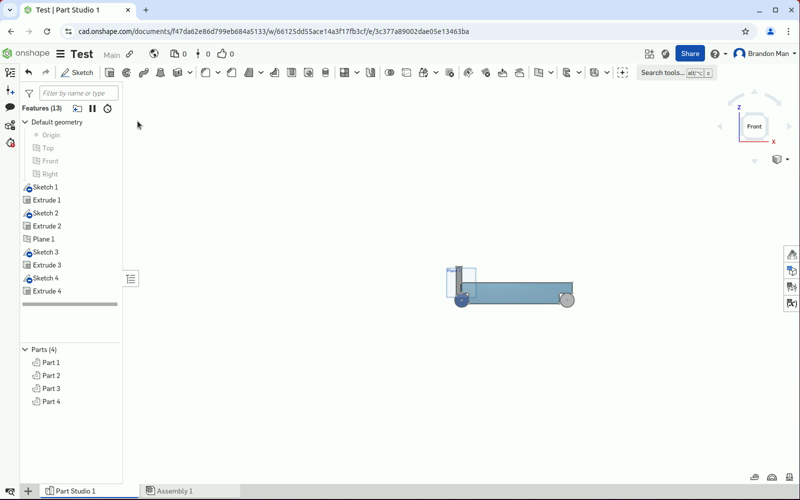
key(shift+h)
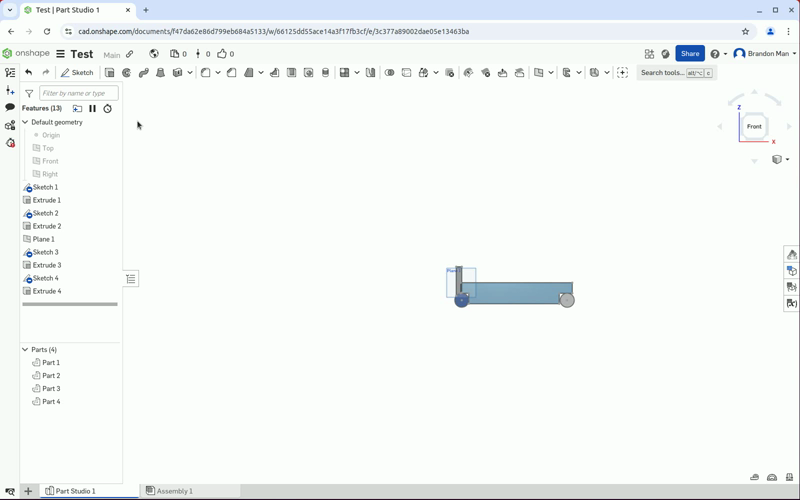
key(shift+7)
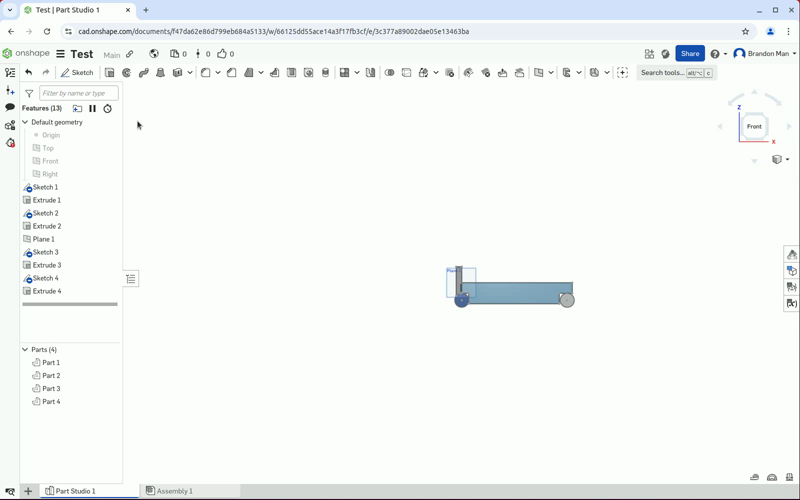
key(left, 2)
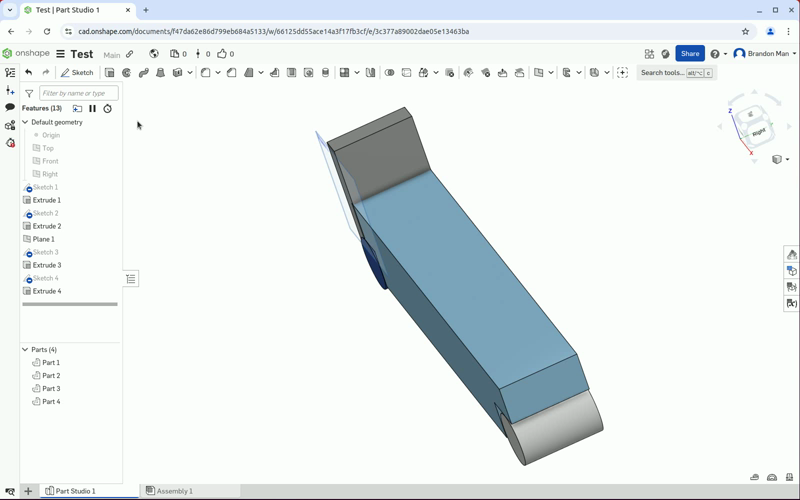
key(down, 2)
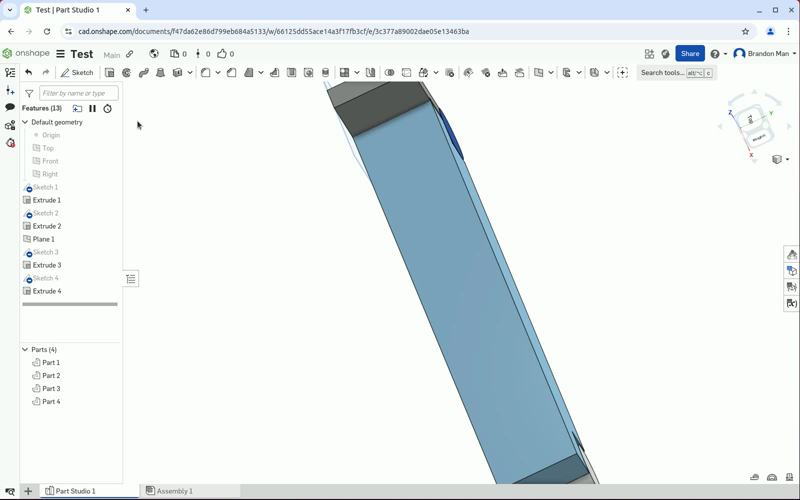
key(up, 2)
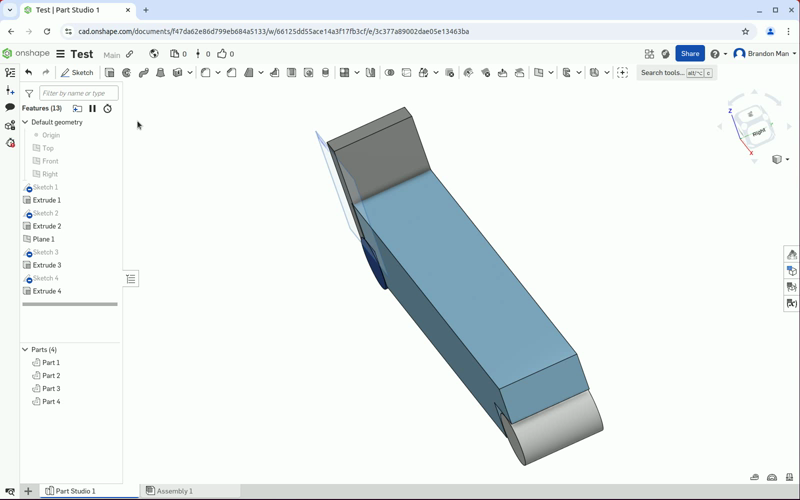
key(right, 2)
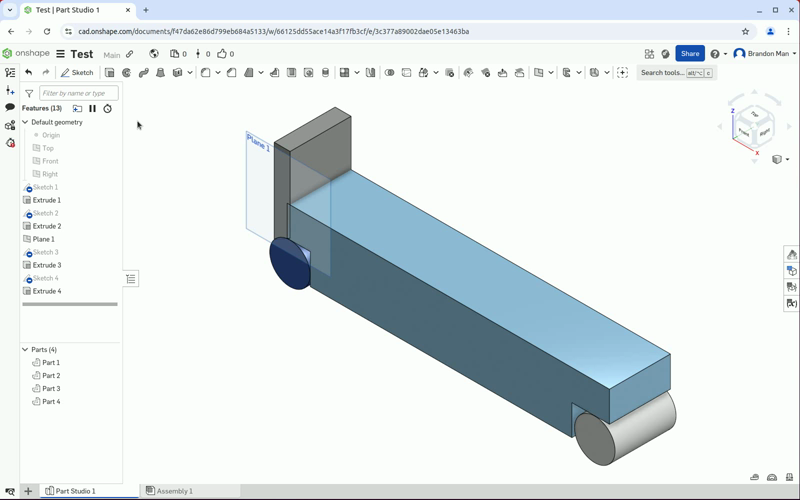
mouse_move(73, 189)
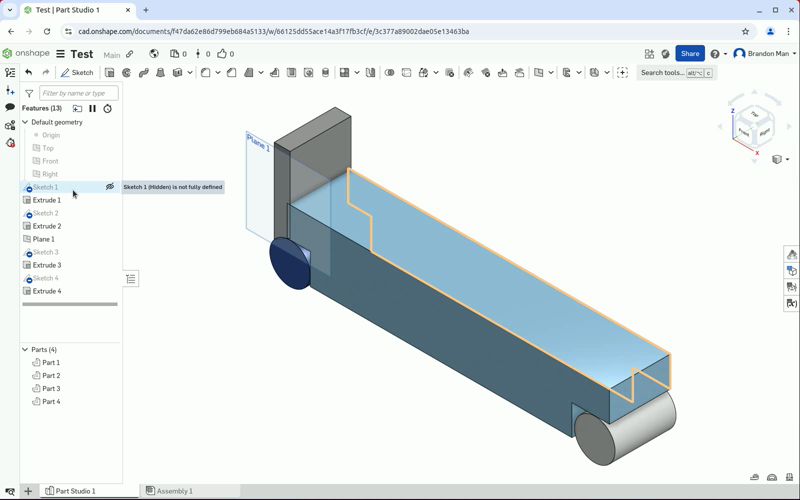
click(73, 189)